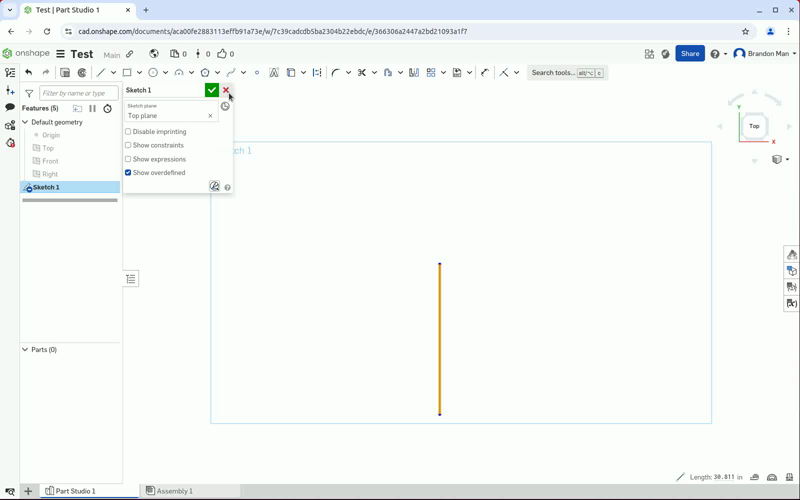
key(shift+h)
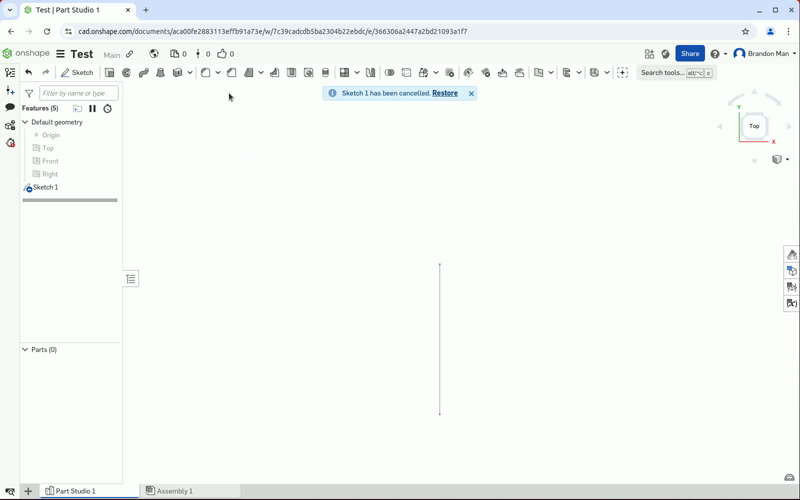
key(shift+s)
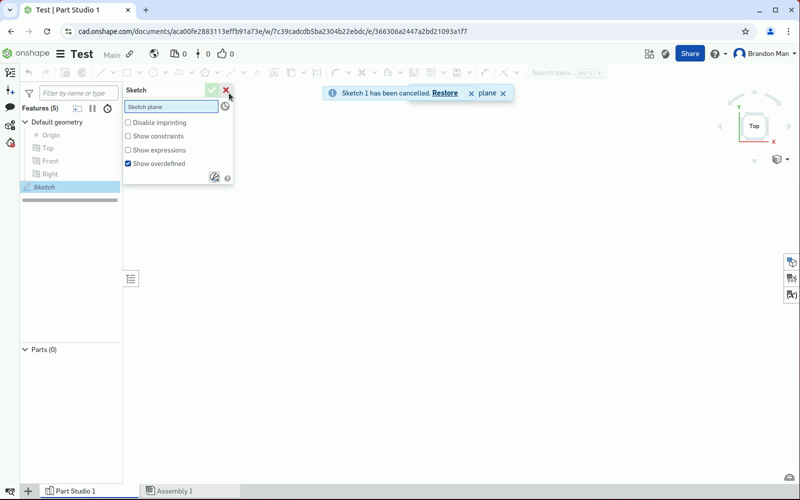
mouse_move(73, 150)
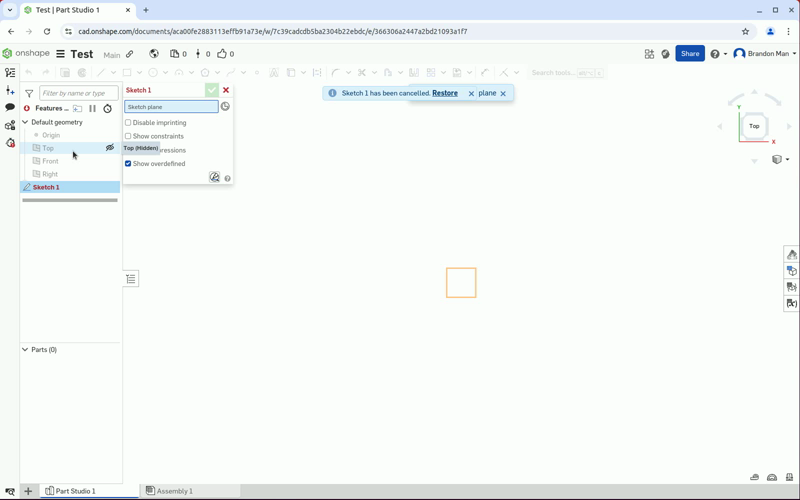
click(73, 150)
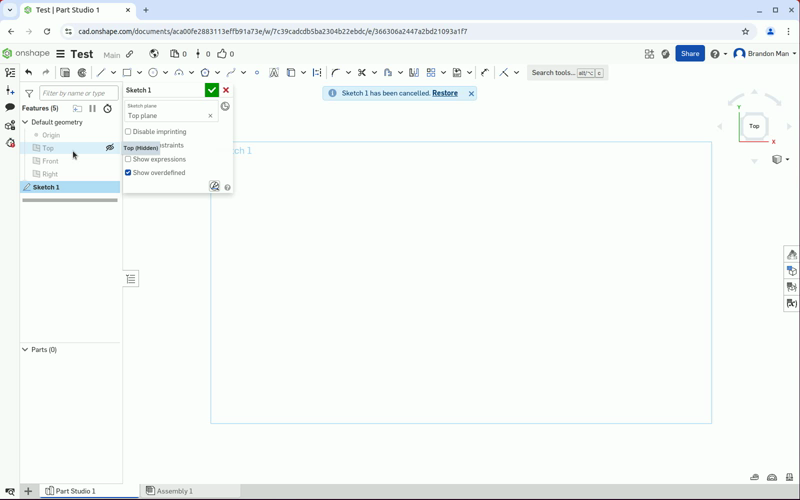
mouse_move(73, 352)
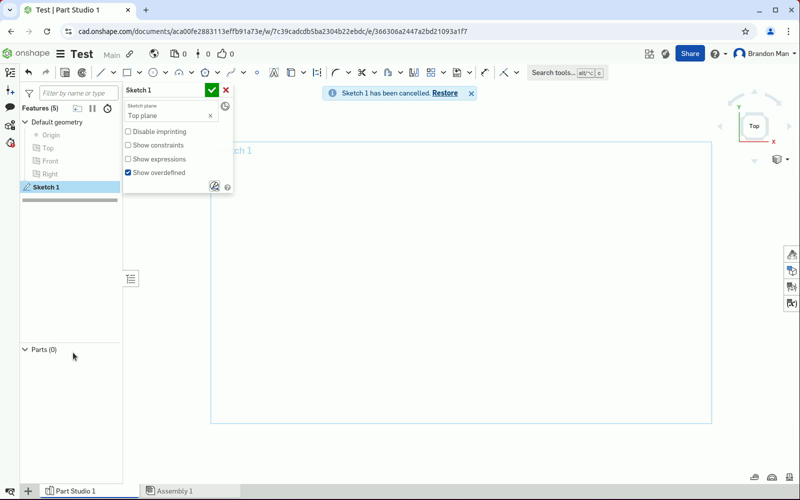
key(y)
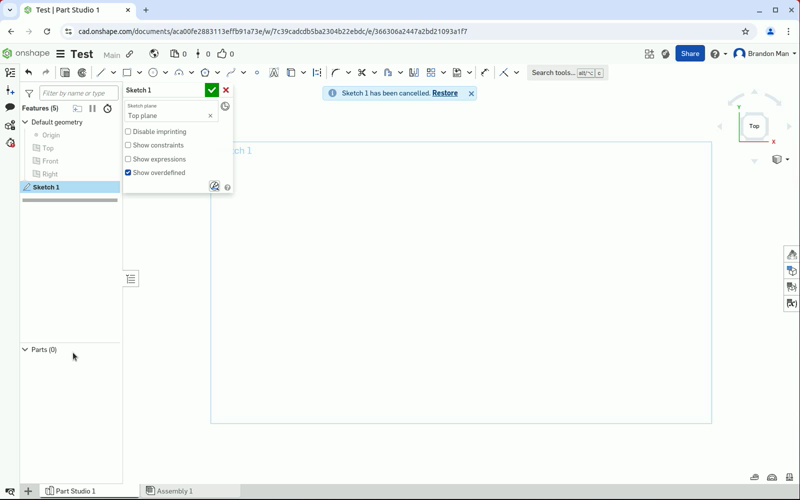
key(l)
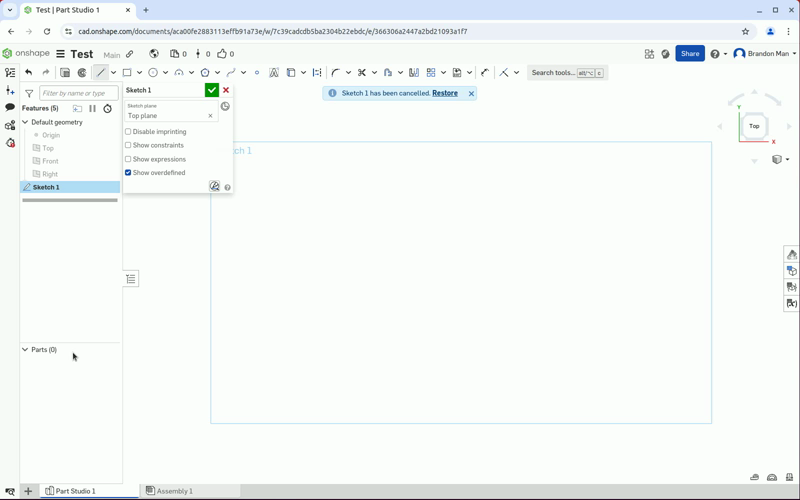
key_down(shift)
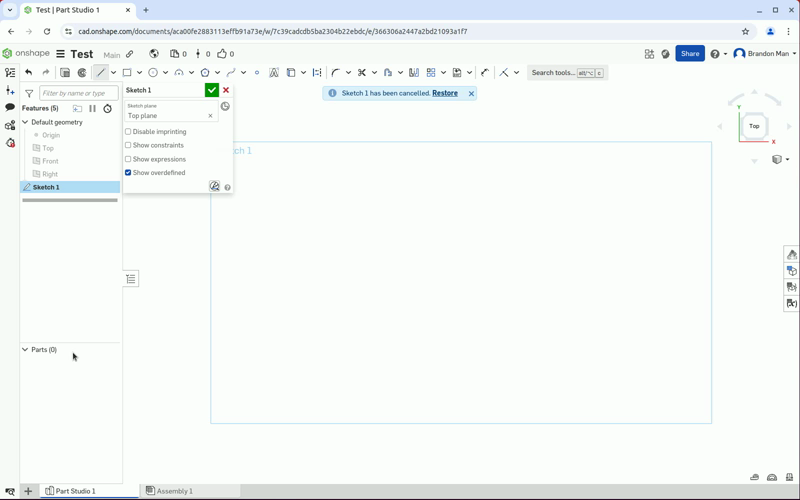
mouse_move(366, 284)
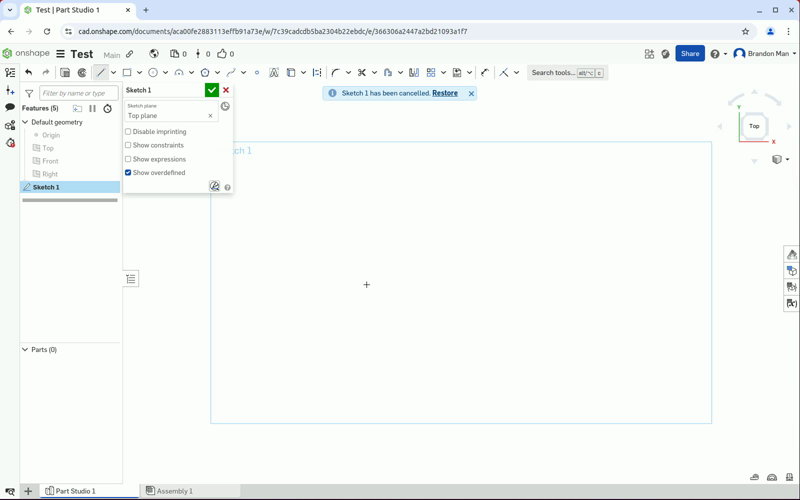
click(366, 284)
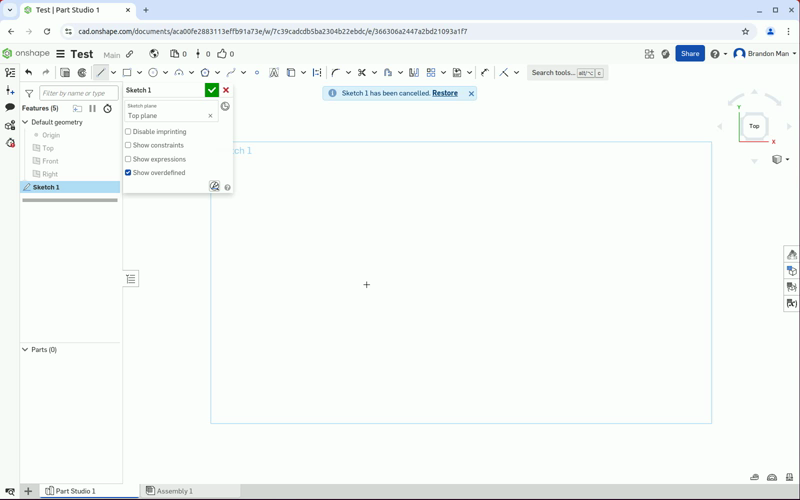
key_up(shift)
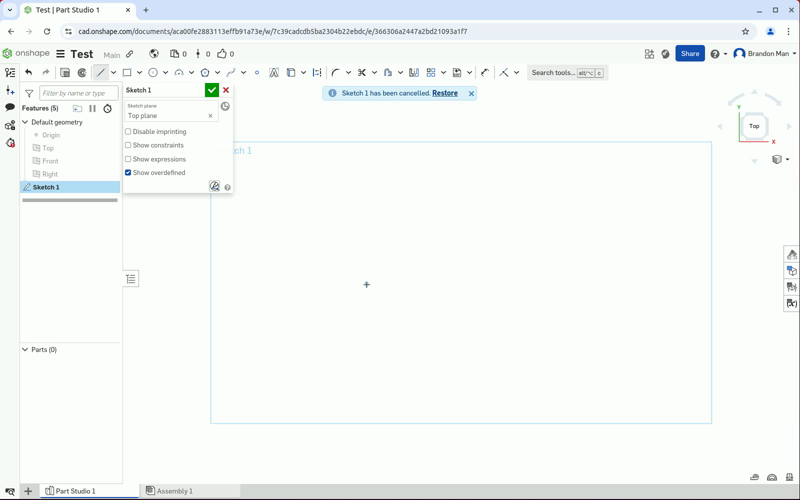
key_down(shift)
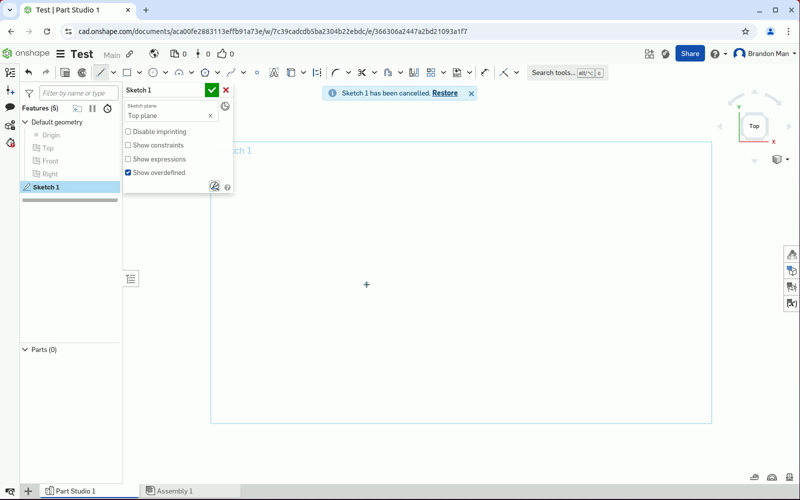
mouse_move(461, 284)
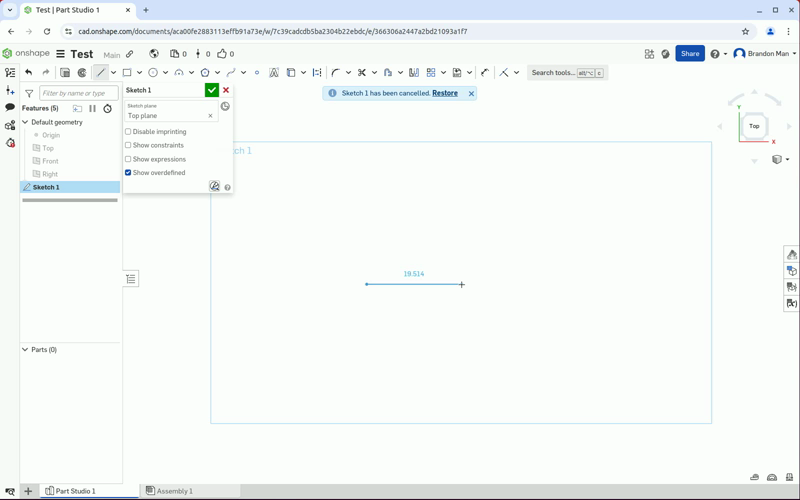
click(461, 284)
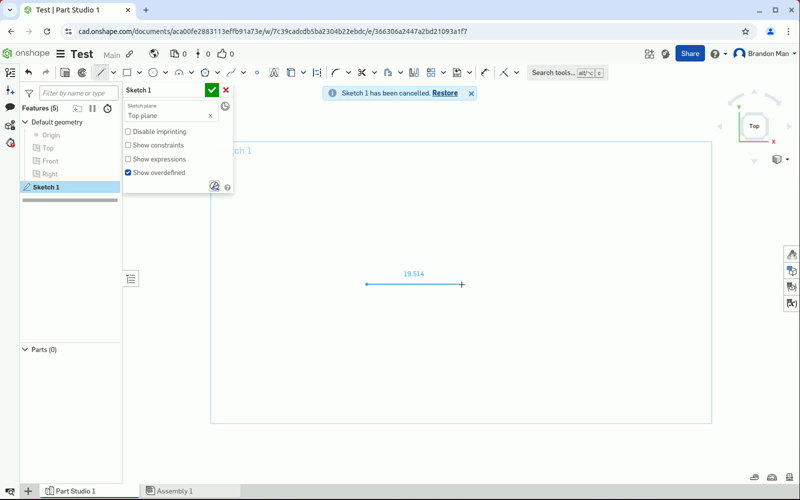
key_up(shift)
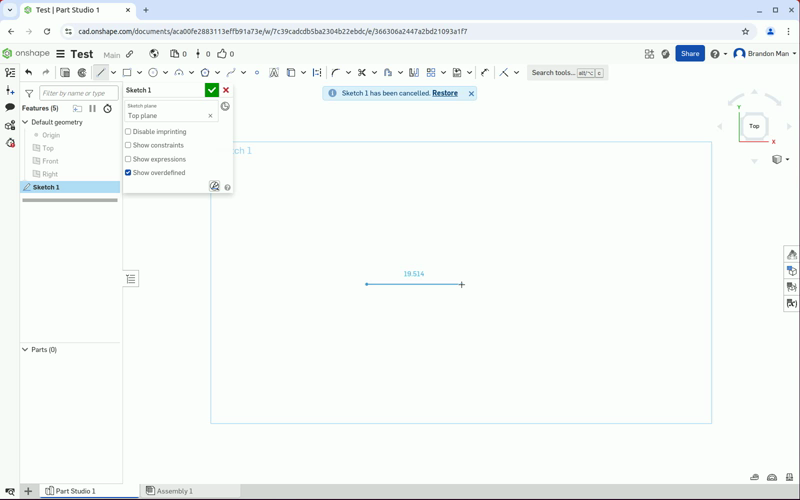
key_down(shift)
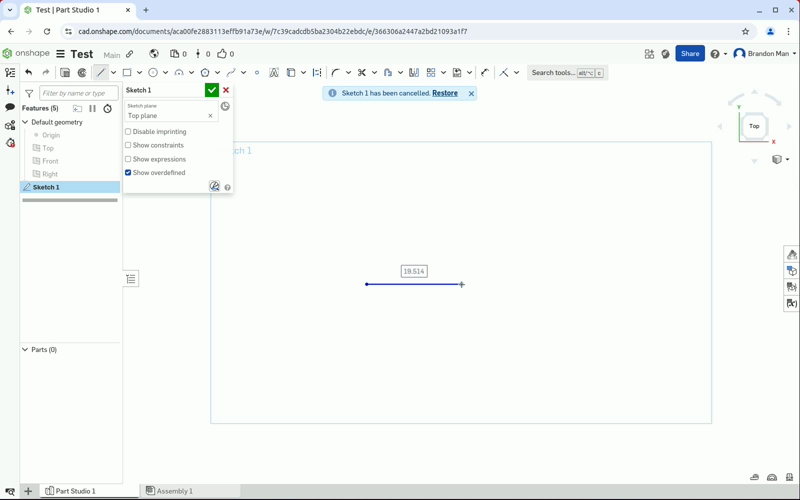
mouse_move(491, 284)
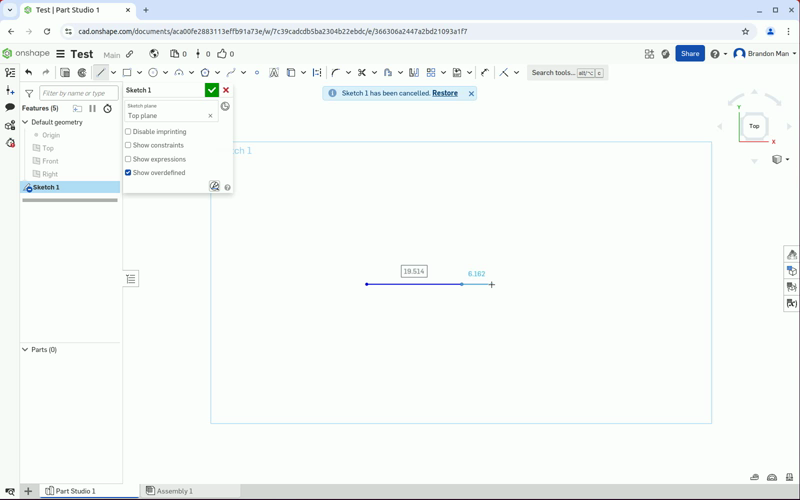
mouse_move(461, 280)
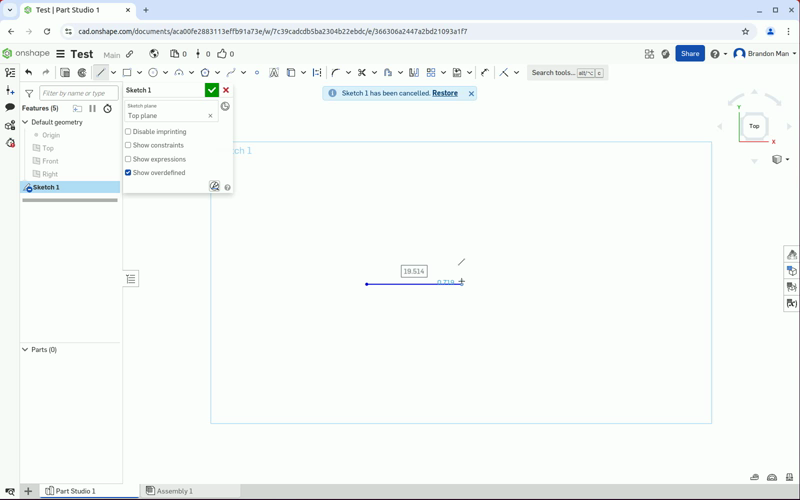
scroll(6)
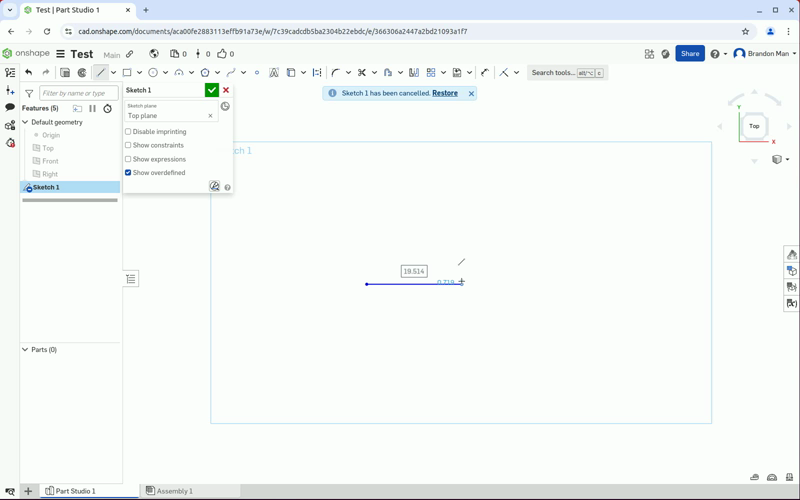
scroll(6)
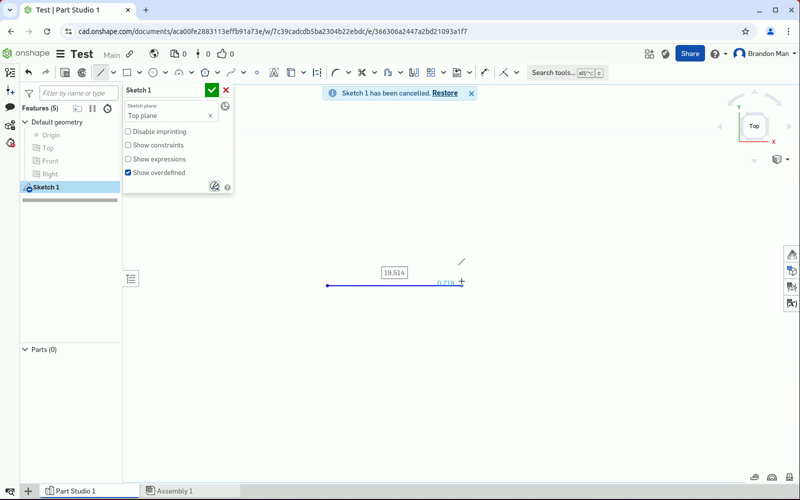
scroll(6)
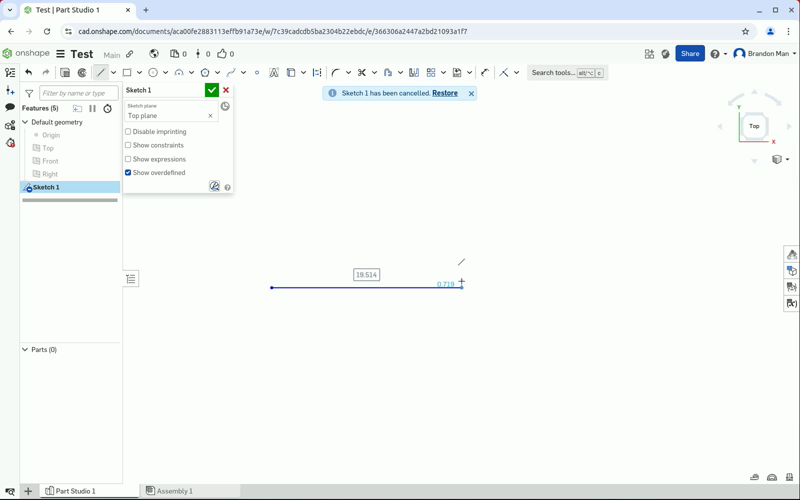
scroll(6)
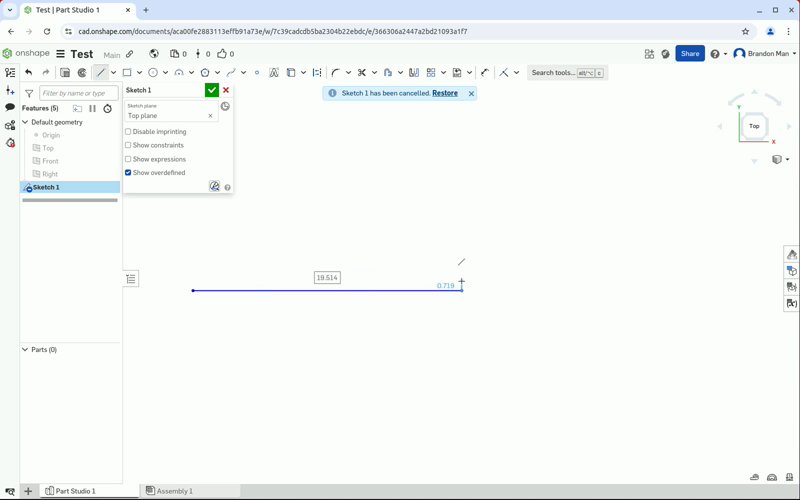
scroll(6)
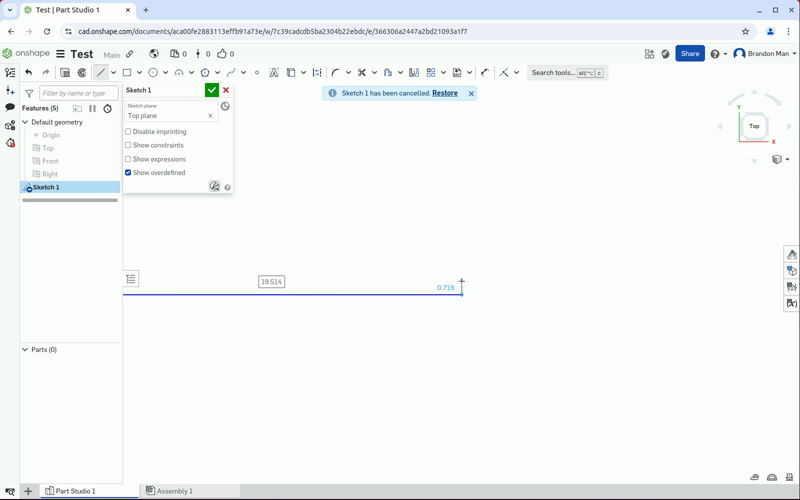
scroll(6)
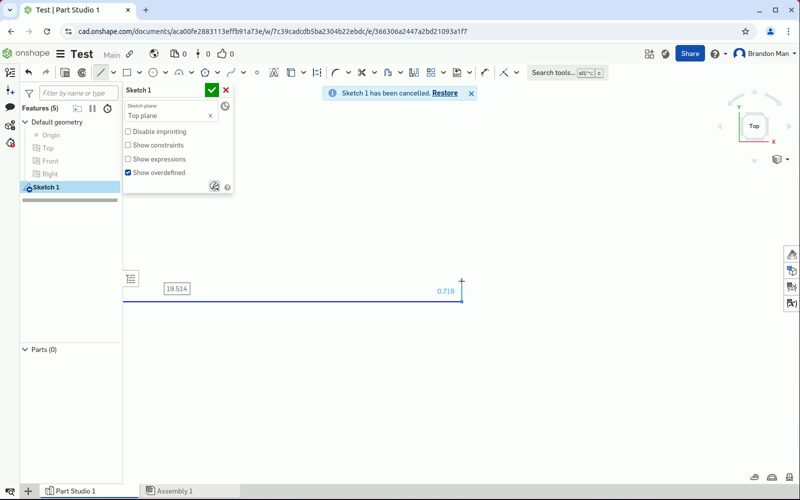
scroll(6)
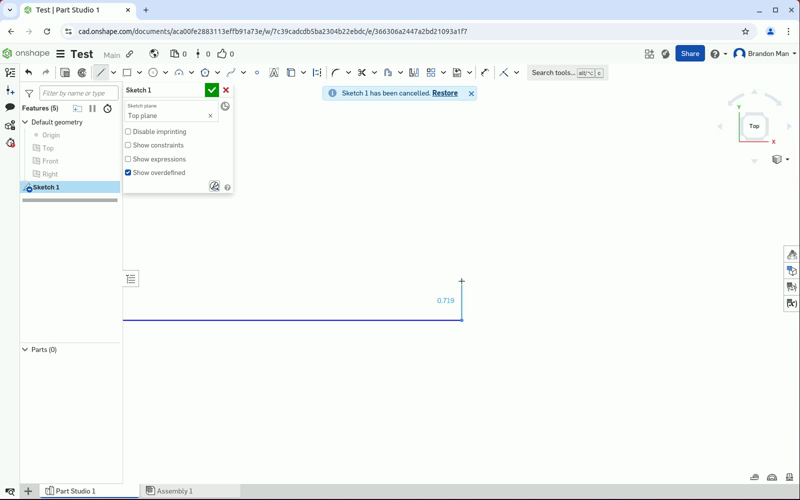
click(461, 280)
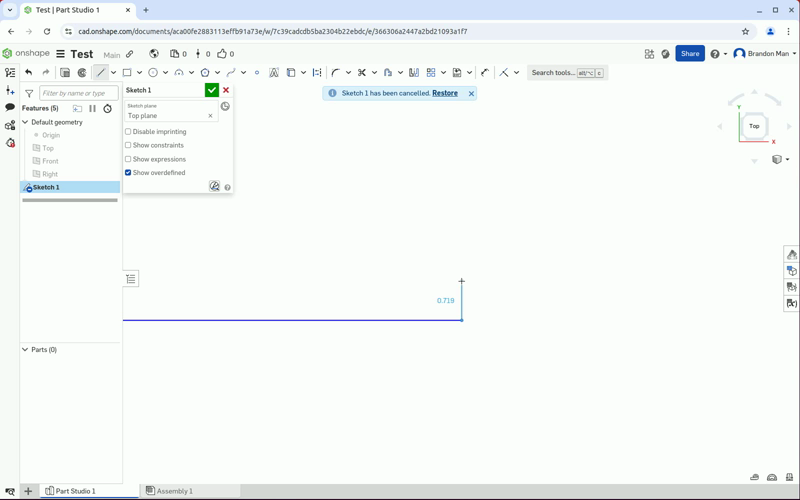
scroll(-6)
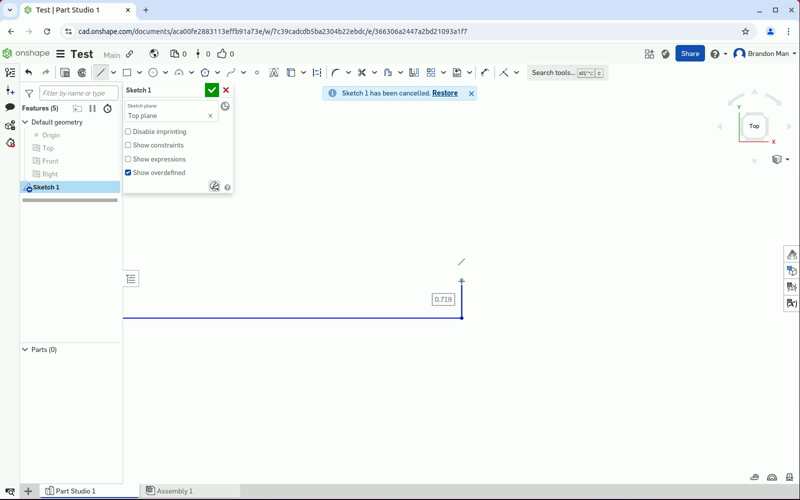
scroll(-6)
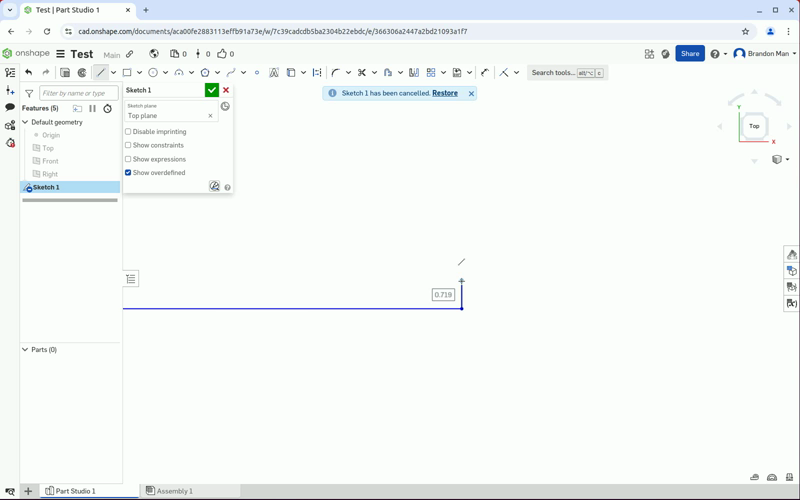
scroll(-6)
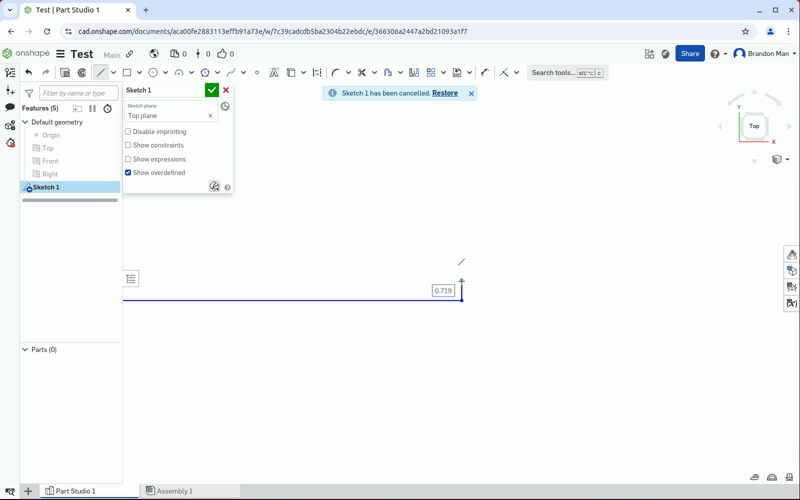
scroll(-6)
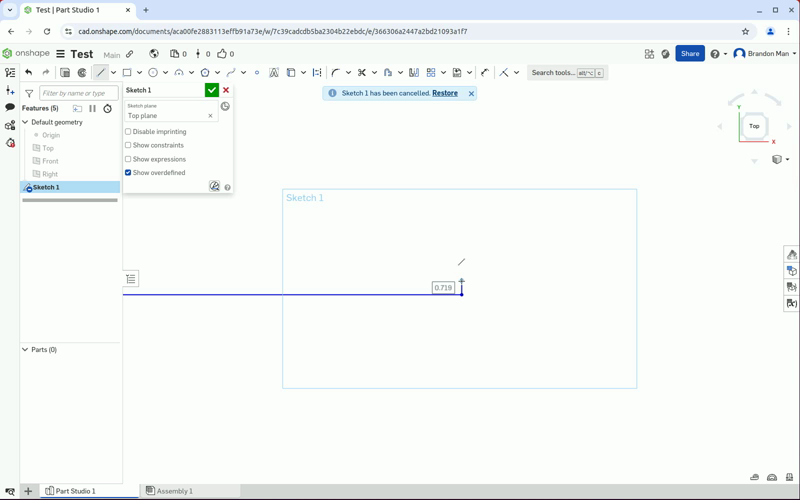
scroll(-6)
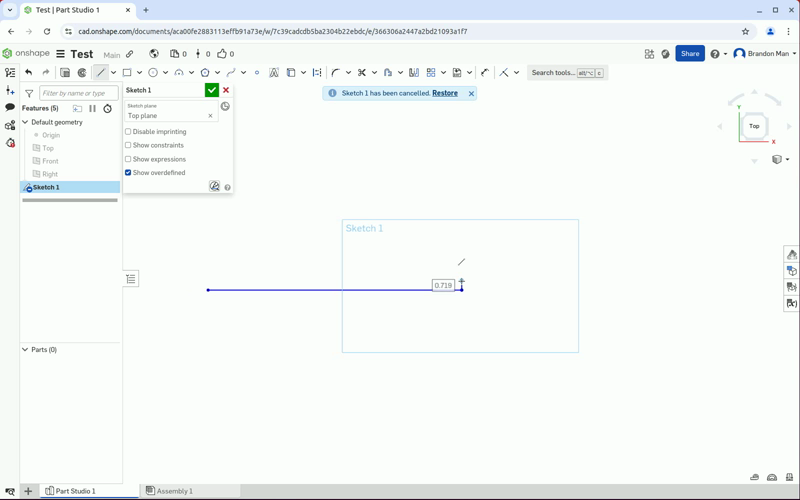
scroll(-6)
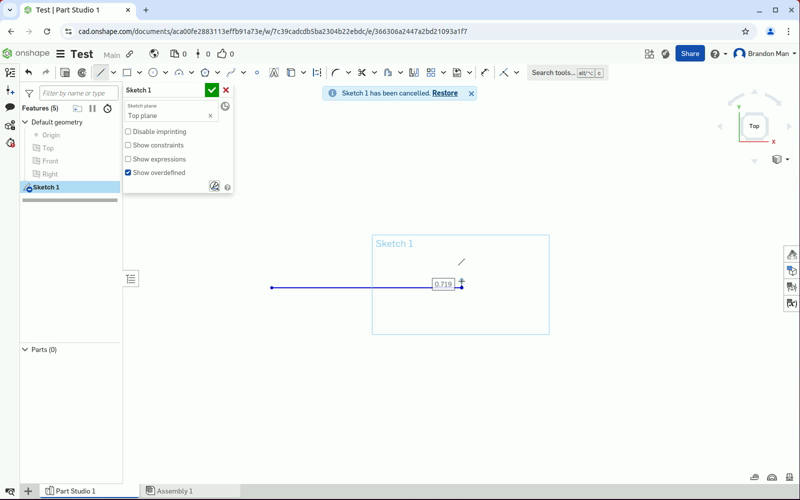
scroll(-6)
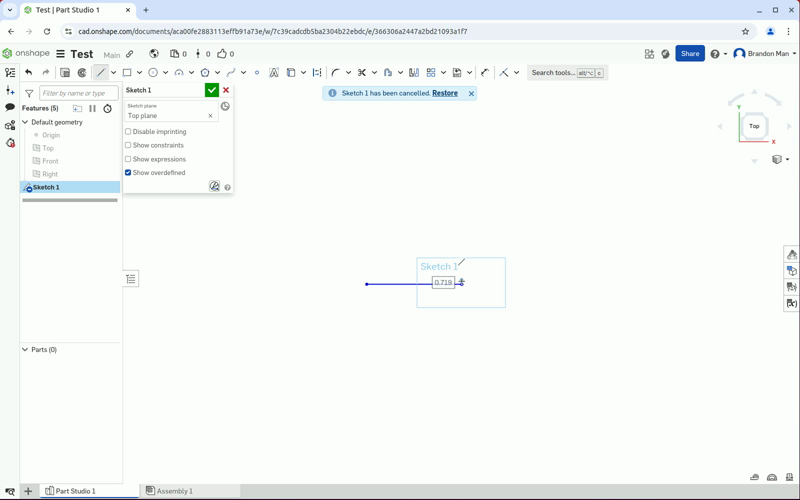
key_up(shift)
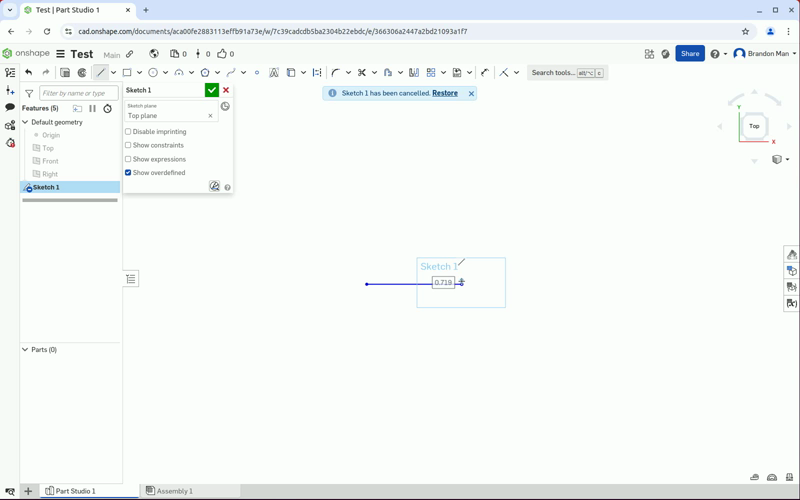
key_down(shift)
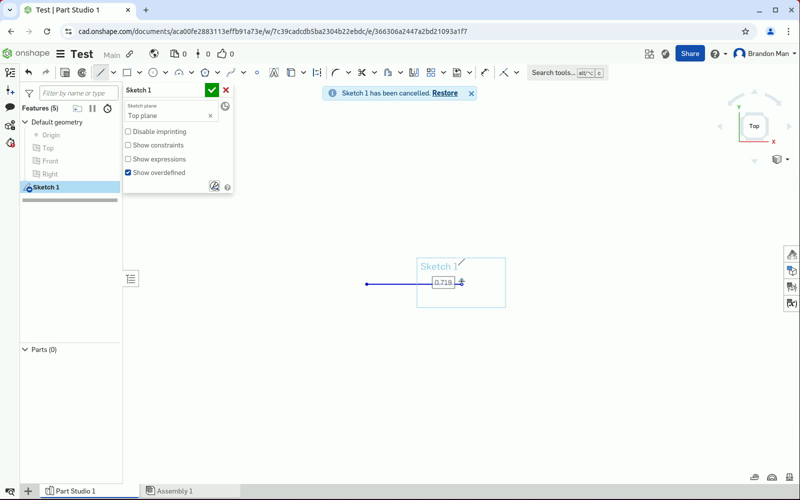
mouse_move(491, 280)
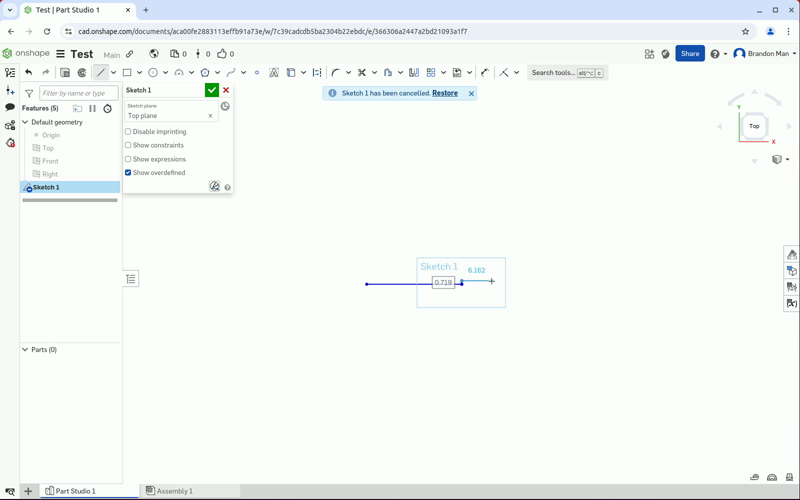
mouse_move(460, 280)
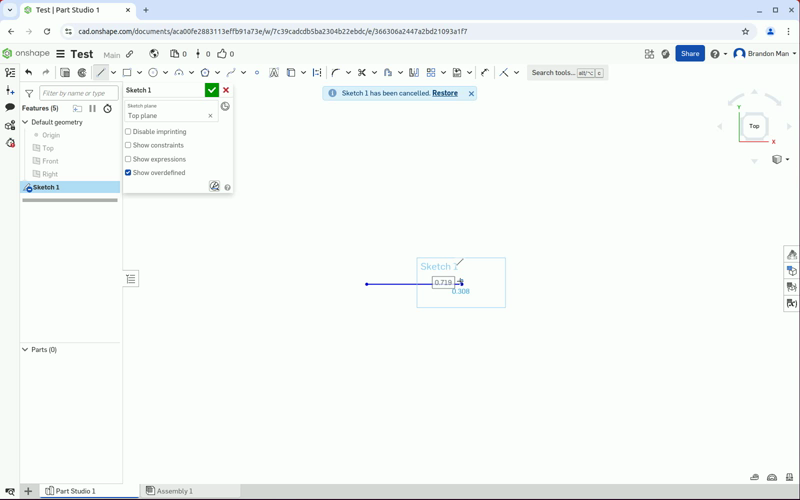
scroll(6)
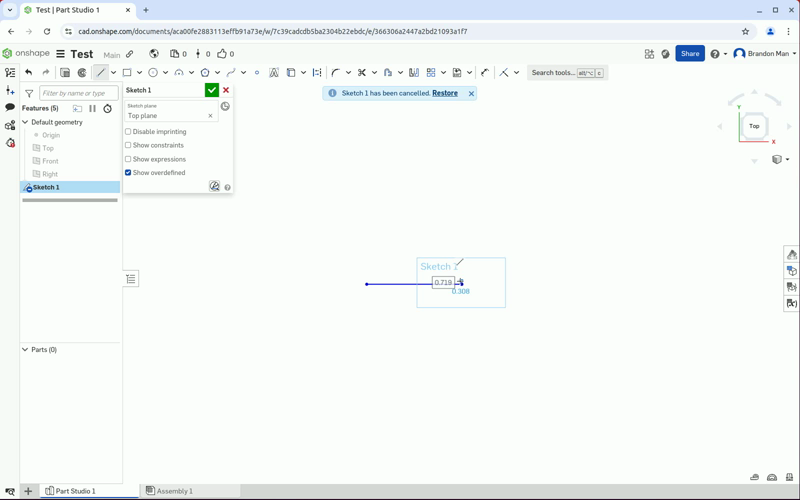
scroll(6)
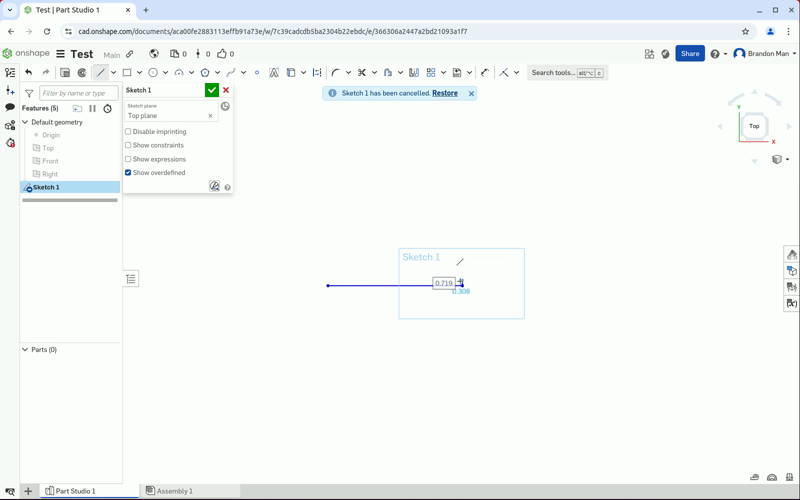
scroll(6)
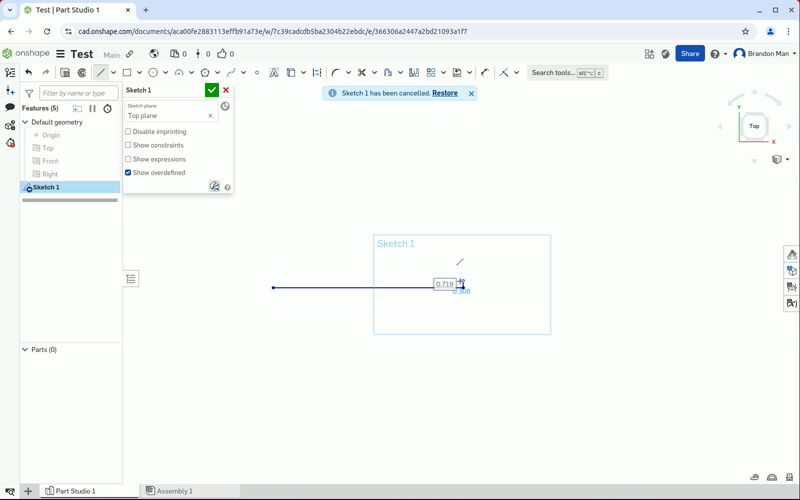
scroll(6)
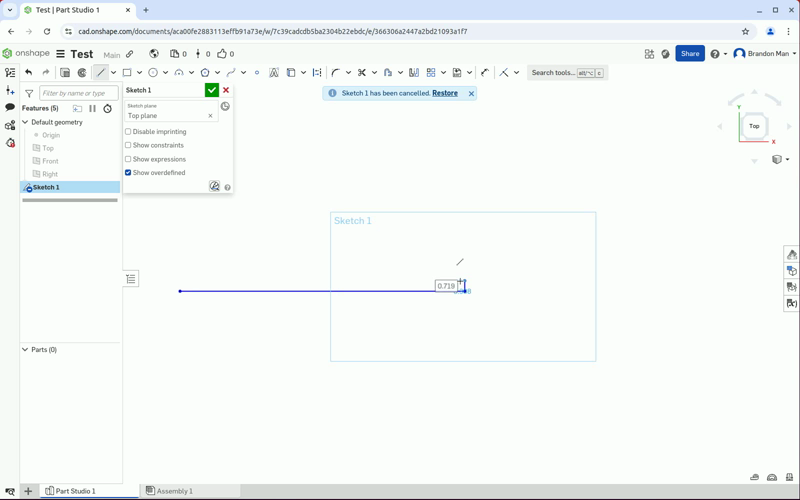
scroll(6)
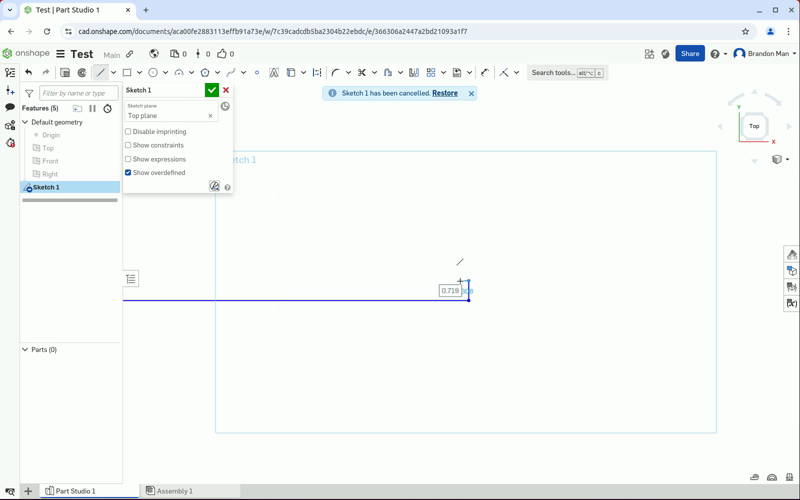
scroll(6)
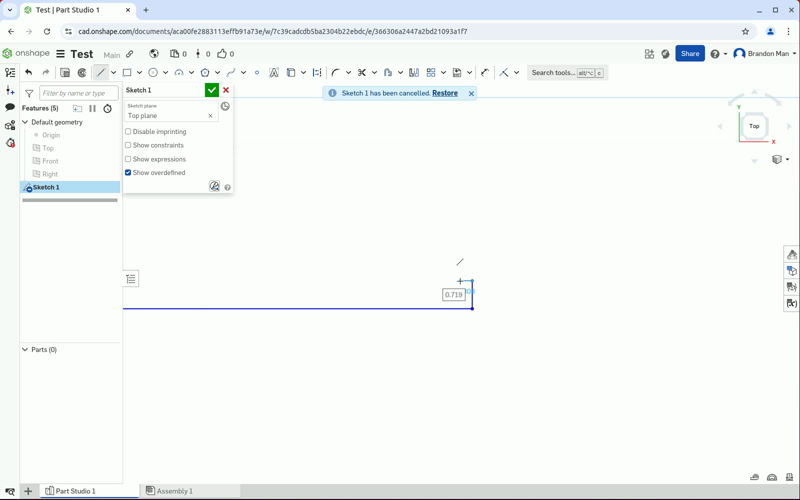
scroll(6)
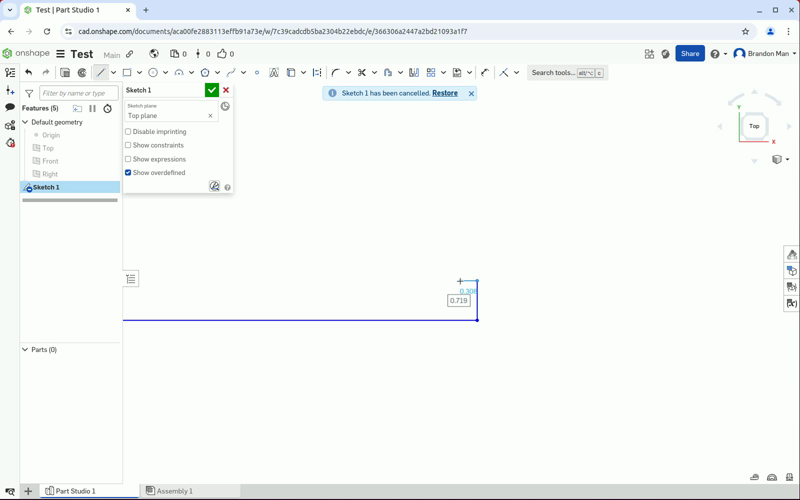
click(460, 280)
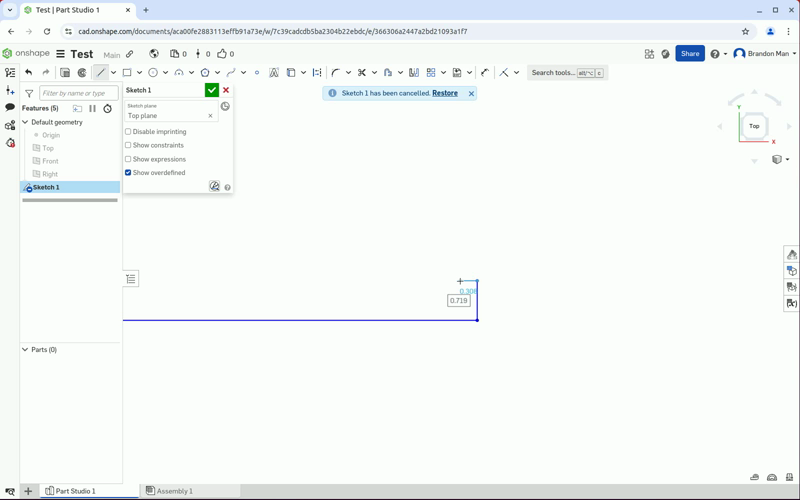
scroll(-6)
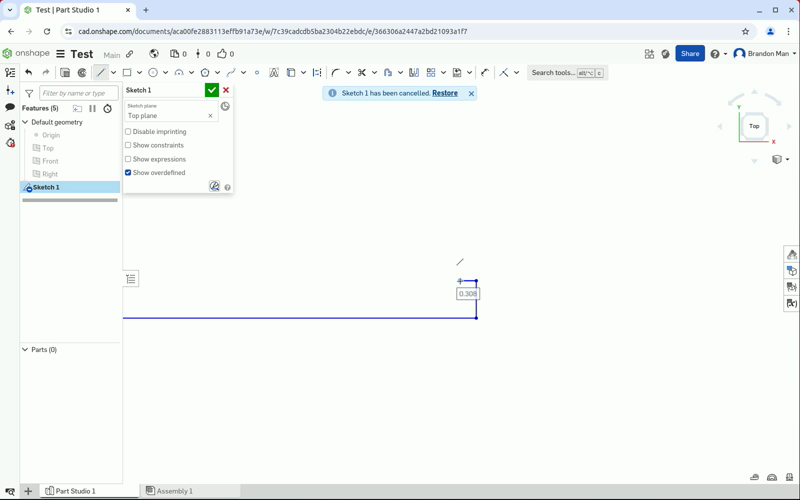
scroll(-6)
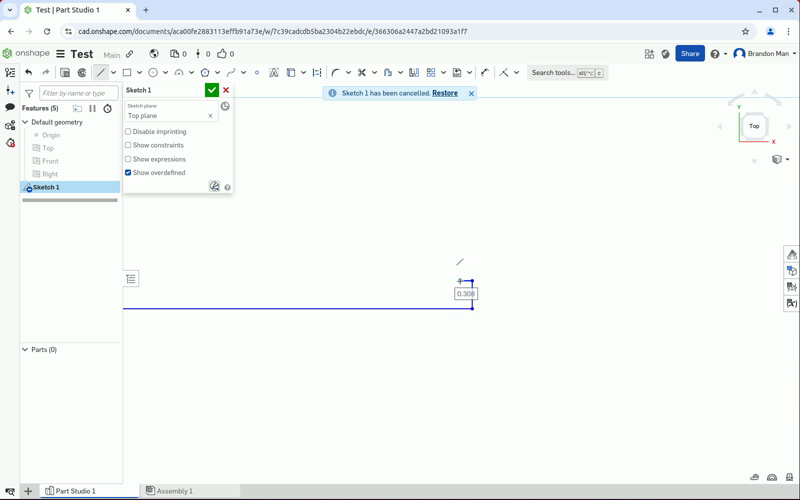
scroll(-6)
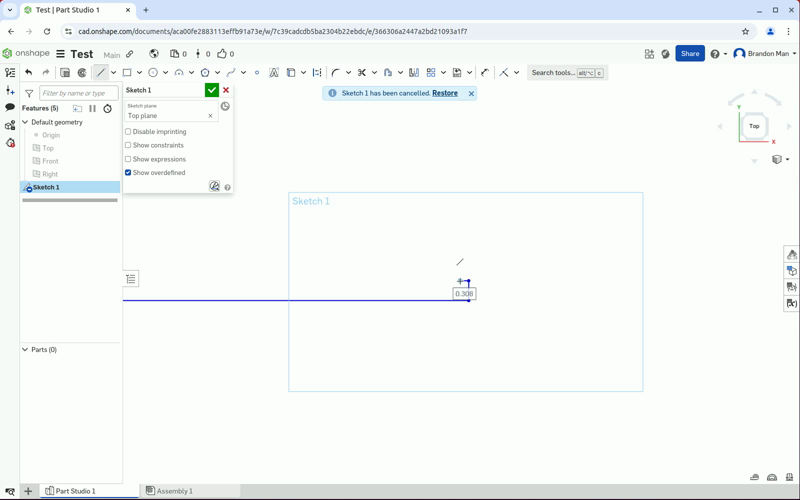
scroll(-6)
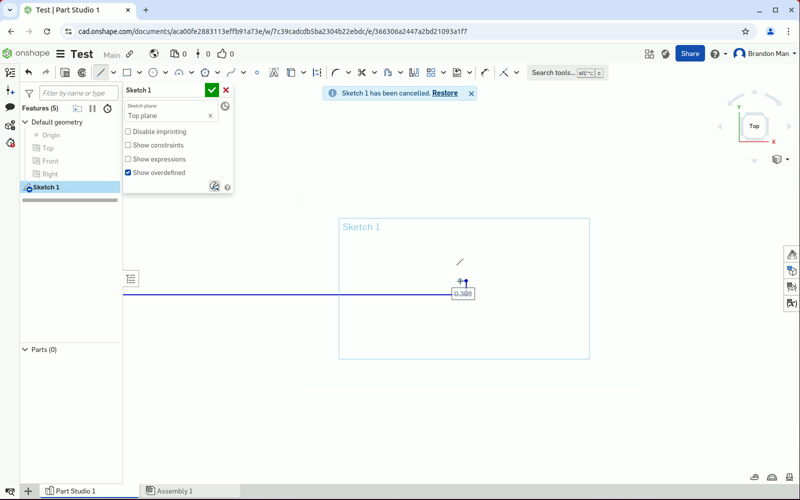
scroll(-6)
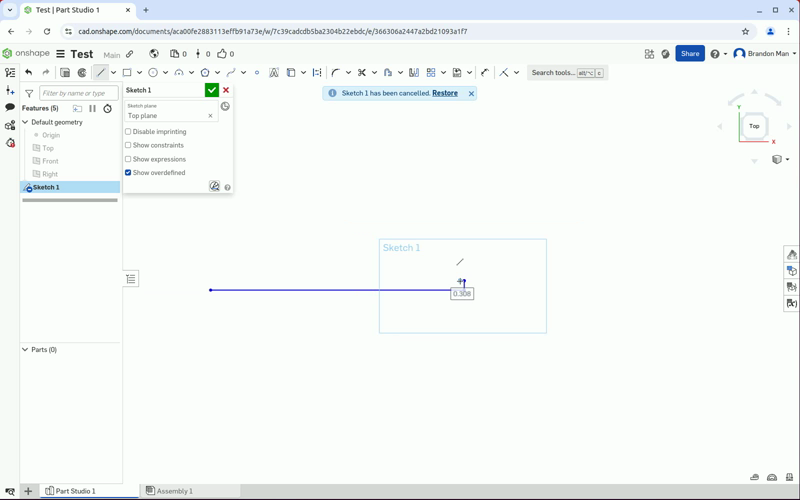
scroll(-6)
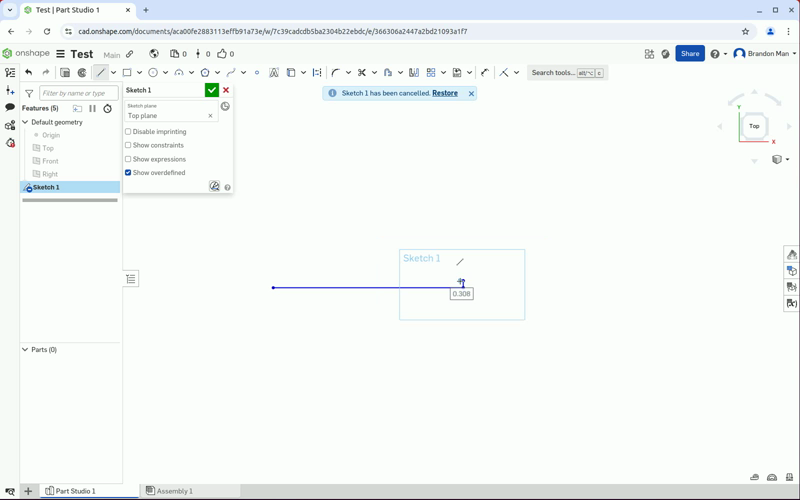
scroll(-6)
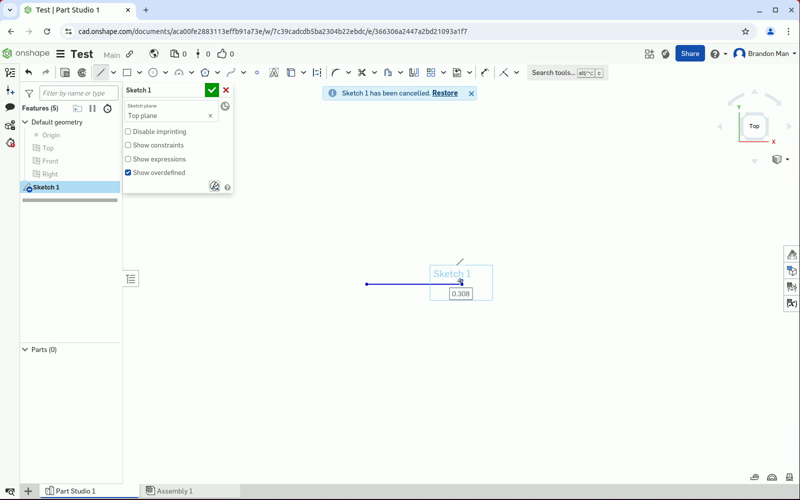
key_up(shift)
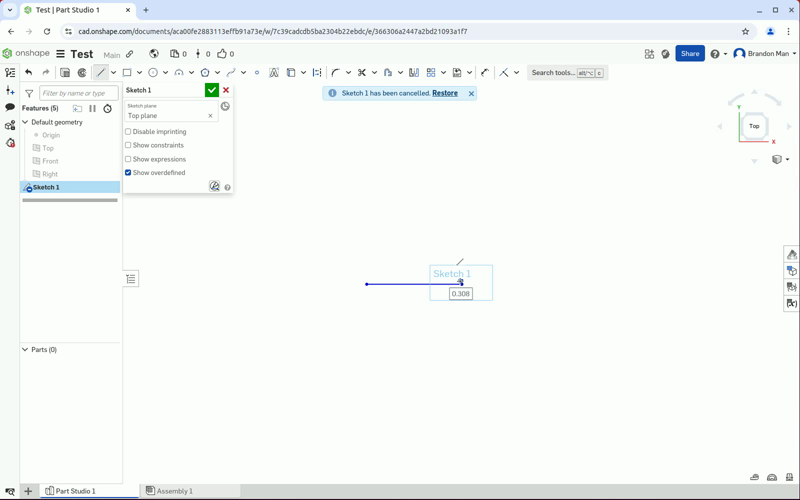
key_down(shift)
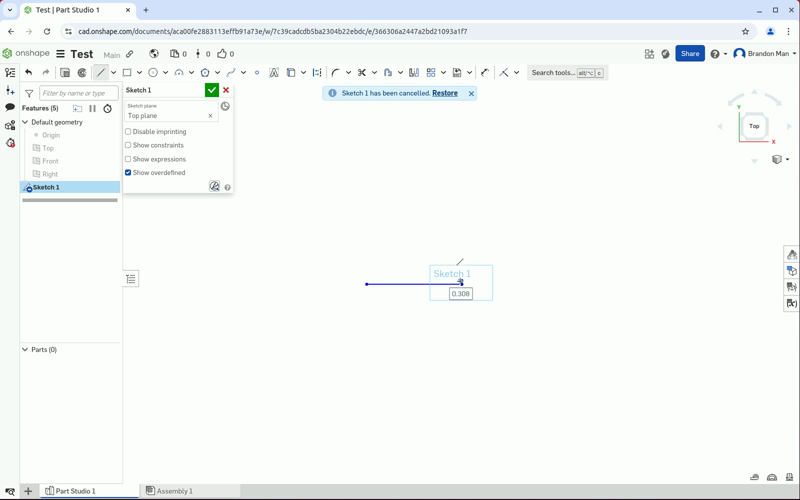
mouse_move(490, 280)
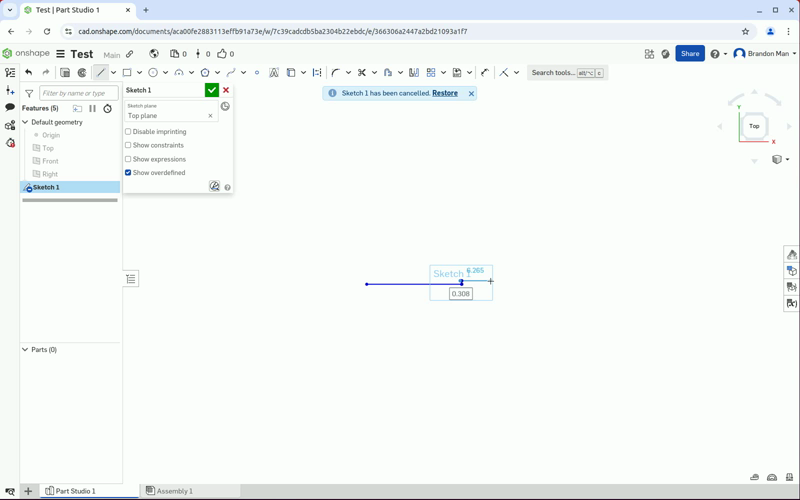
mouse_move(460, 282)
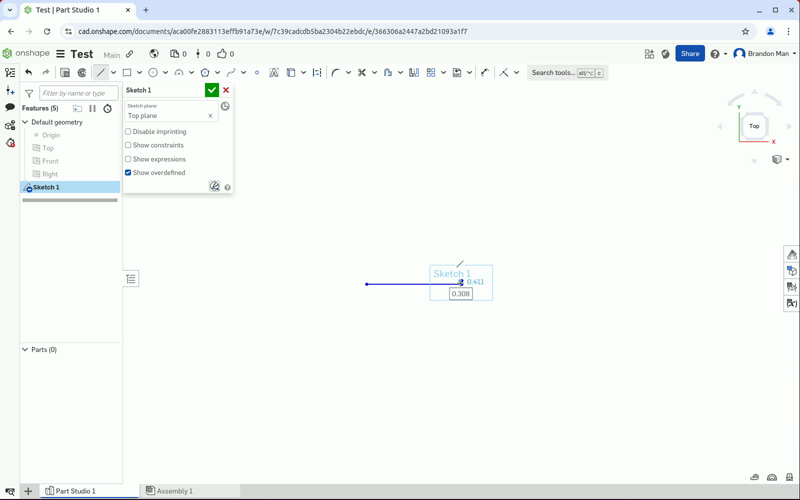
scroll(6)
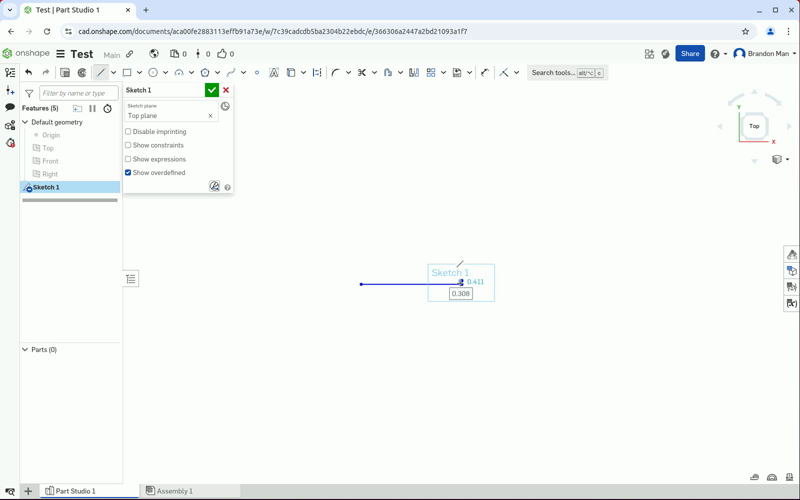
scroll(6)
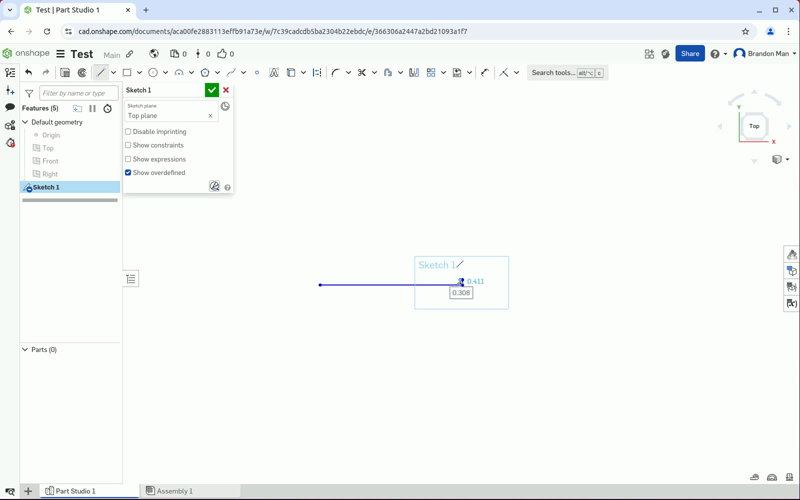
scroll(6)
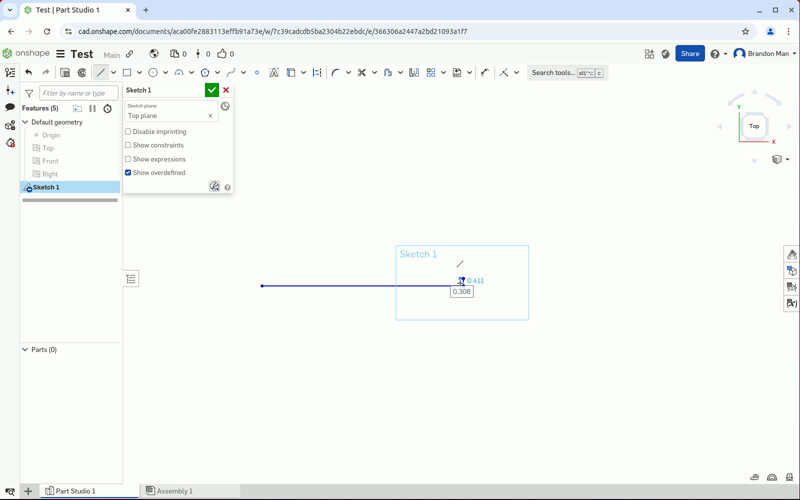
scroll(6)
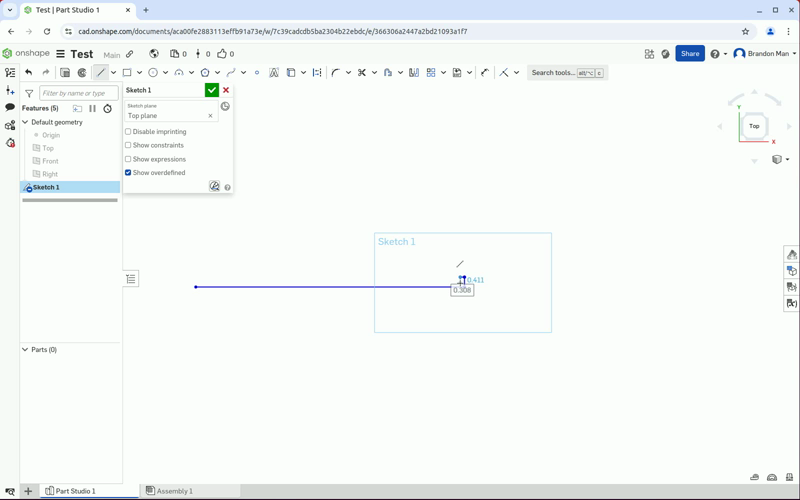
scroll(6)
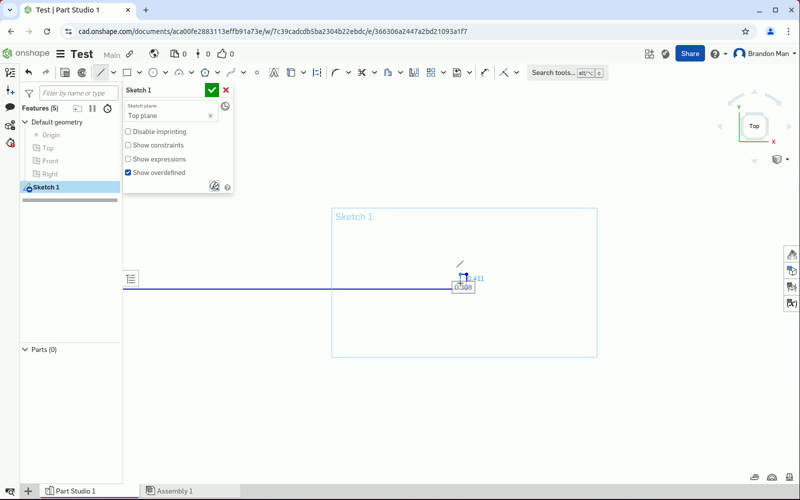
scroll(6)
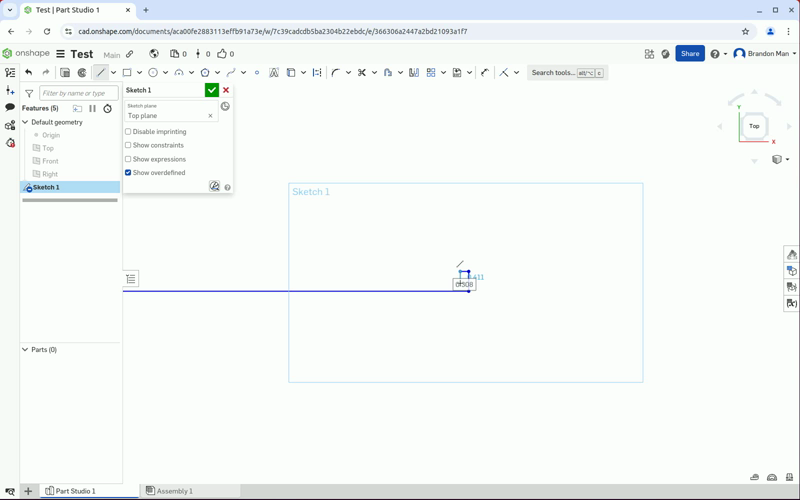
scroll(6)
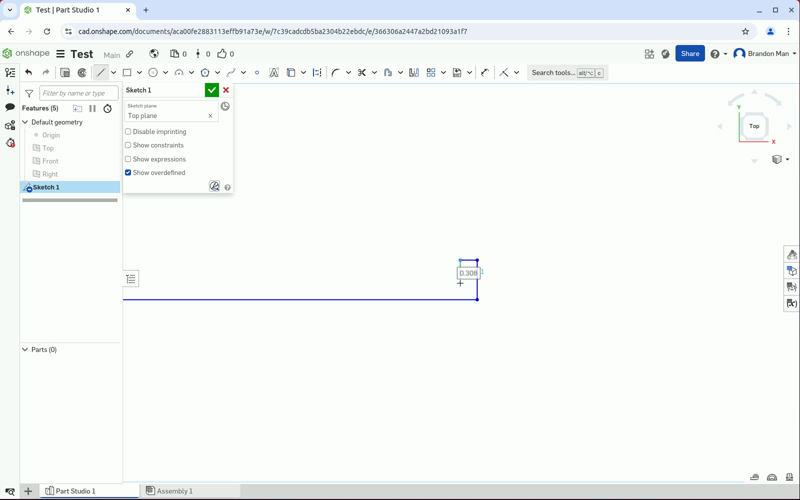
click(460, 282)
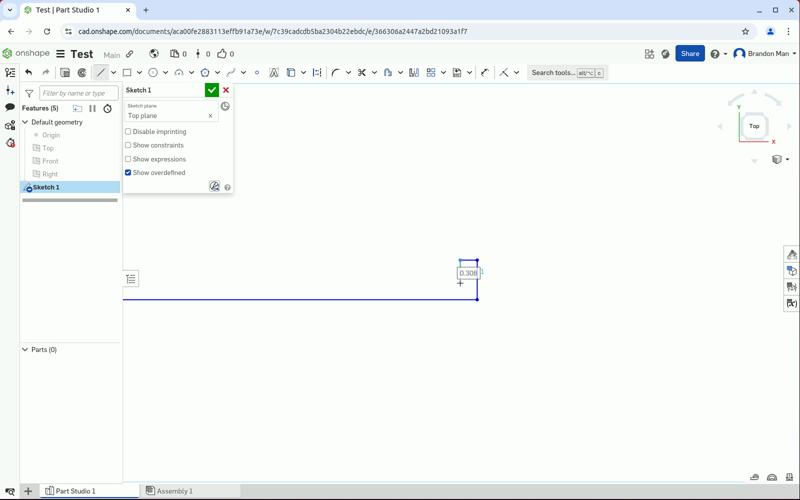
scroll(-6)
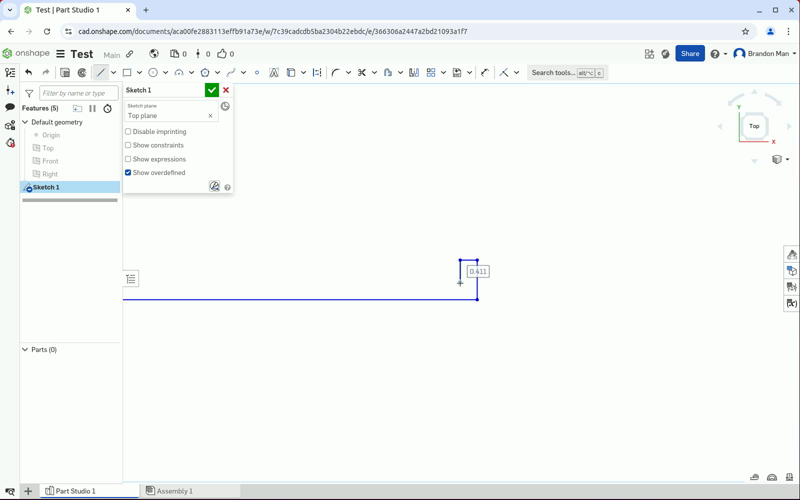
scroll(-6)
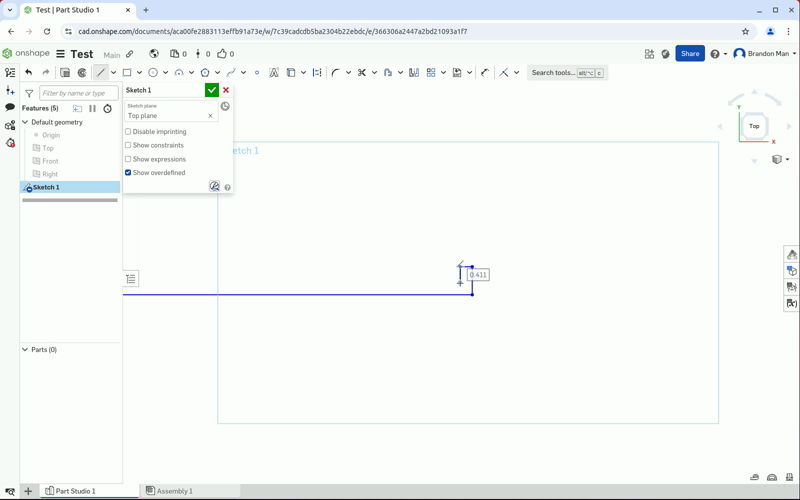
scroll(-6)
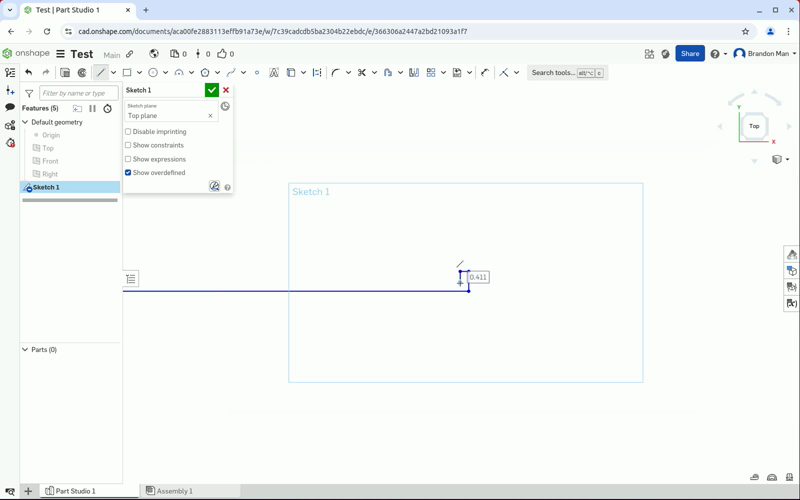
scroll(-6)
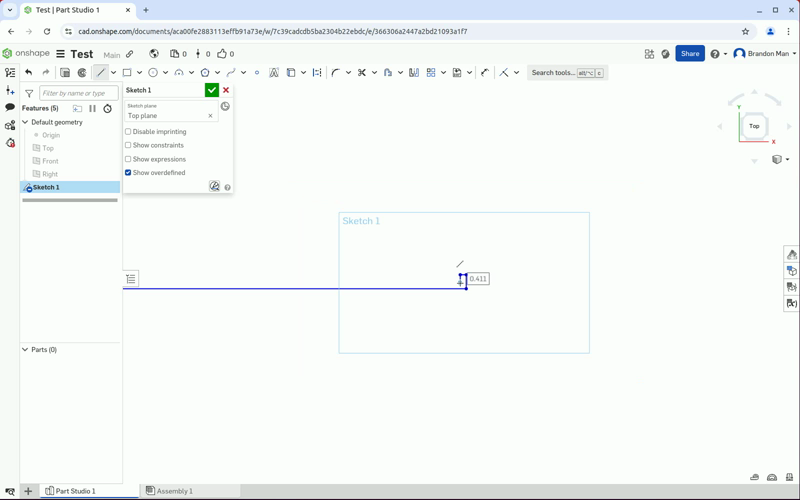
scroll(-6)
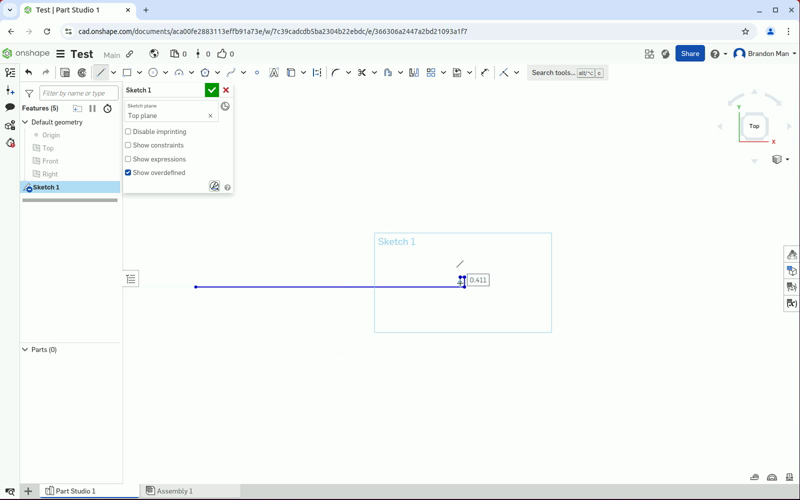
scroll(-6)
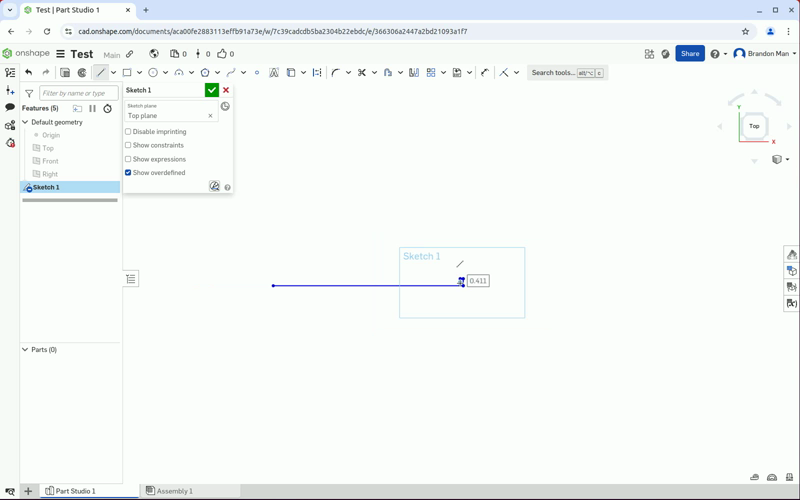
scroll(-6)
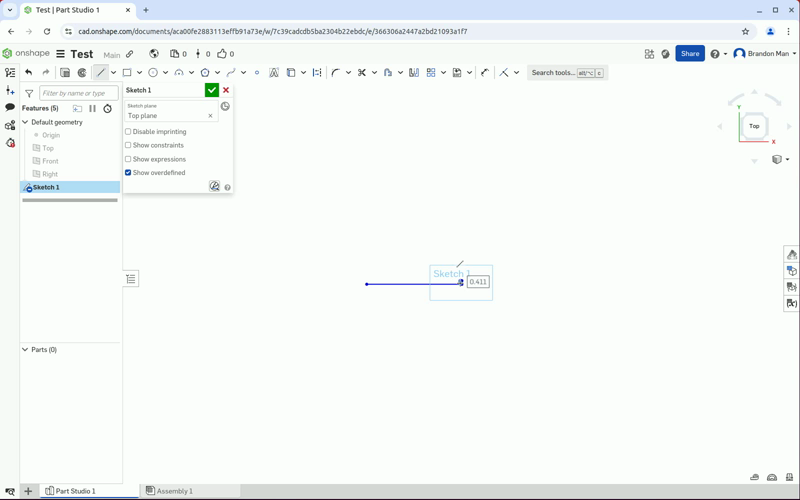
key_up(shift)
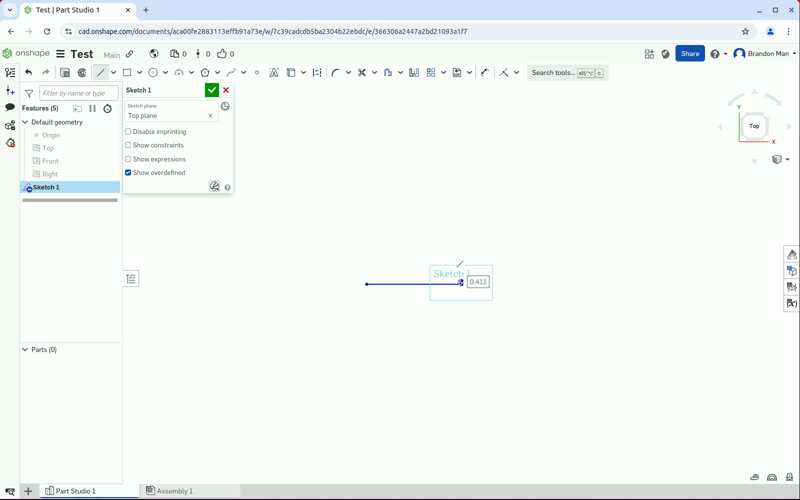
key_down(shift)
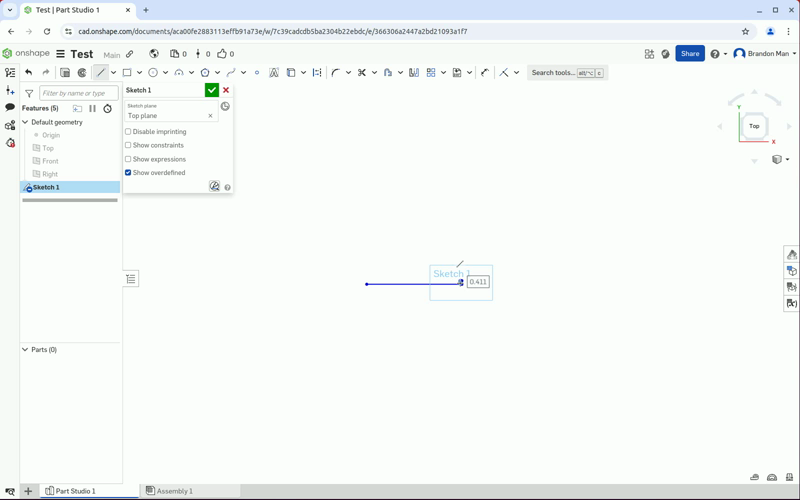
mouse_move(368, 282)
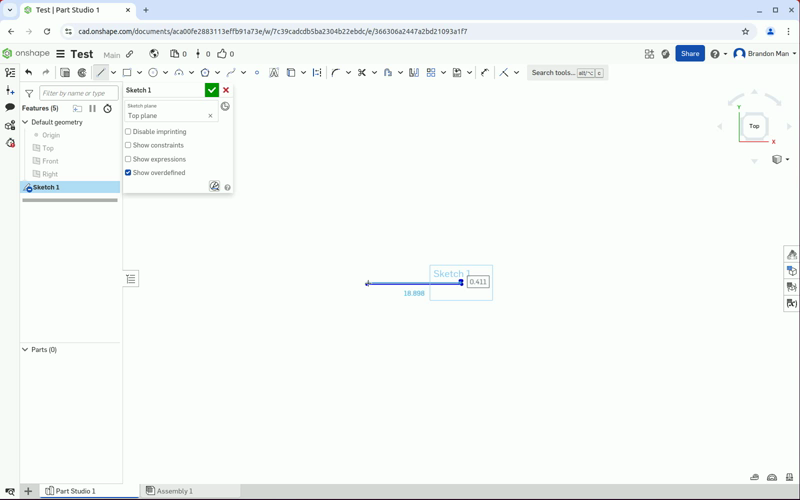
scroll(6)
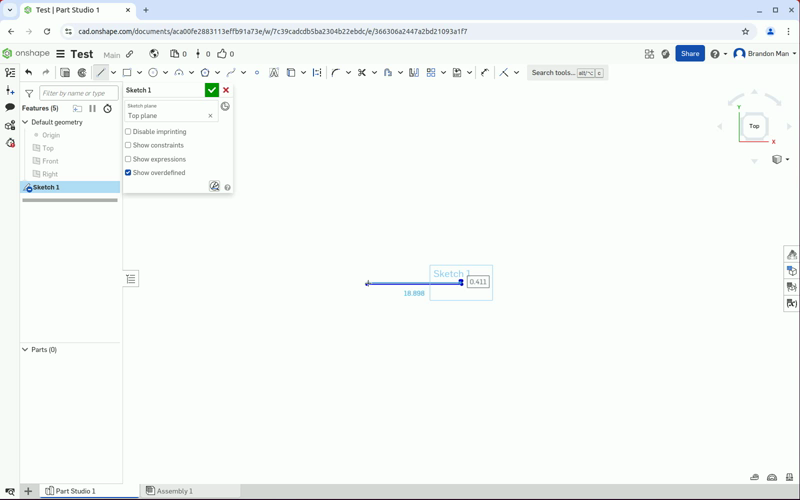
scroll(6)
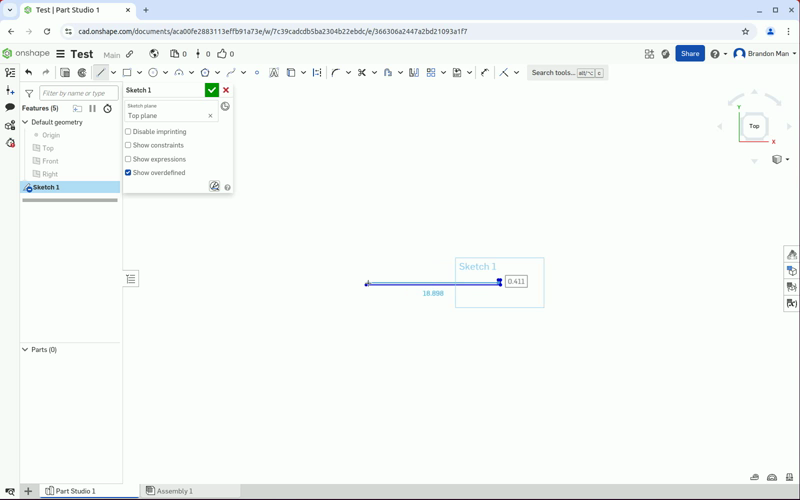
scroll(6)
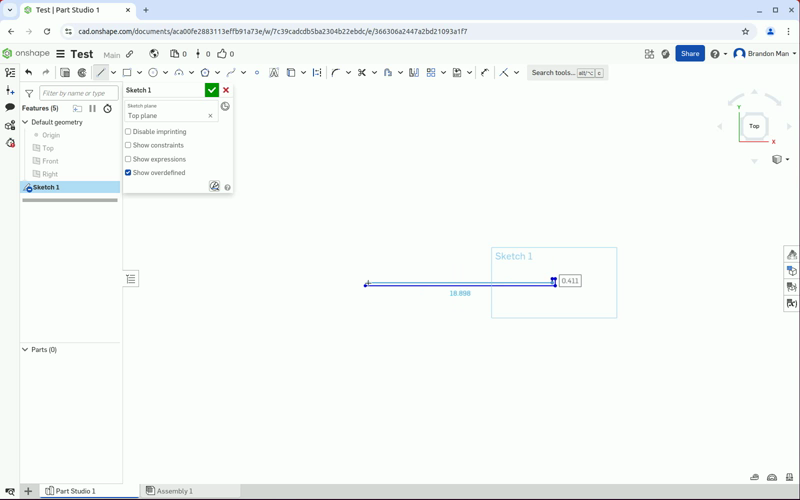
scroll(6)
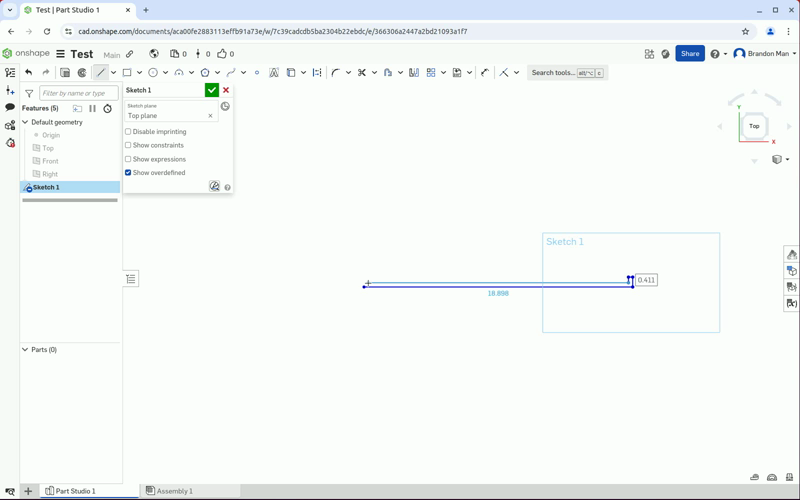
scroll(6)
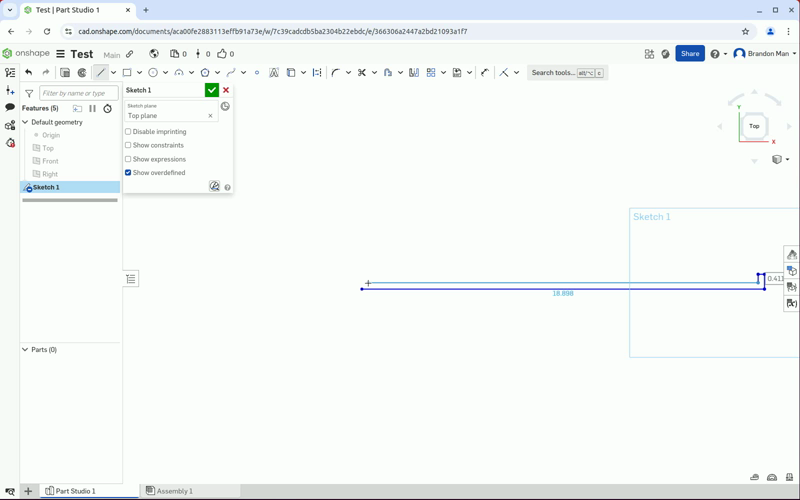
scroll(6)
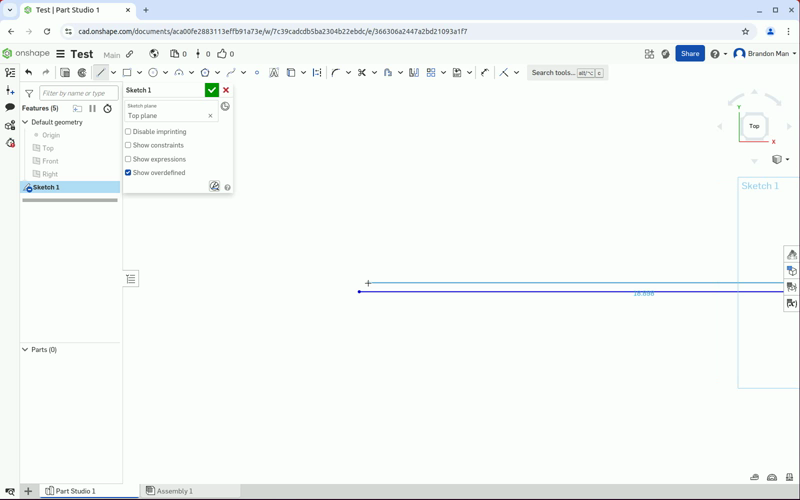
scroll(6)
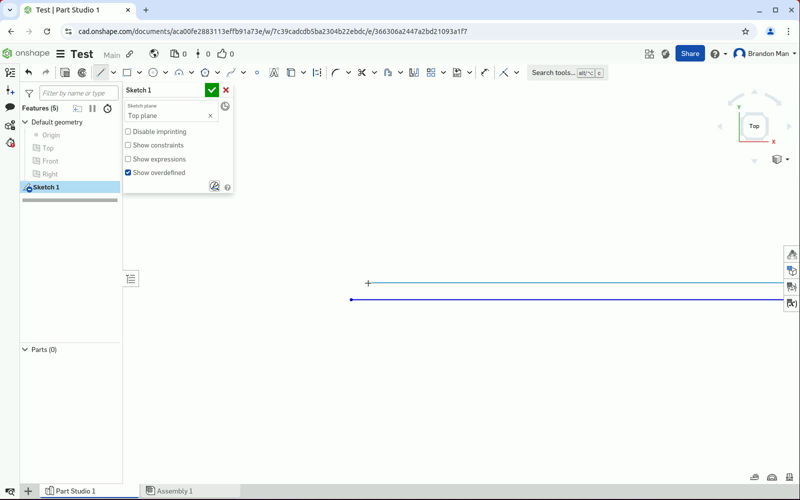
click(368, 282)
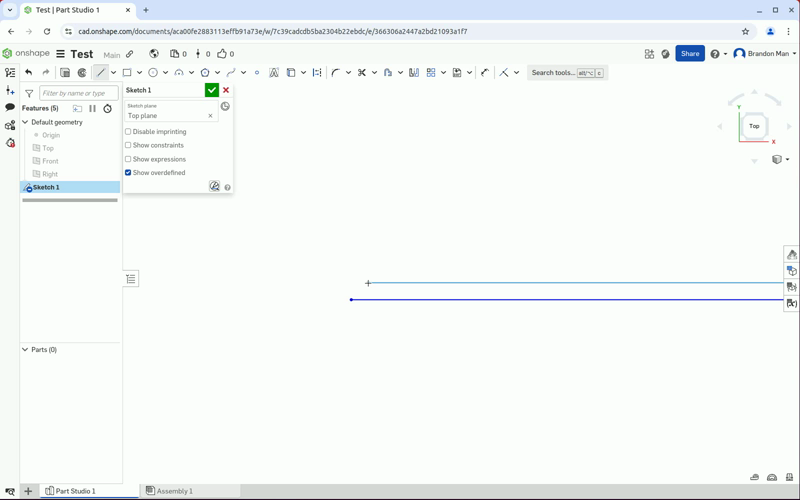
scroll(-6)
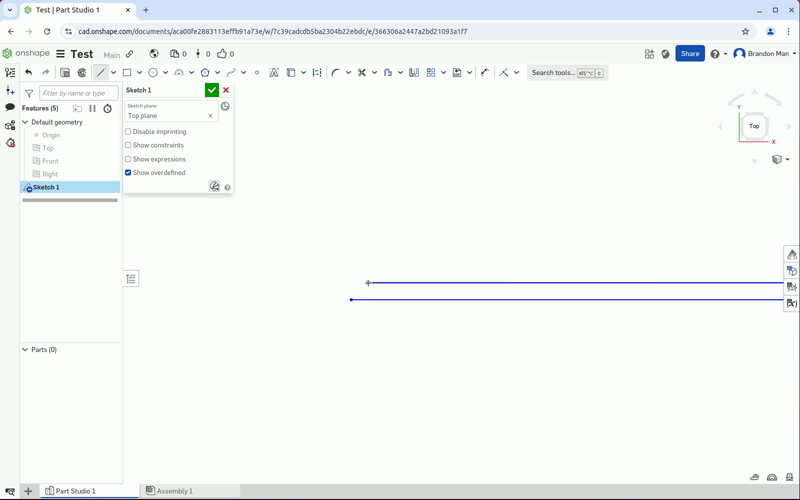
scroll(-6)
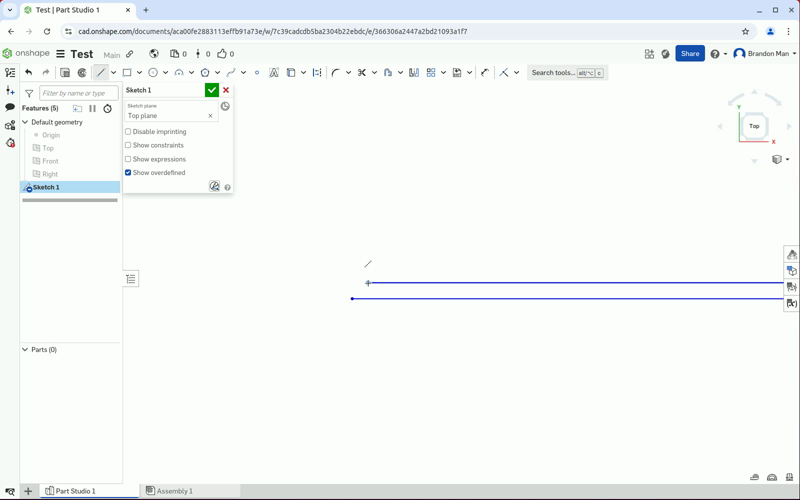
scroll(-6)
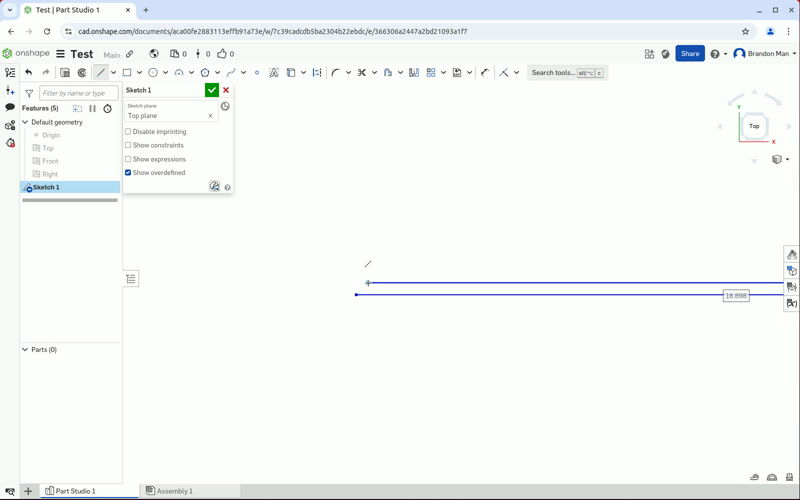
scroll(-6)
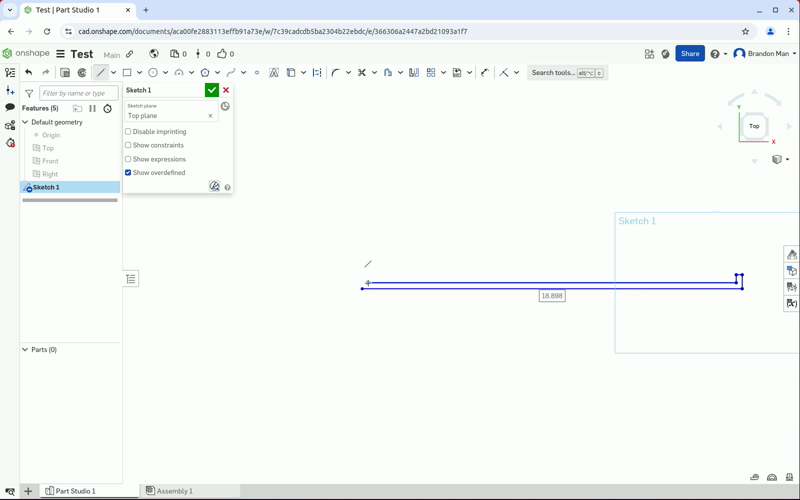
scroll(-6)
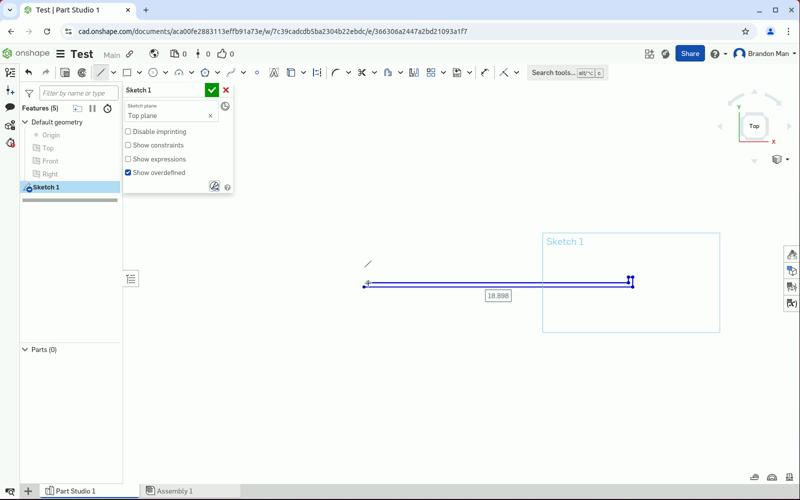
scroll(-6)
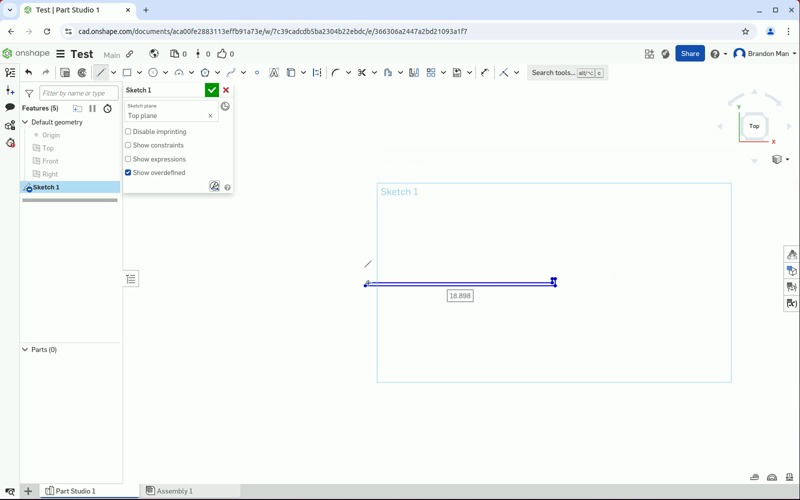
scroll(-6)
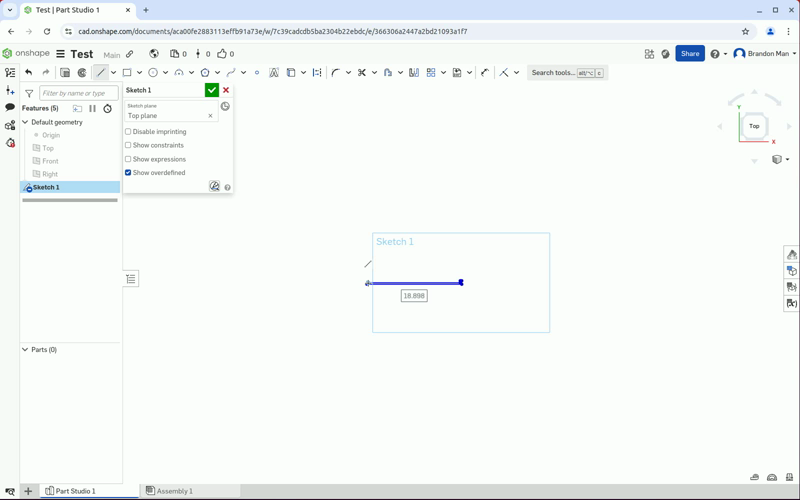
key_up(shift)
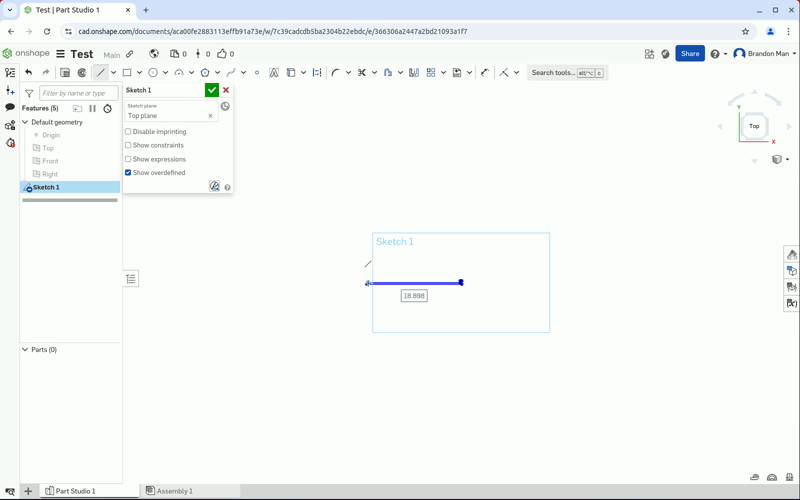
key_down(shift)
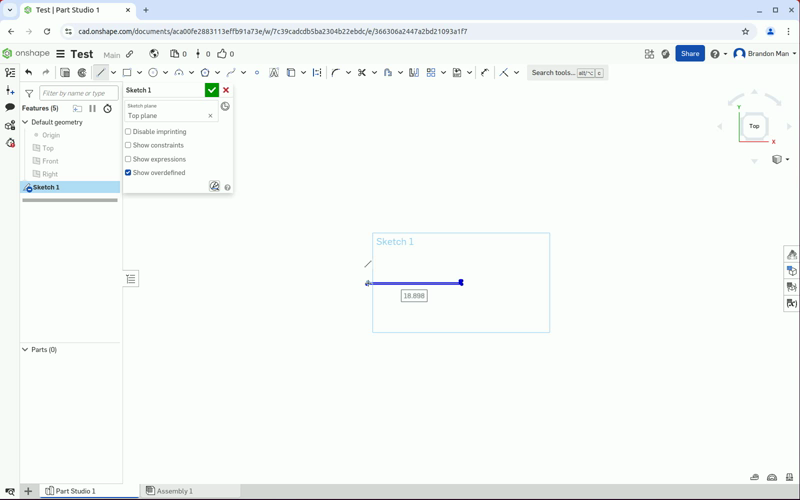
mouse_move(368, 171)
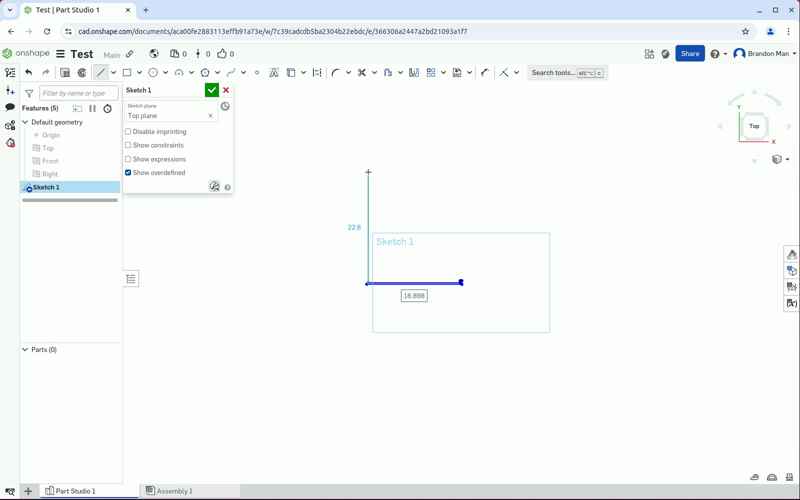
click(368, 171)
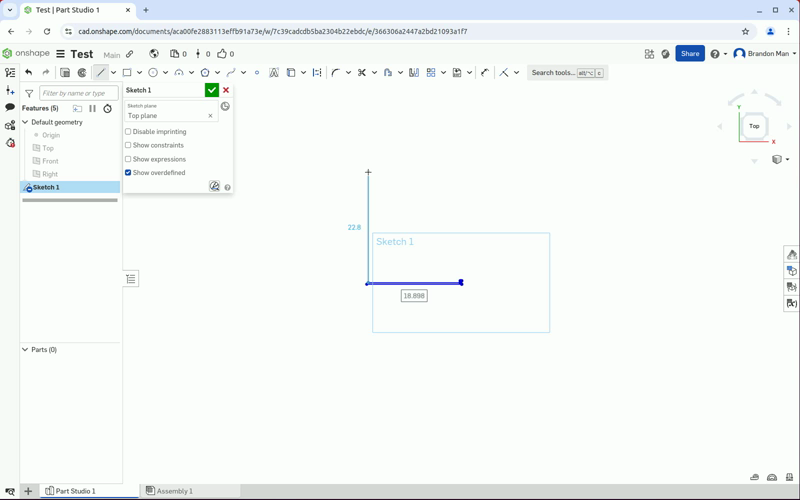
key_up(shift)
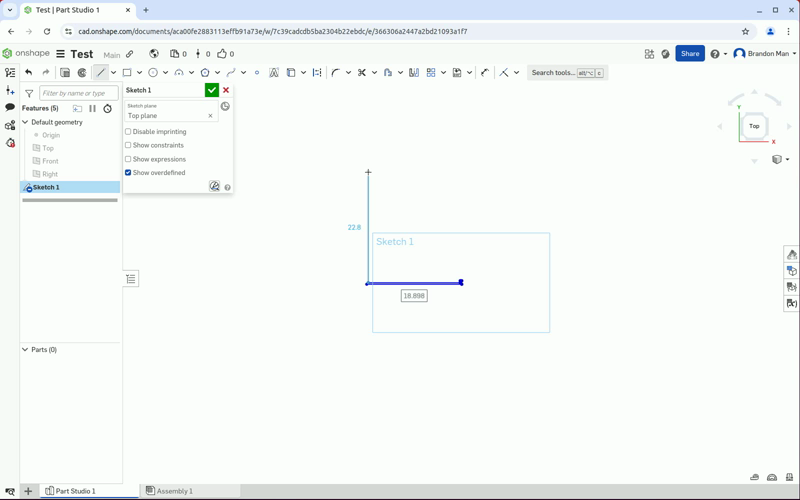
key_down(shift)
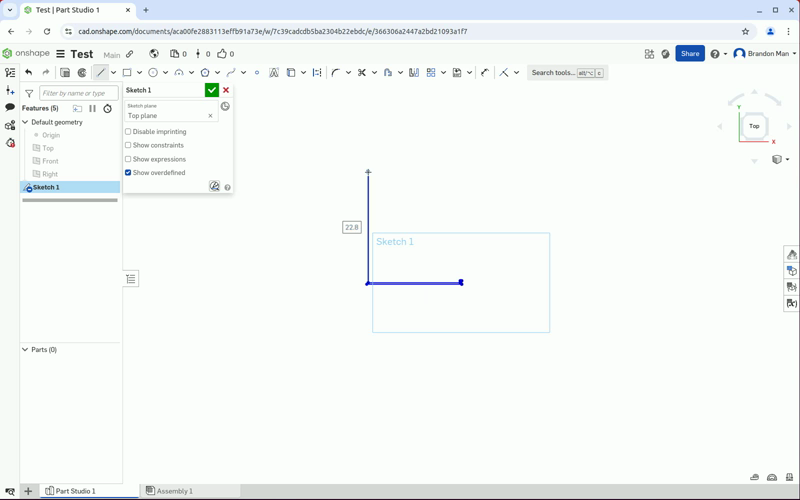
mouse_move(460, 171)
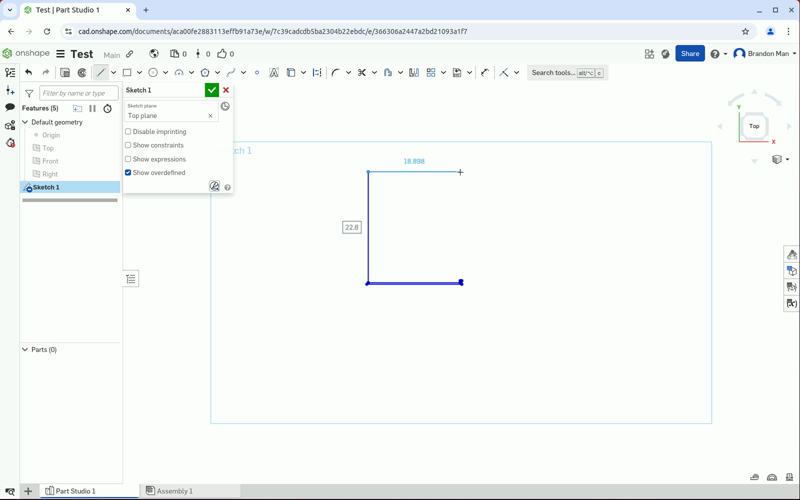
click(460, 171)
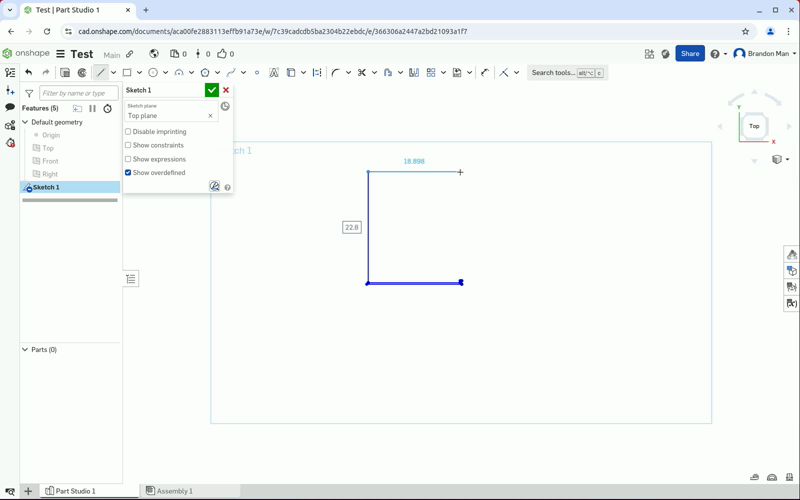
key_up(shift)
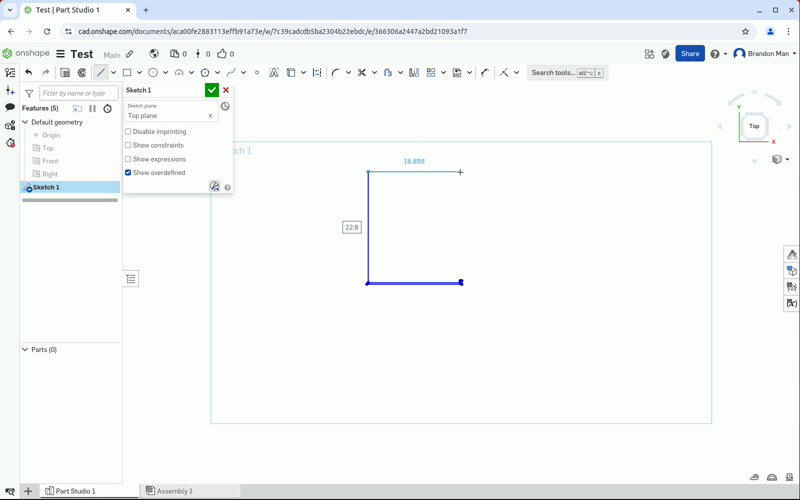
key_down(shift)
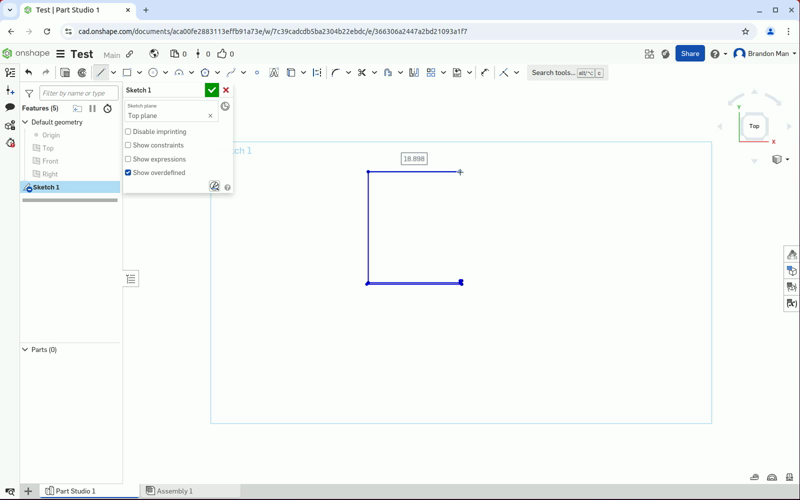
mouse_move(460, 249)
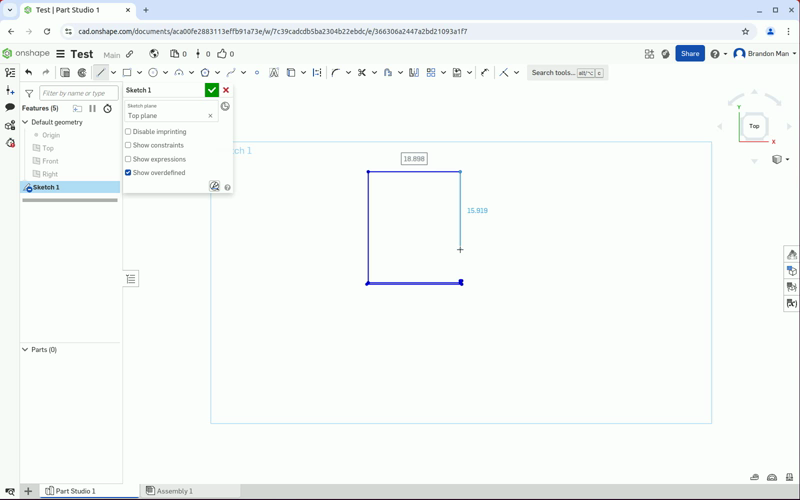
click(460, 249)
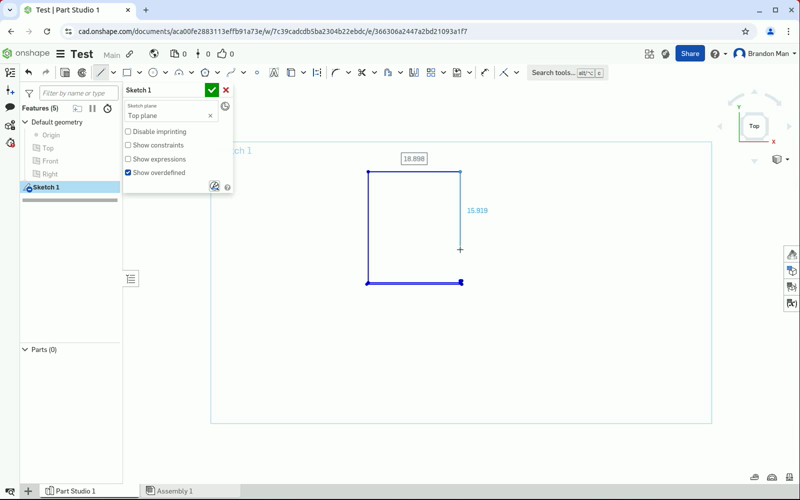
key_up(shift)
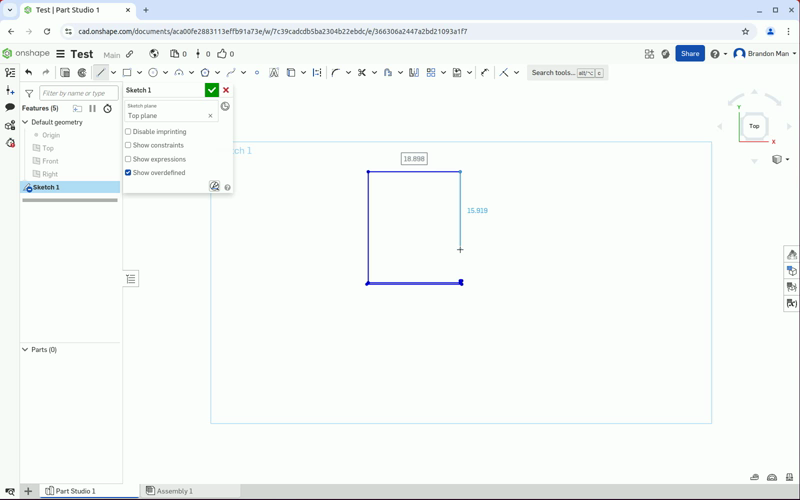
key_down(shift)
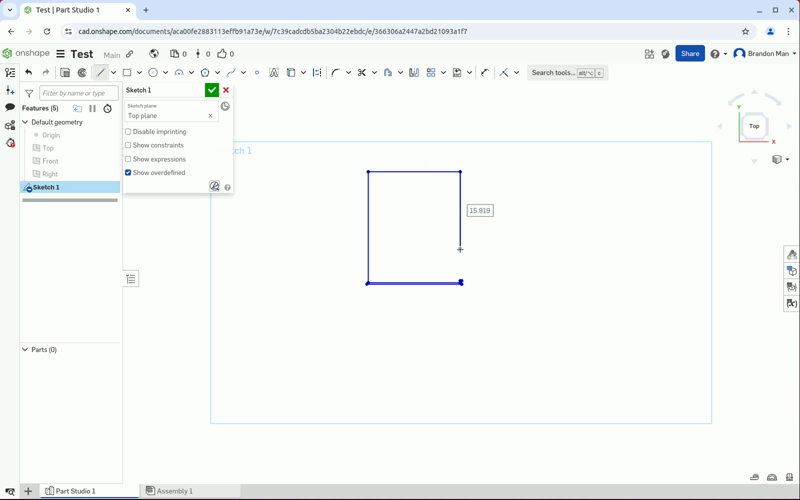
mouse_move(490, 249)
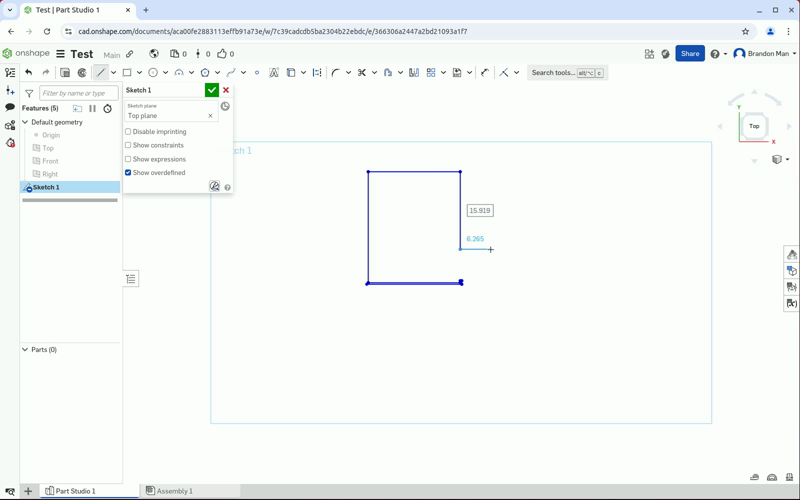
mouse_move(461, 249)
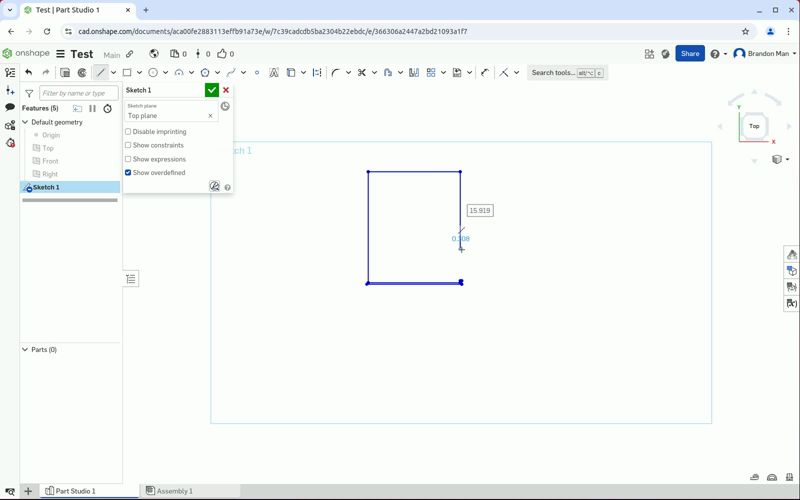
scroll(6)
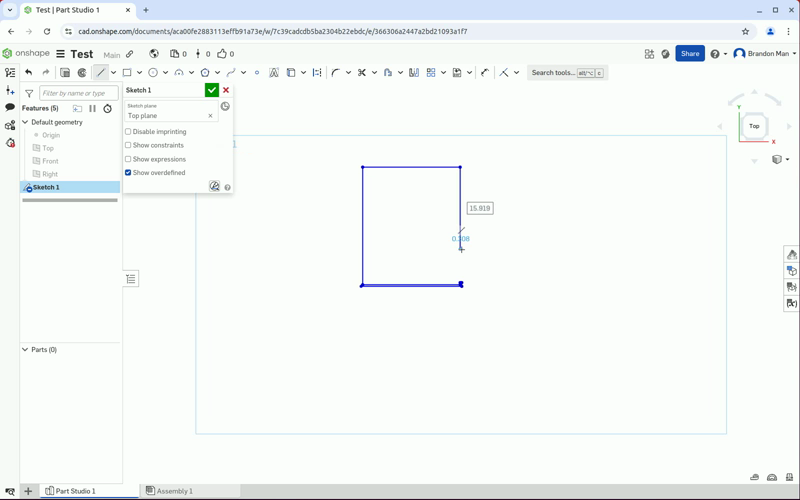
scroll(6)
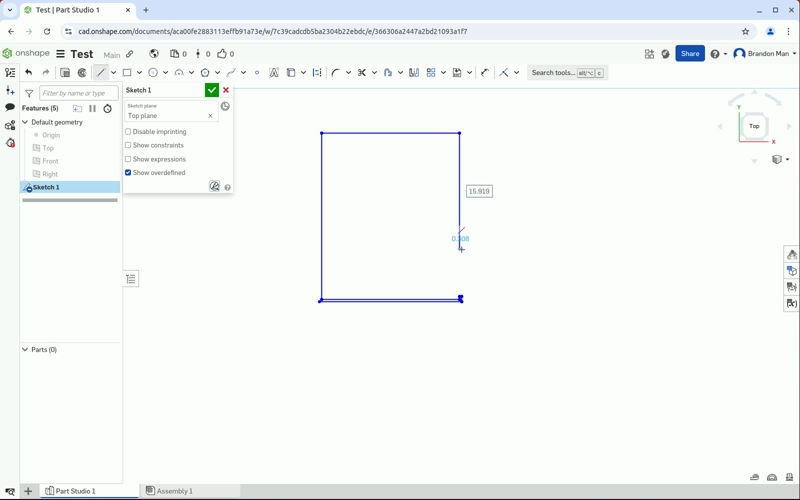
scroll(6)
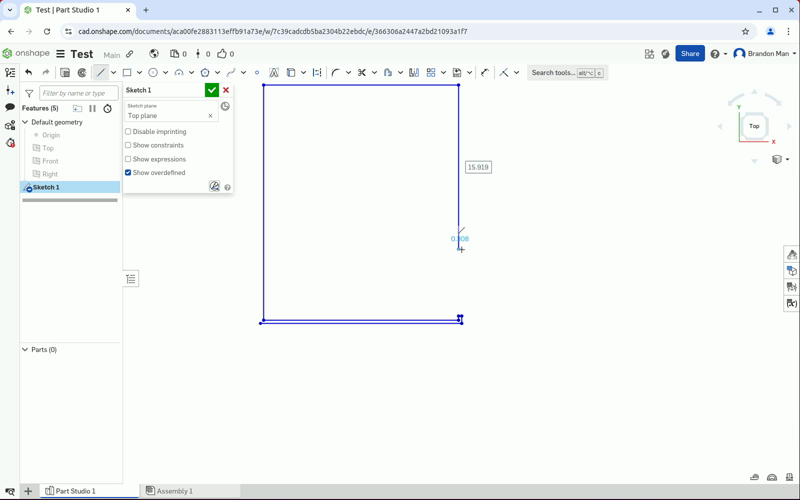
scroll(6)
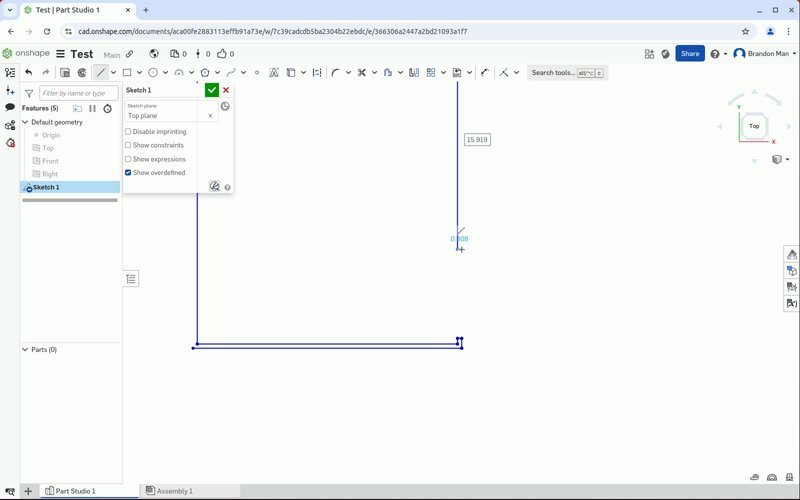
scroll(6)
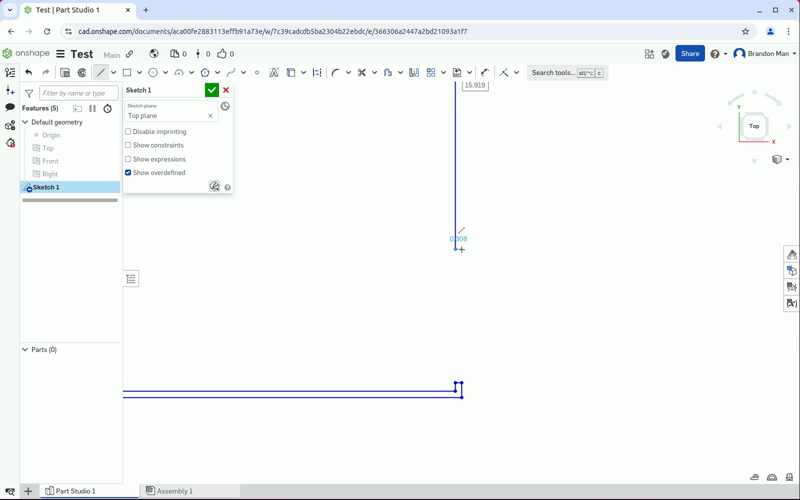
scroll(6)
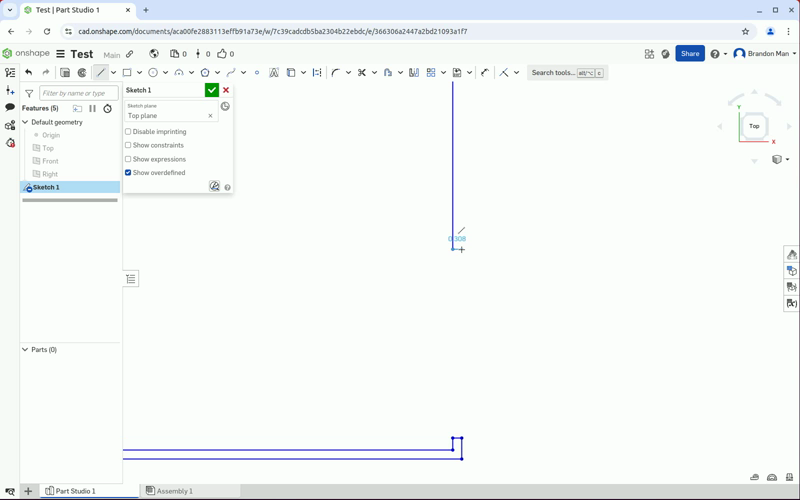
scroll(6)
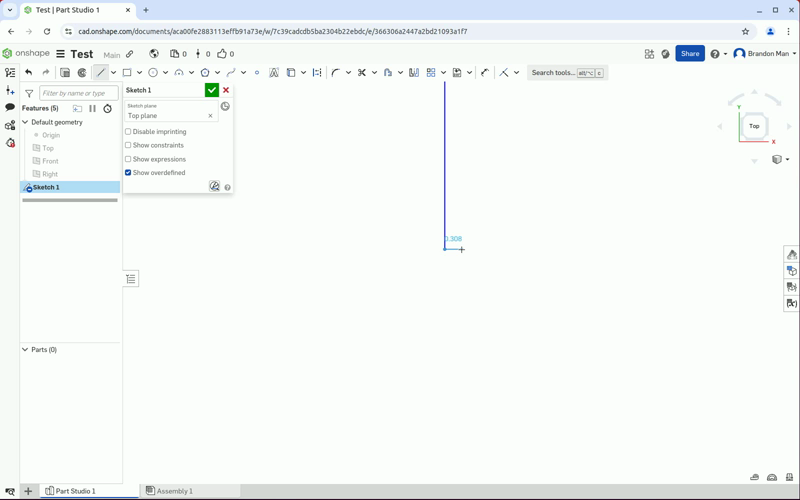
click(461, 249)
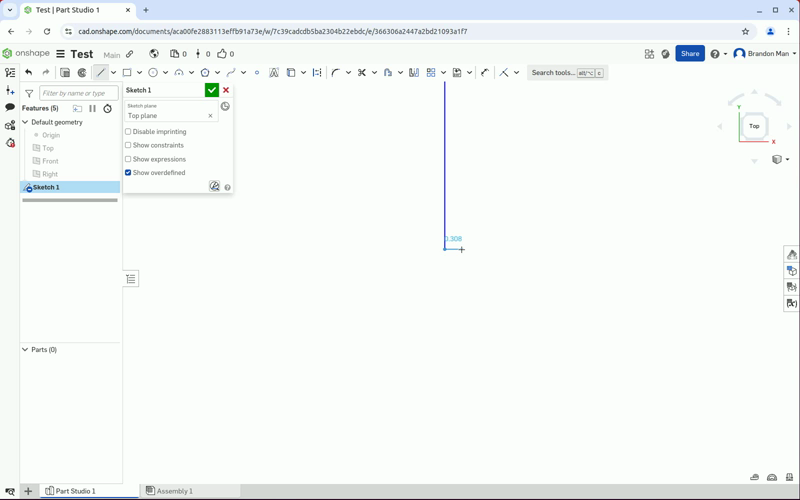
scroll(-6)
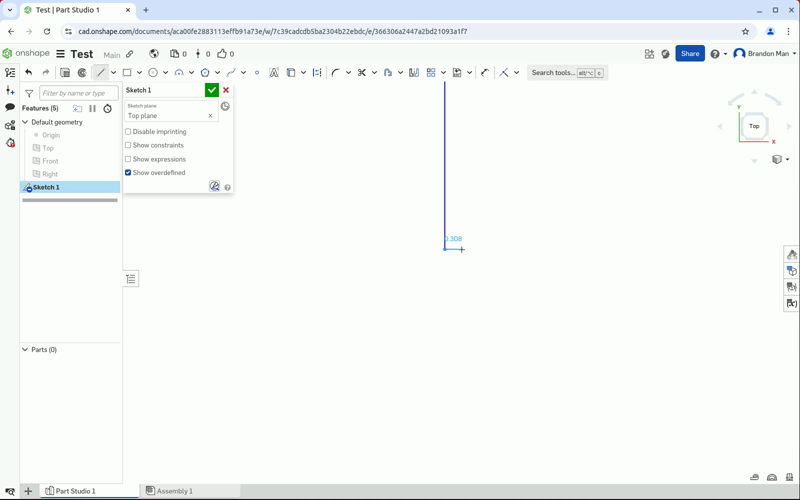
scroll(-6)
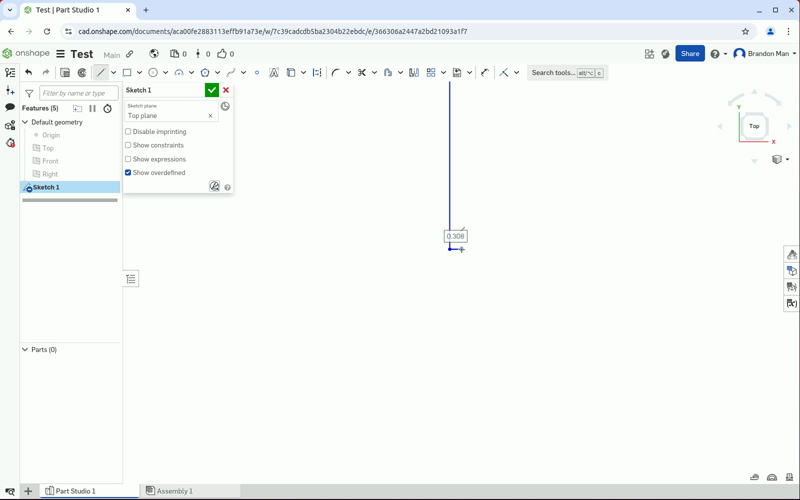
scroll(-6)
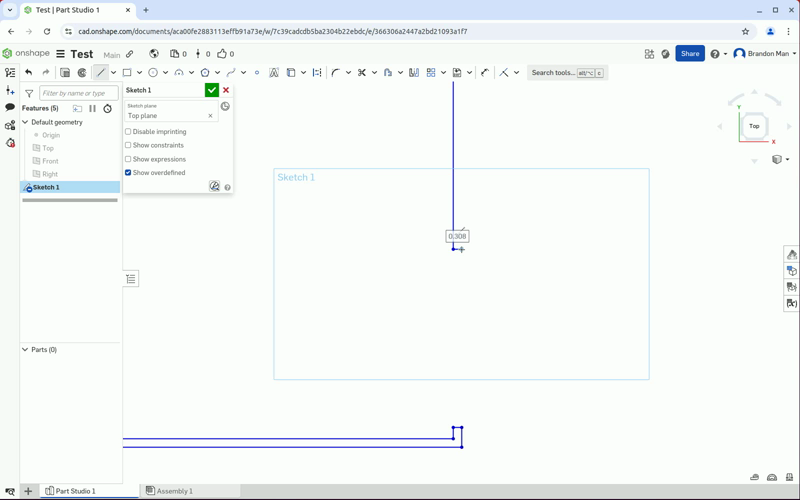
scroll(-6)
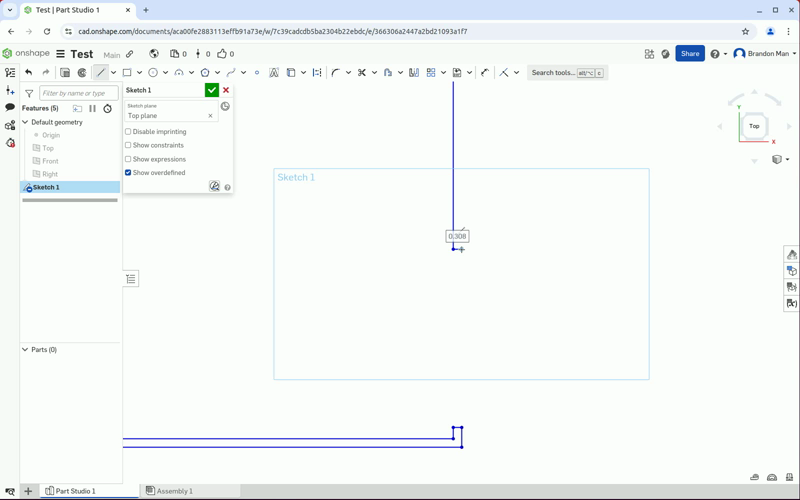
scroll(-6)
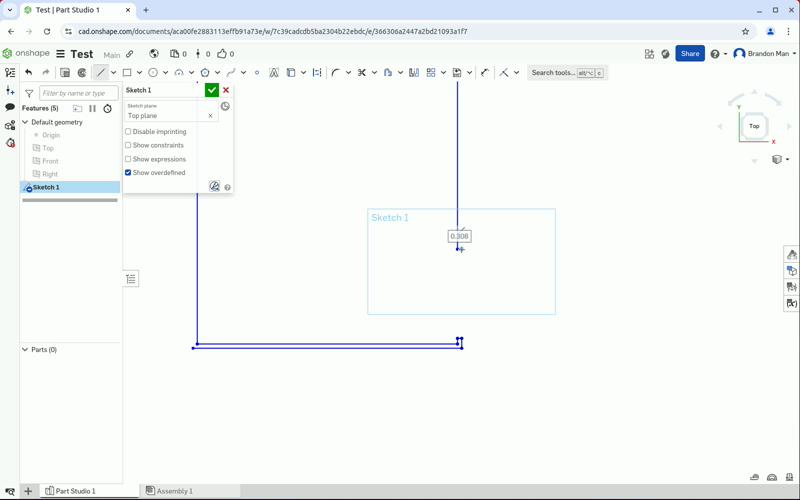
scroll(-6)
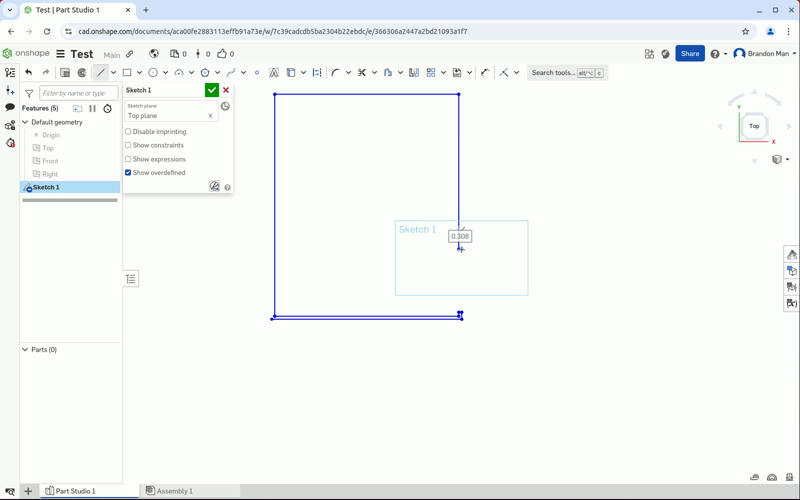
scroll(-6)
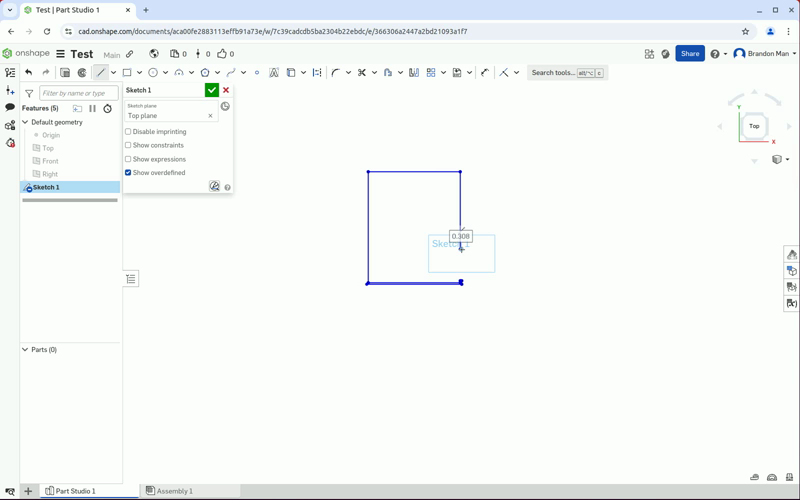
key_up(shift)
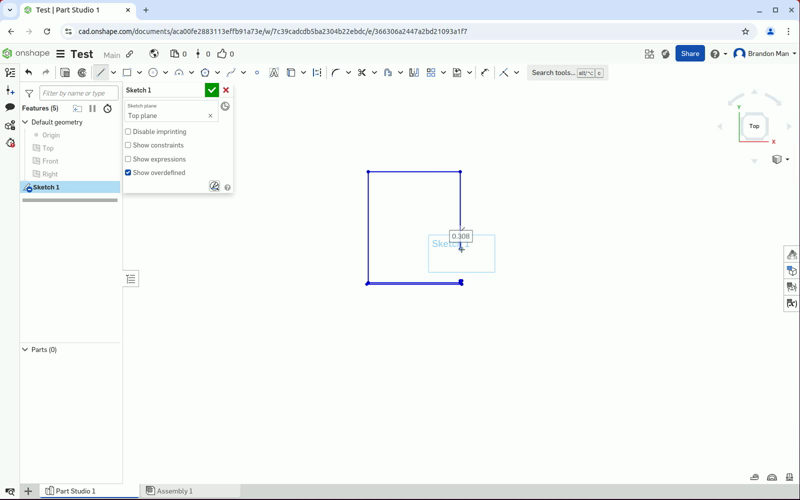
key_down(shift)
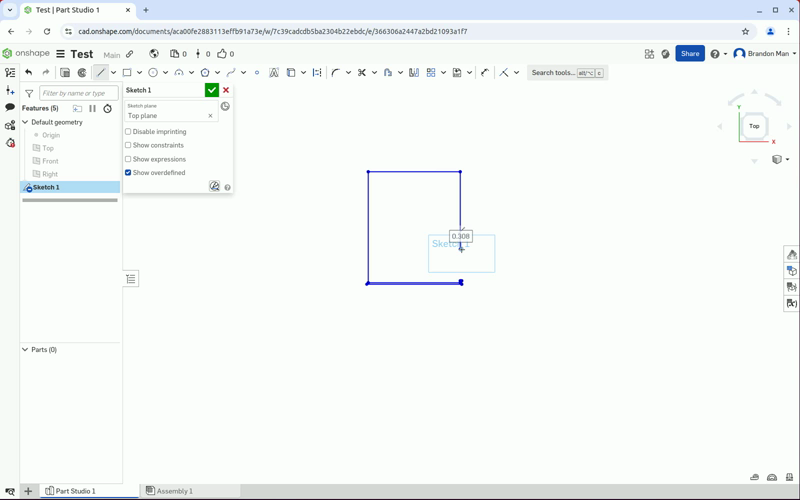
mouse_move(461, 170)
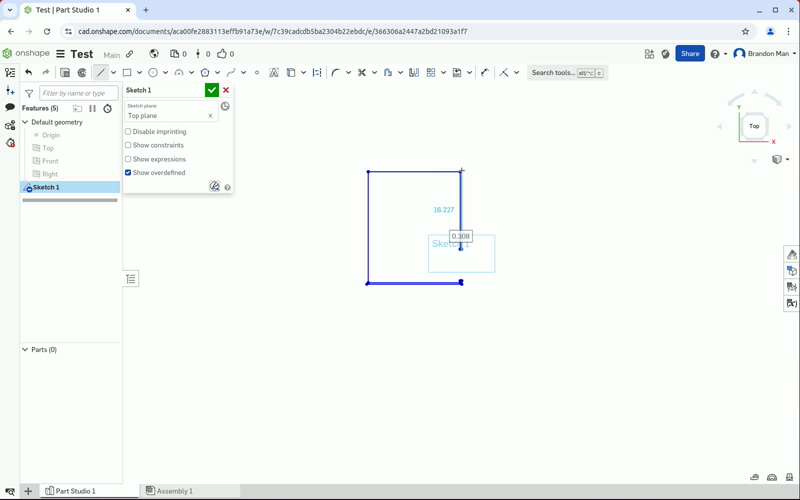
scroll(6)
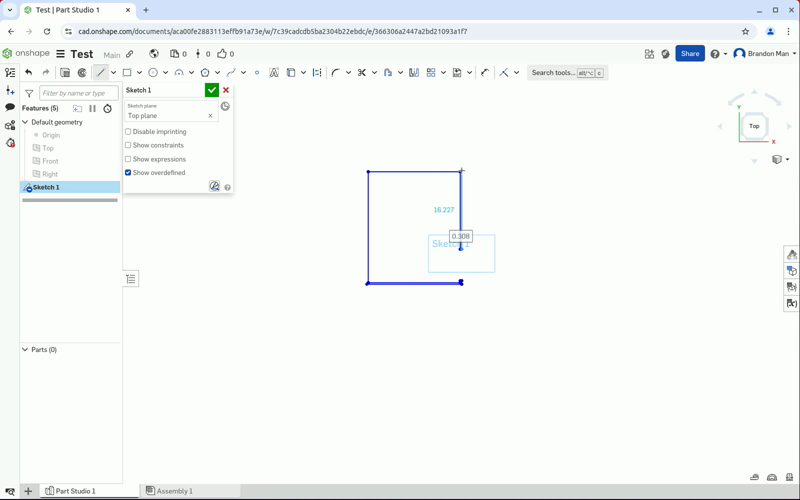
scroll(6)
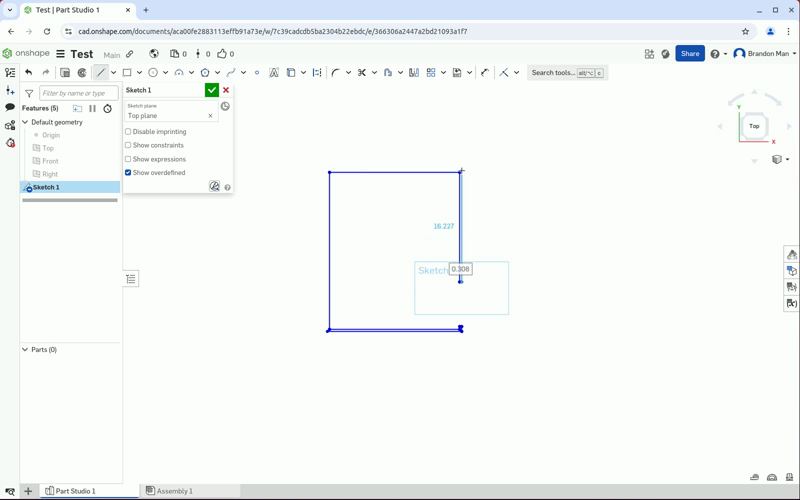
scroll(6)
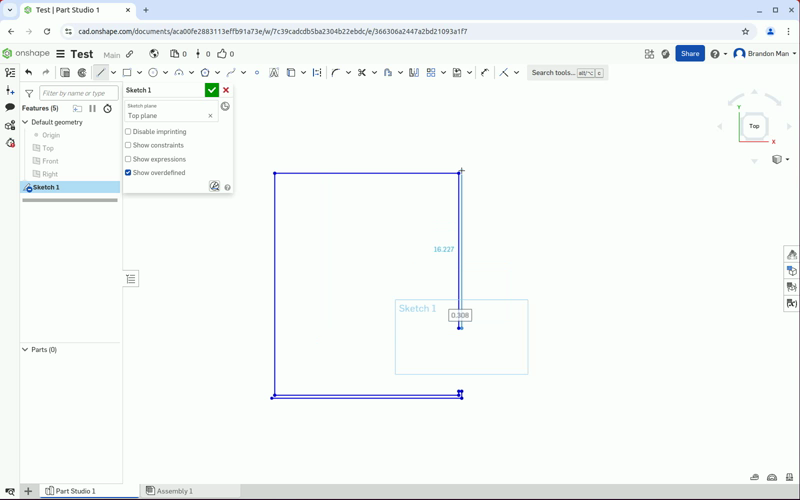
scroll(6)
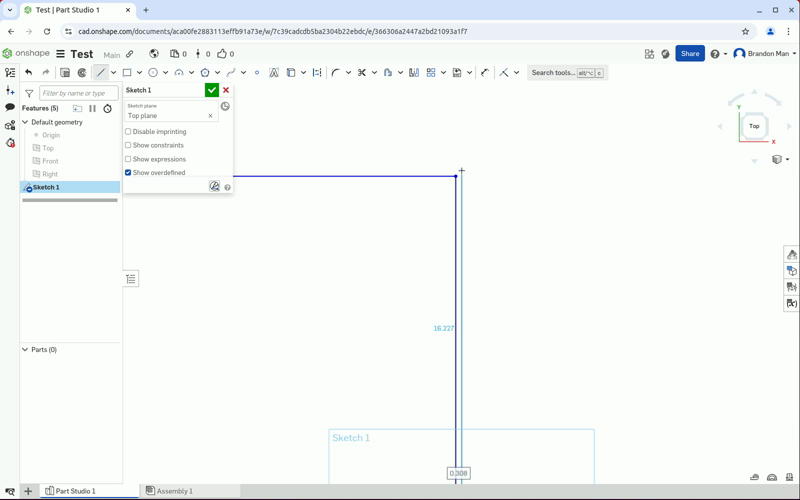
scroll(6)
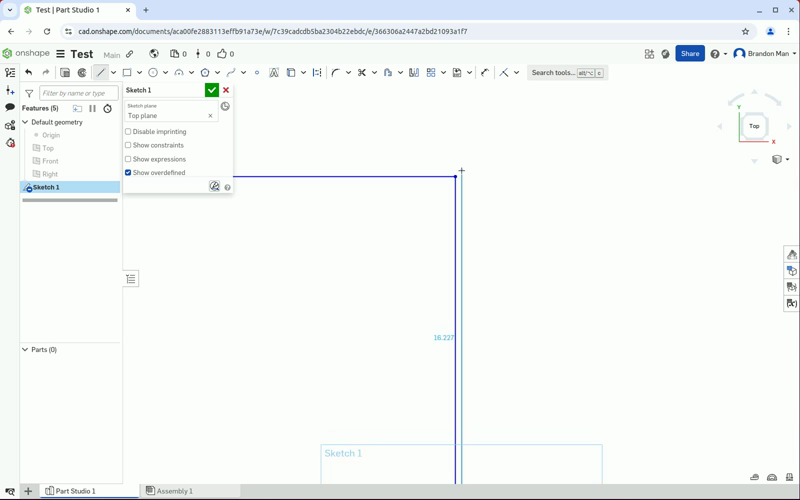
scroll(6)
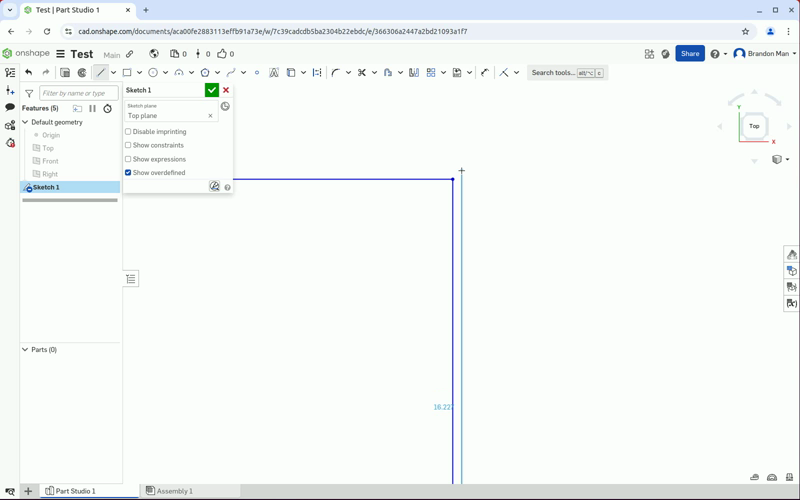
scroll(6)
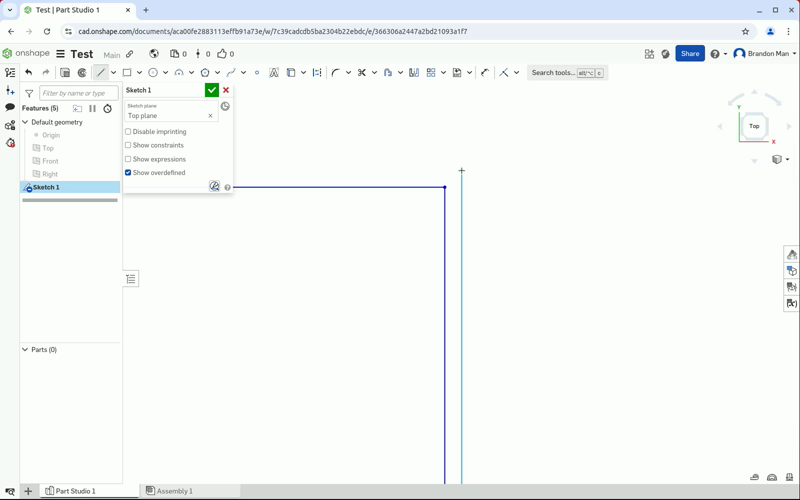
click(461, 170)
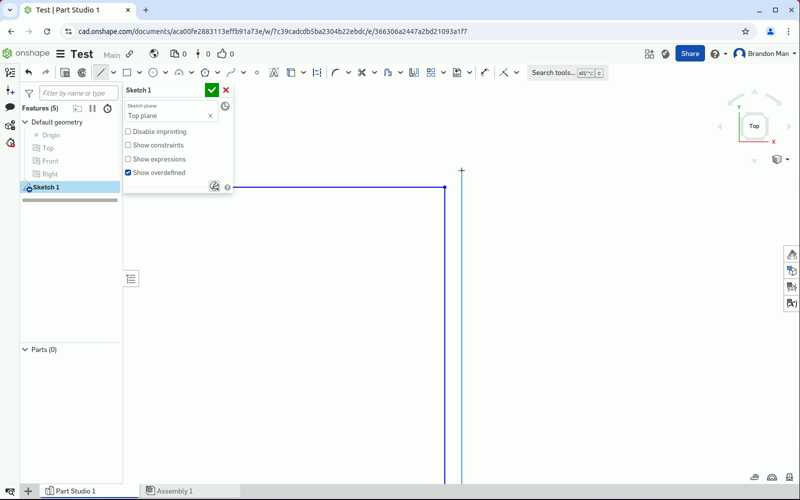
scroll(-6)
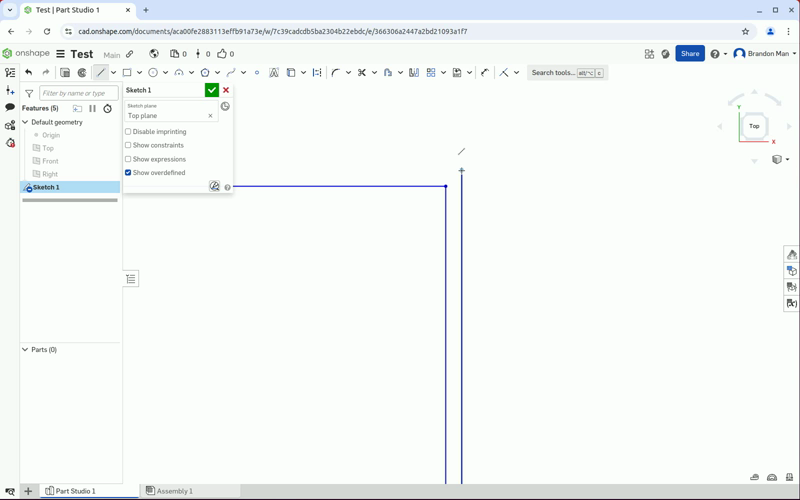
scroll(-6)
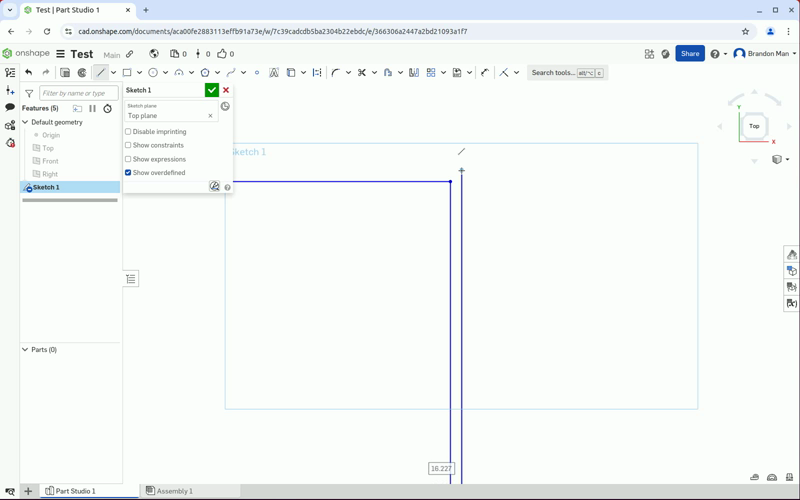
scroll(-6)
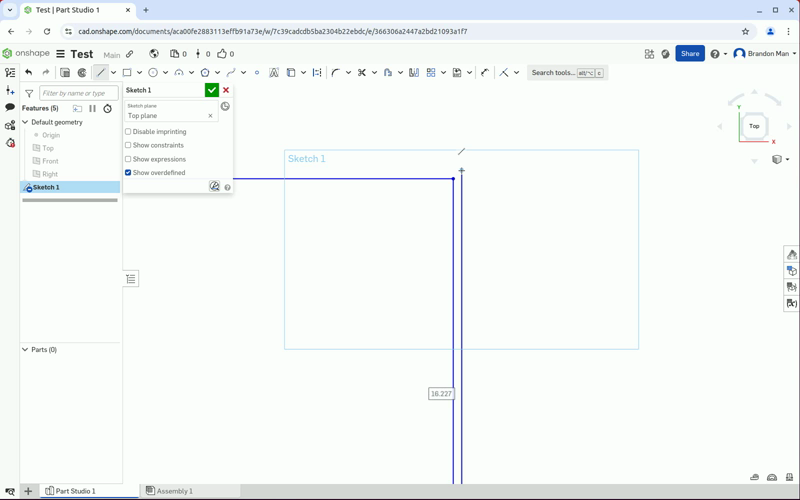
scroll(-6)
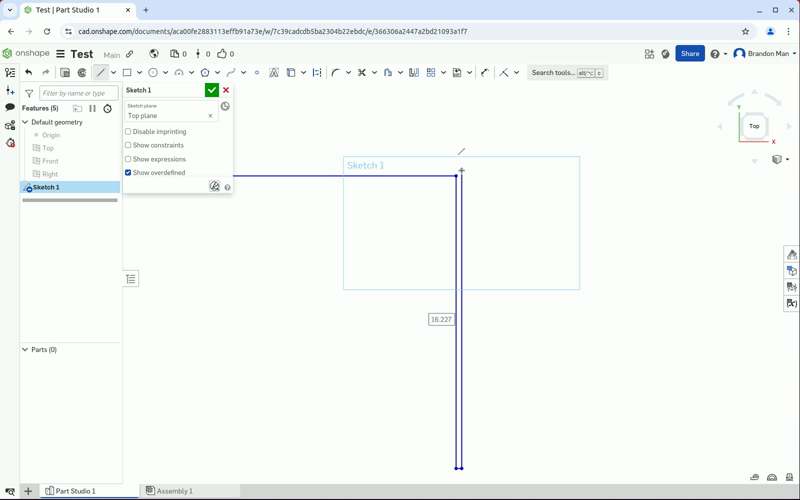
scroll(-6)
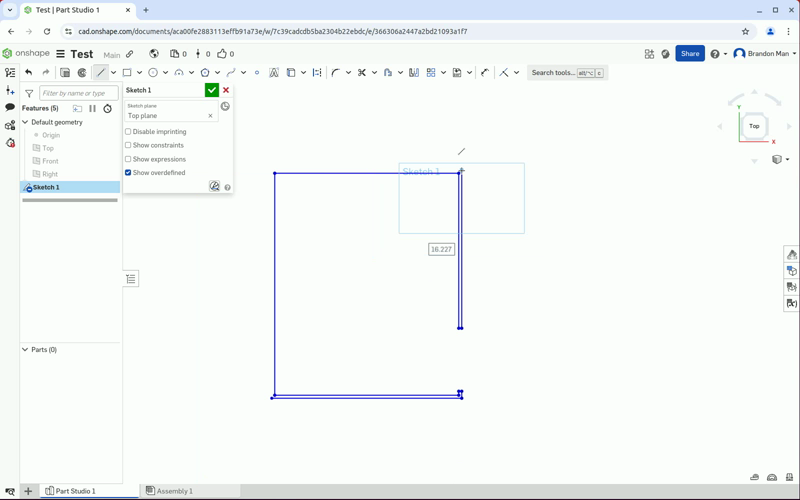
scroll(-6)
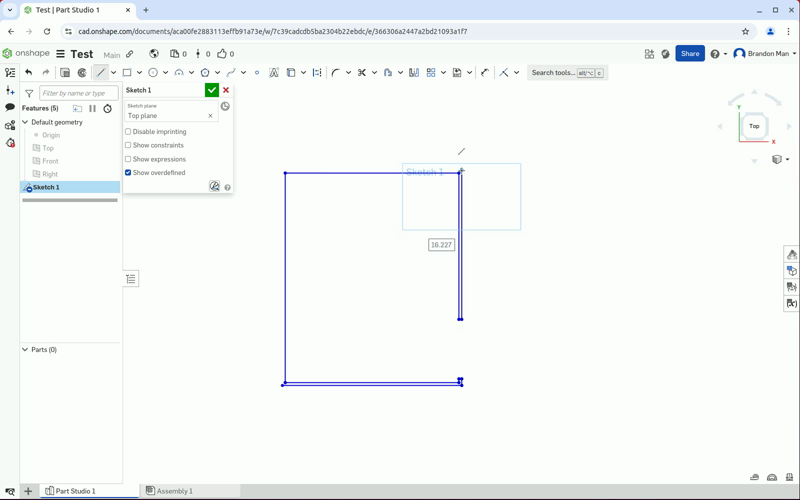
scroll(-6)
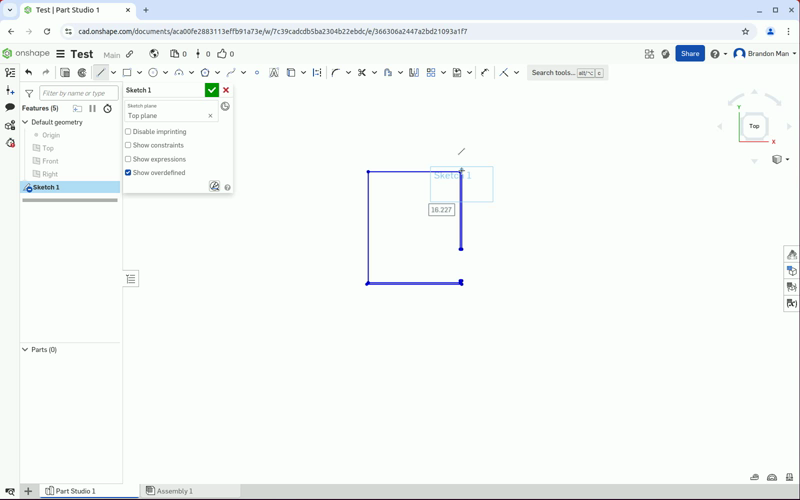
key_up(shift)
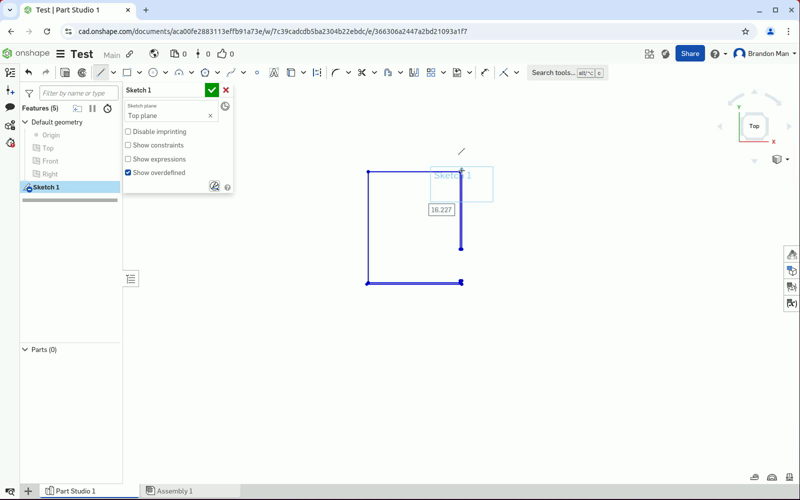
key_down(shift)
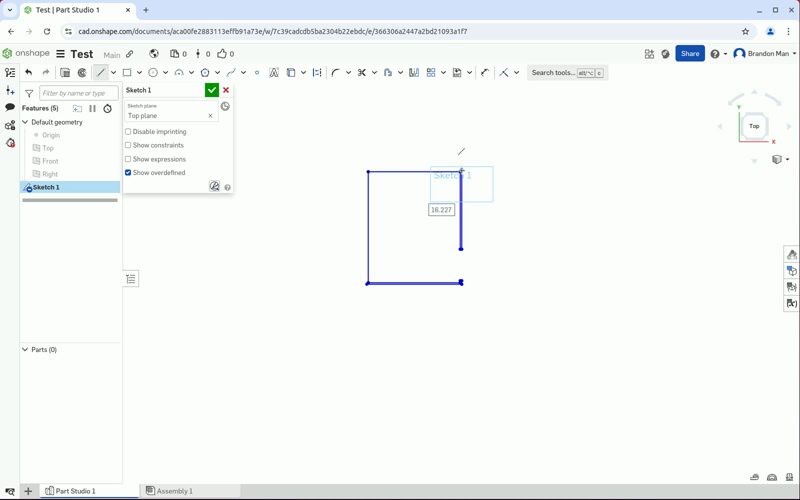
mouse_move(366, 170)
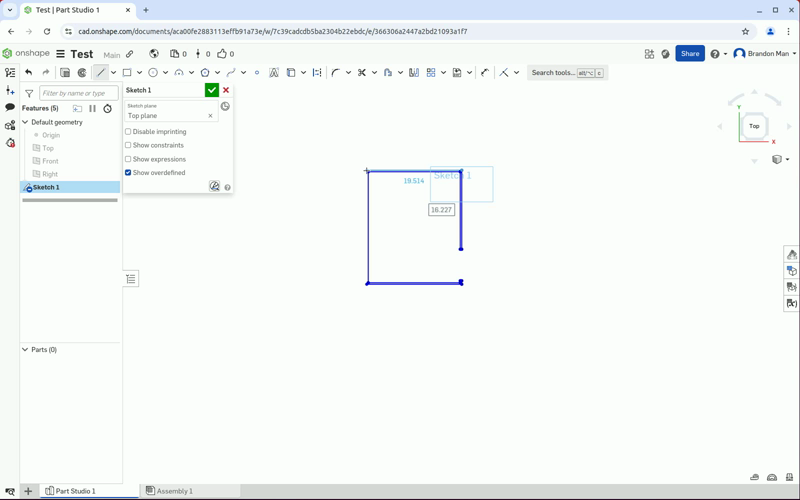
scroll(6)
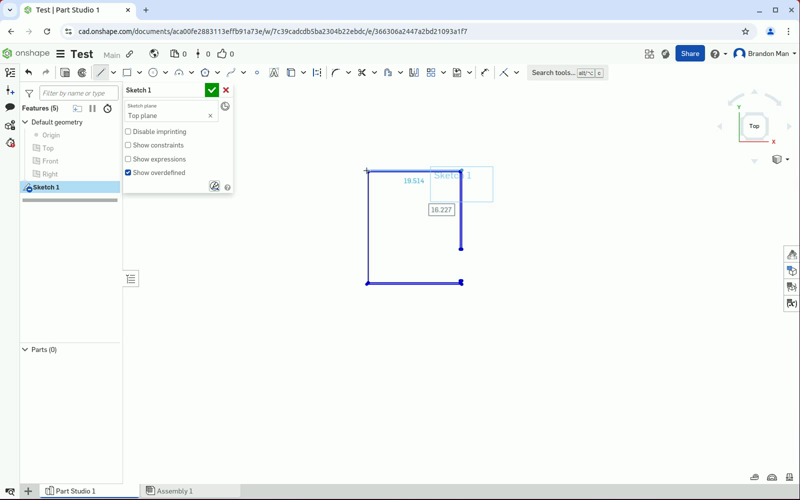
scroll(6)
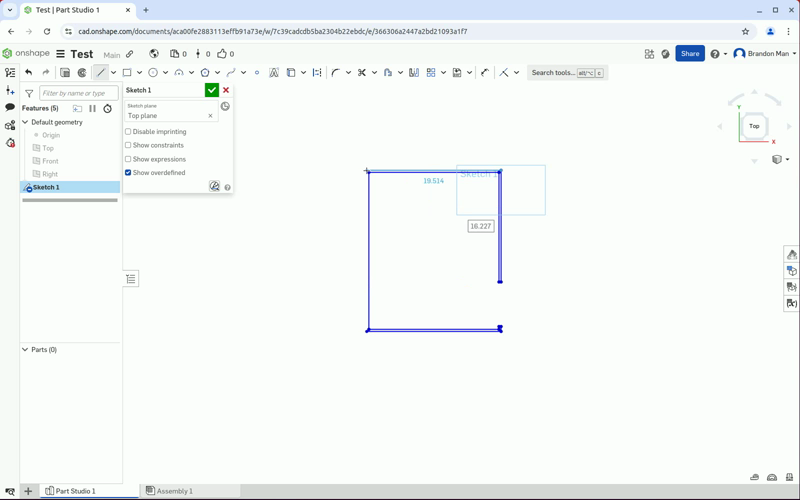
scroll(6)
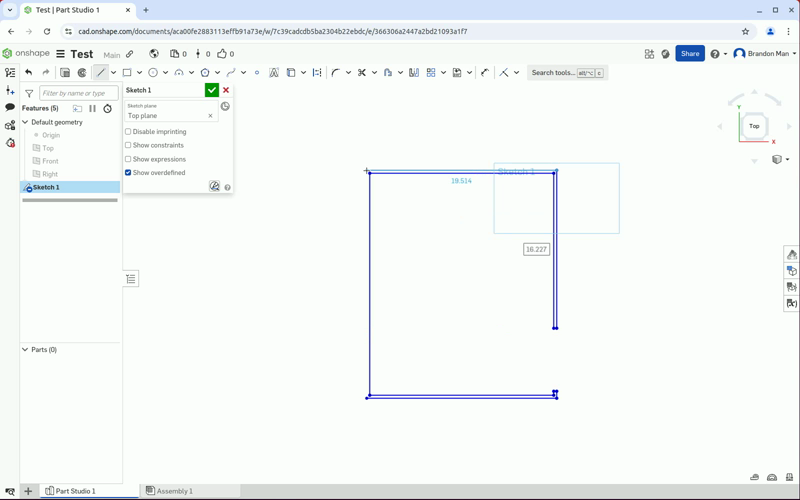
scroll(6)
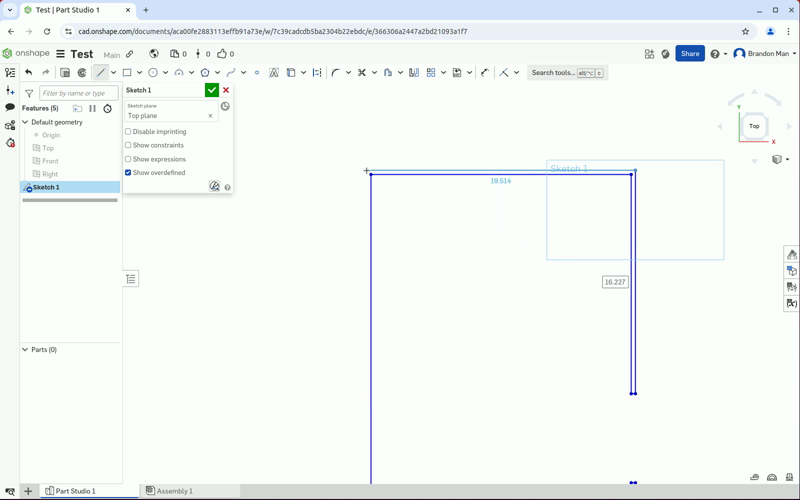
scroll(6)
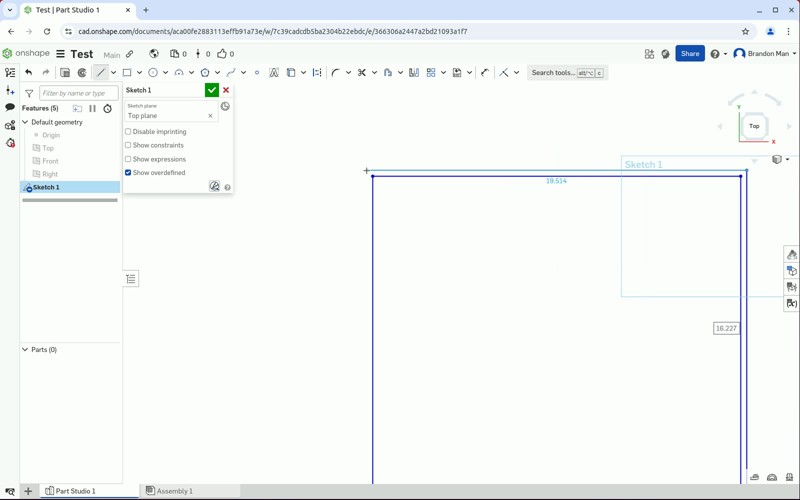
scroll(6)
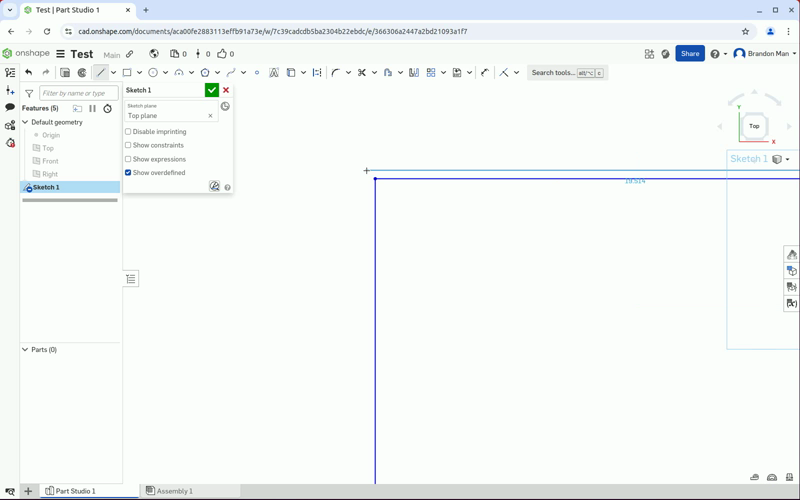
scroll(6)
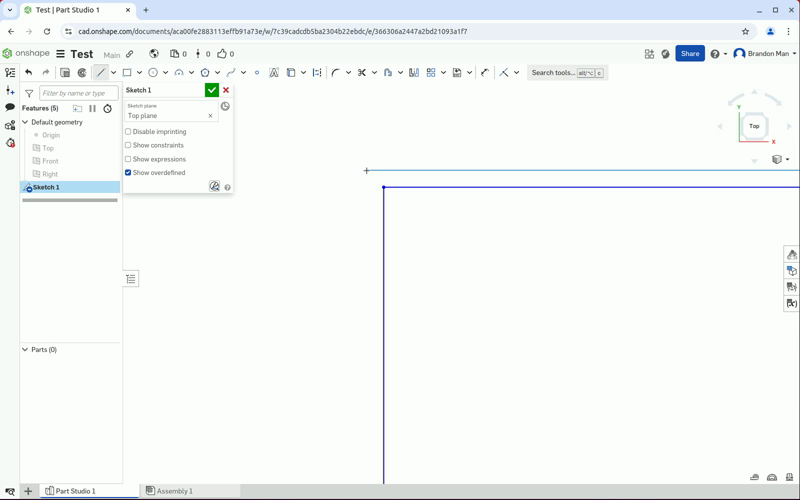
click(366, 170)
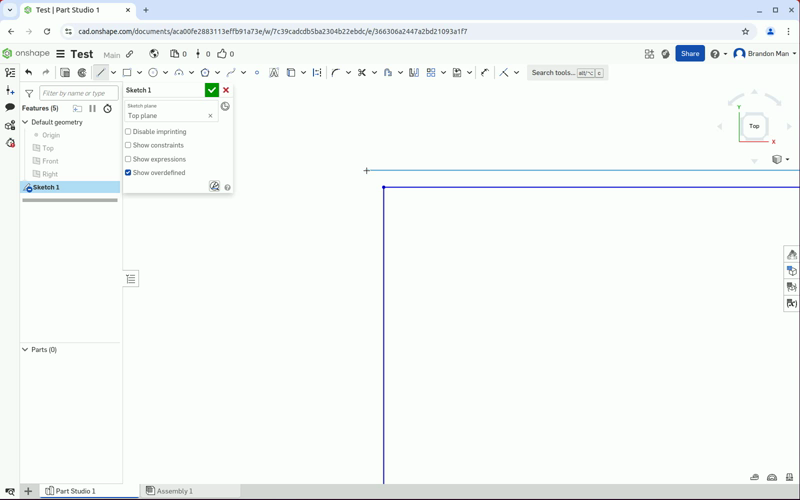
scroll(-6)
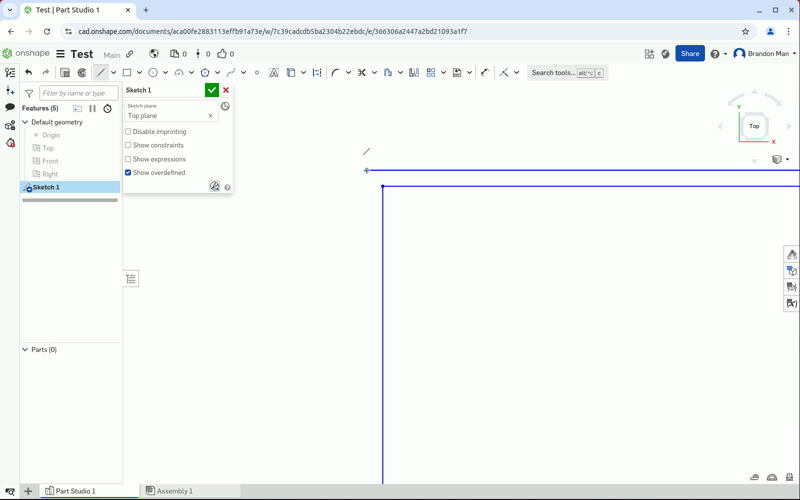
scroll(-6)
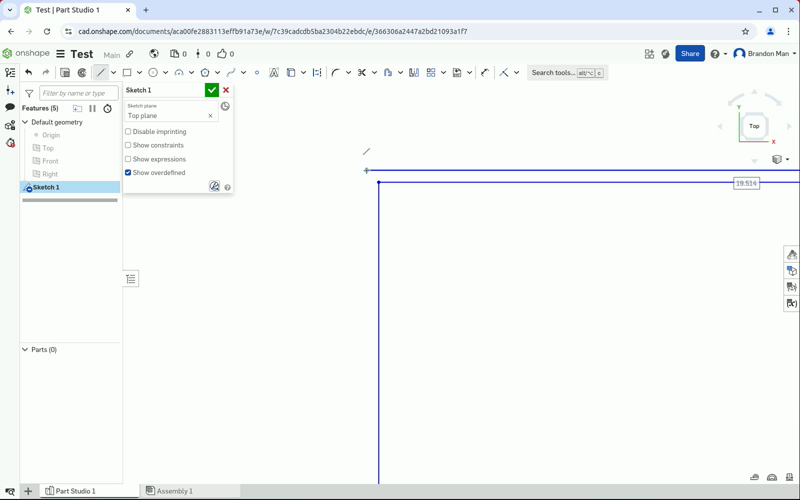
scroll(-6)
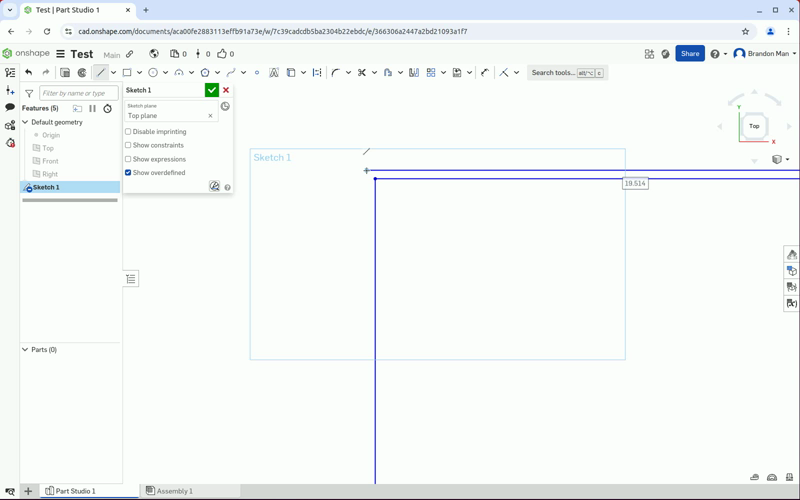
scroll(-6)
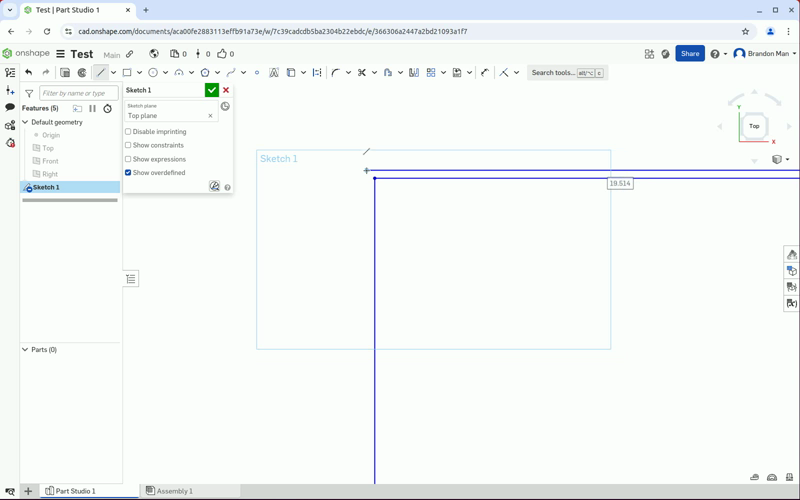
scroll(-6)
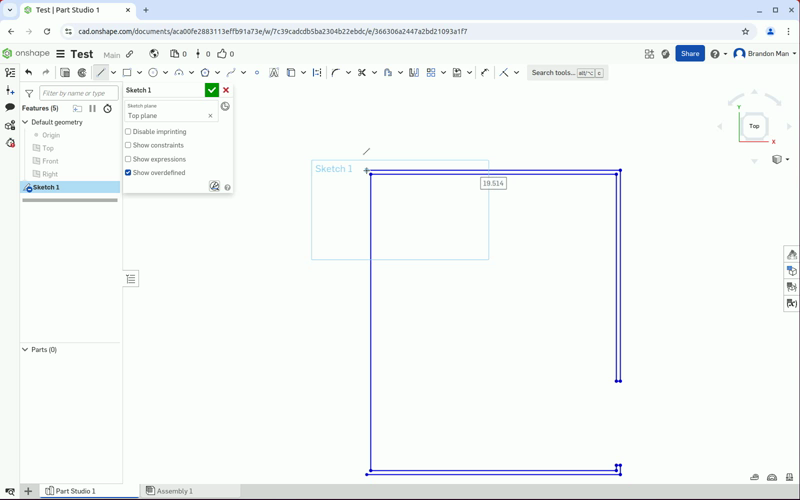
scroll(-6)
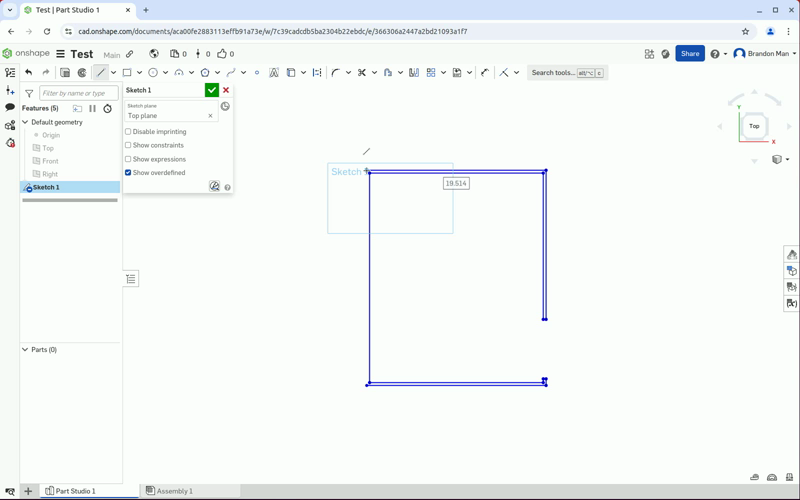
scroll(-6)
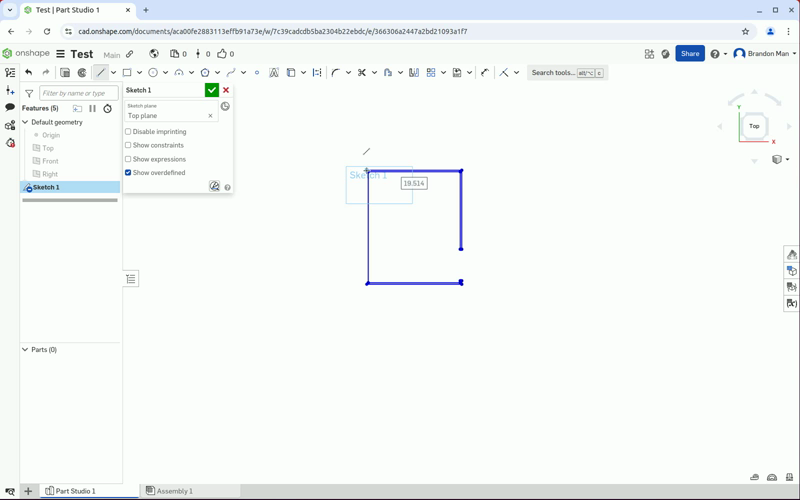
key_up(shift)
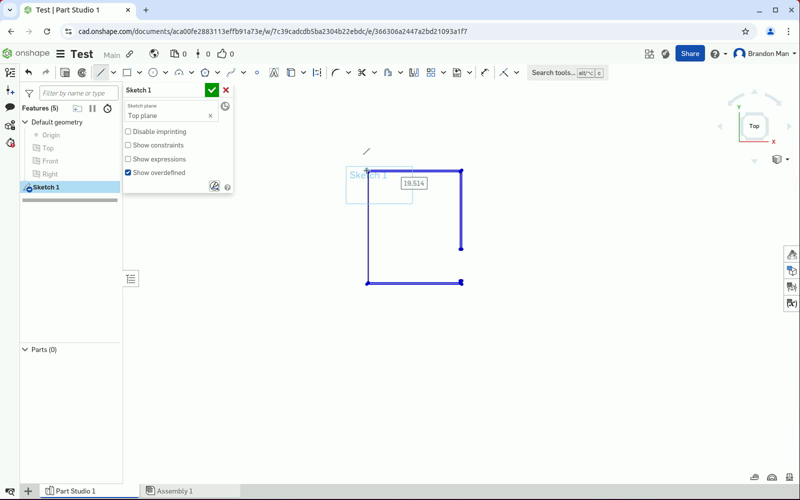
key_down(shift)
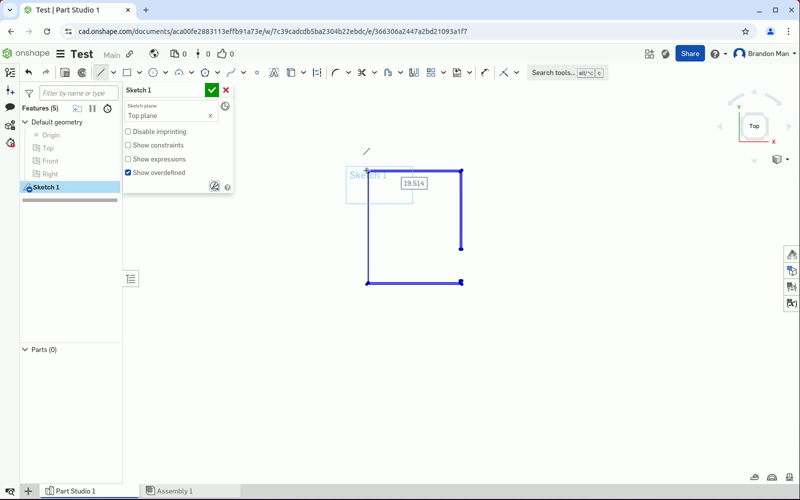
mouse_move(366, 284)
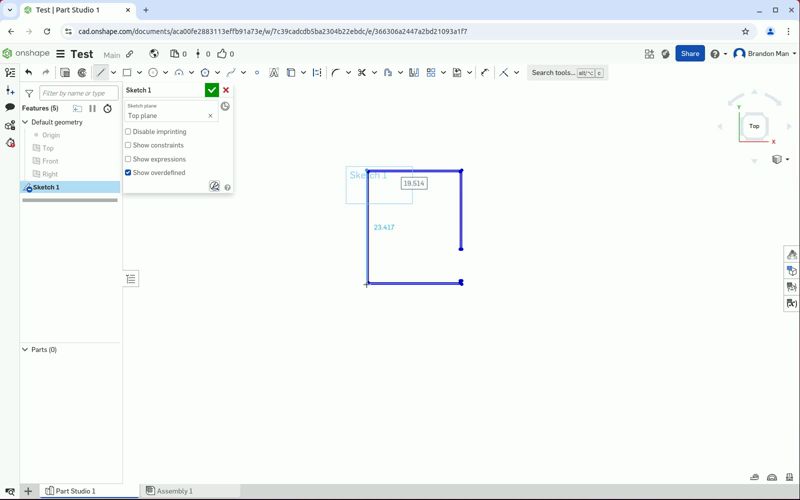
scroll(6)
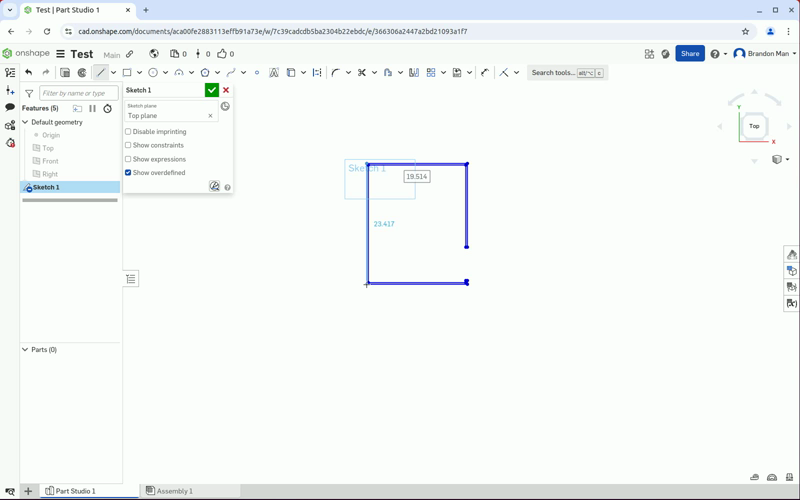
scroll(6)
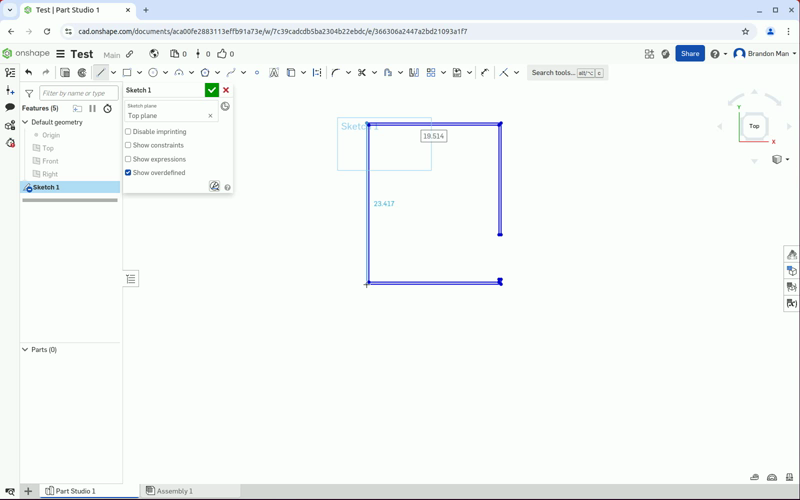
scroll(6)
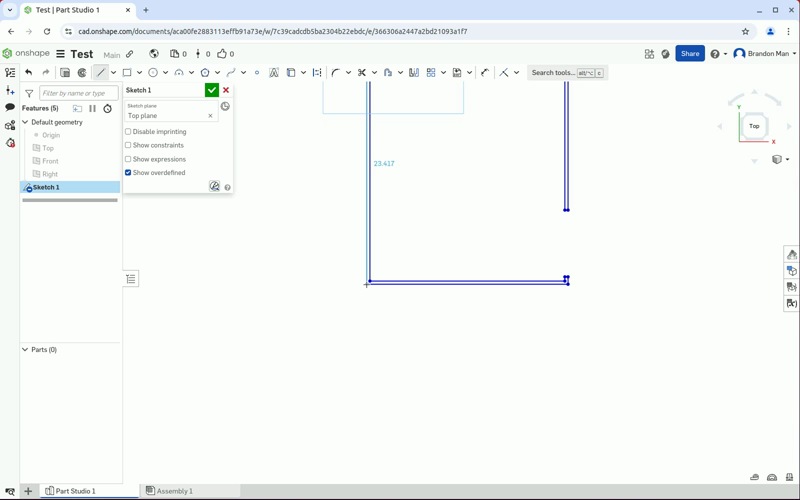
scroll(6)
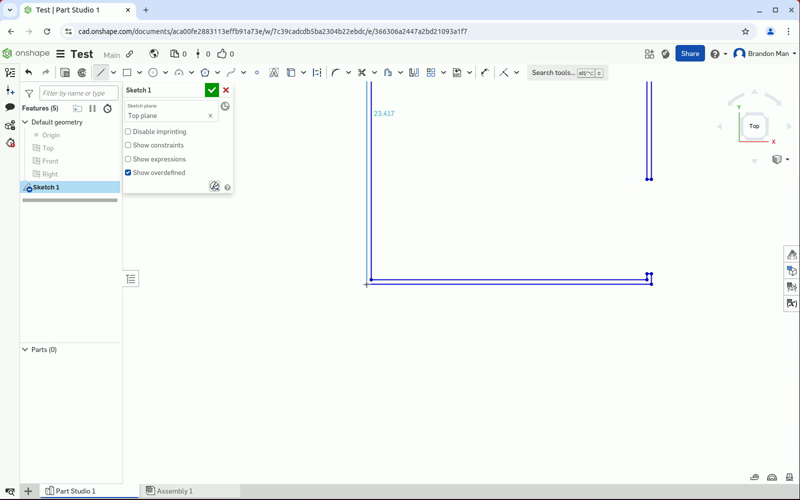
scroll(6)
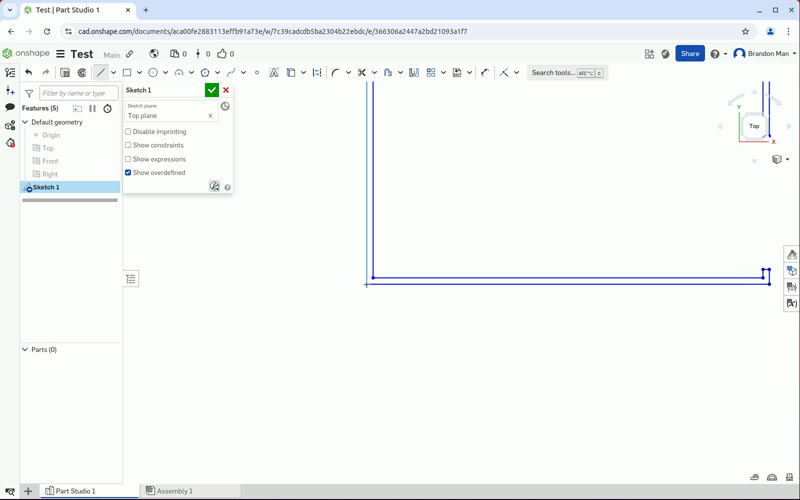
scroll(6)
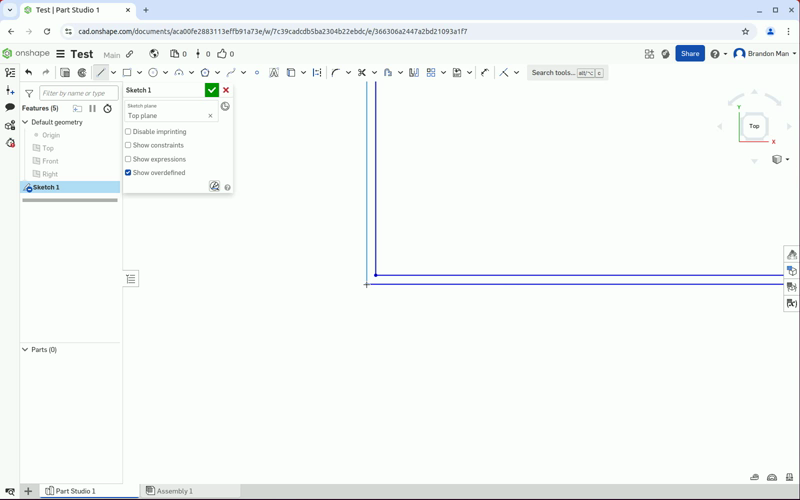
scroll(6)
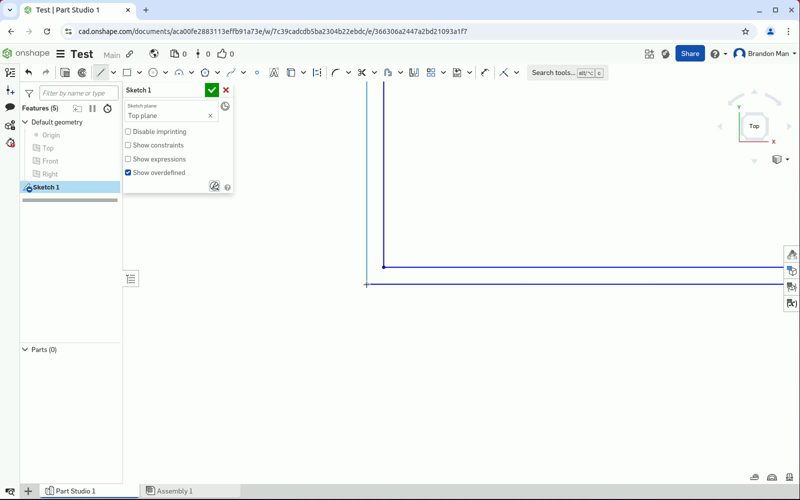
key_up(shift)
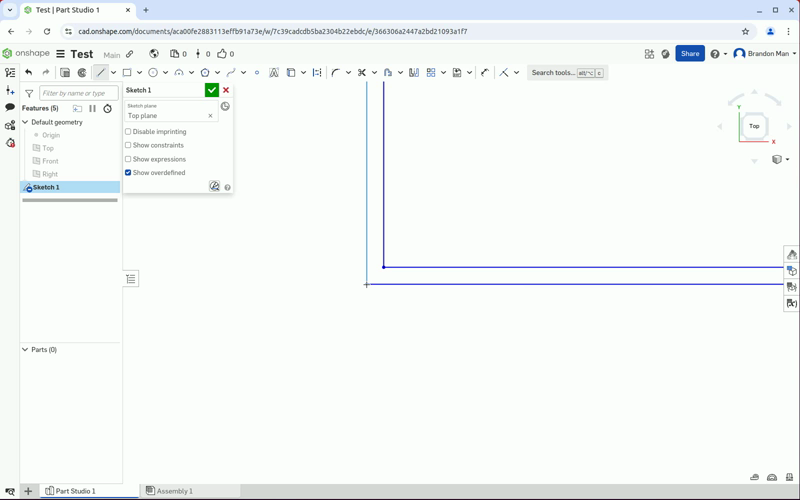
click(366, 284)
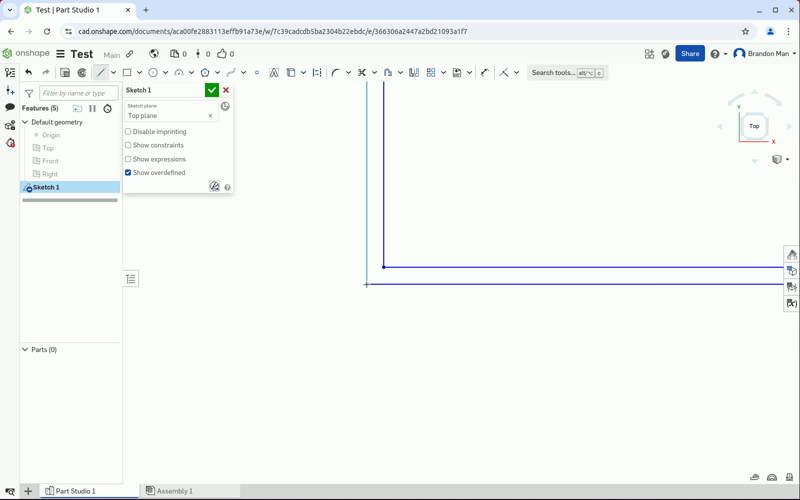
scroll(-6)
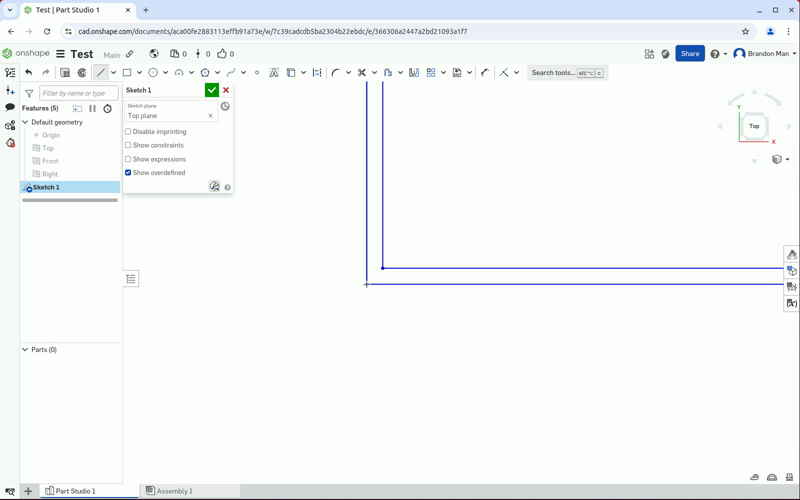
scroll(-6)
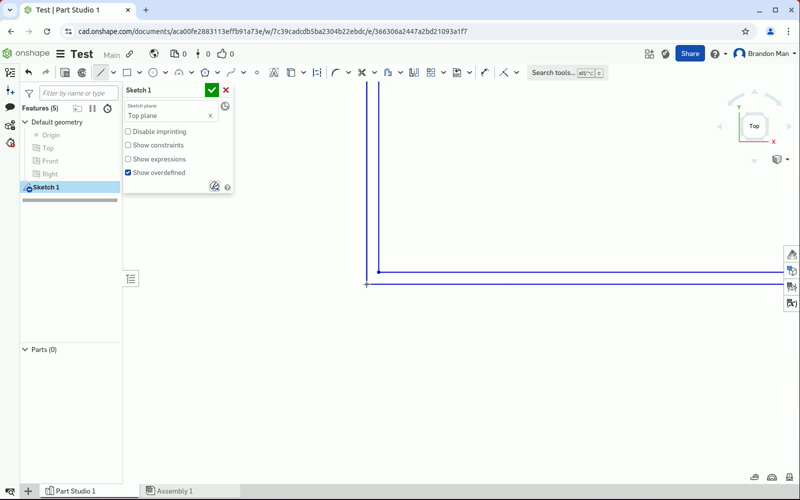
scroll(-6)
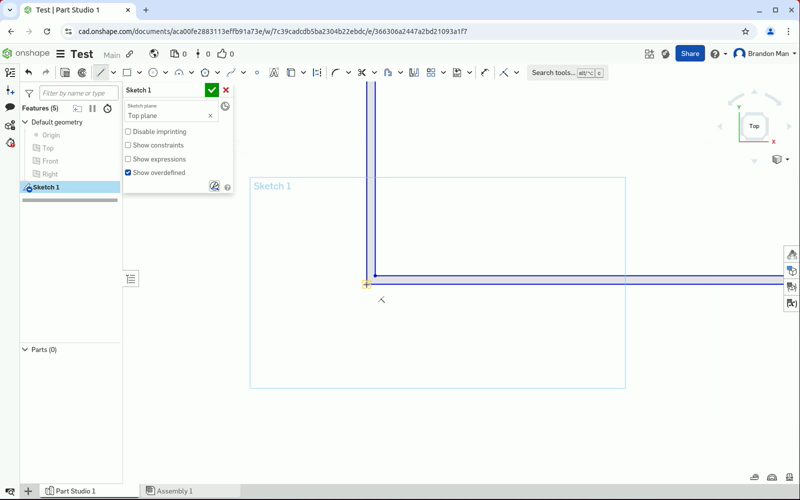
scroll(-6)
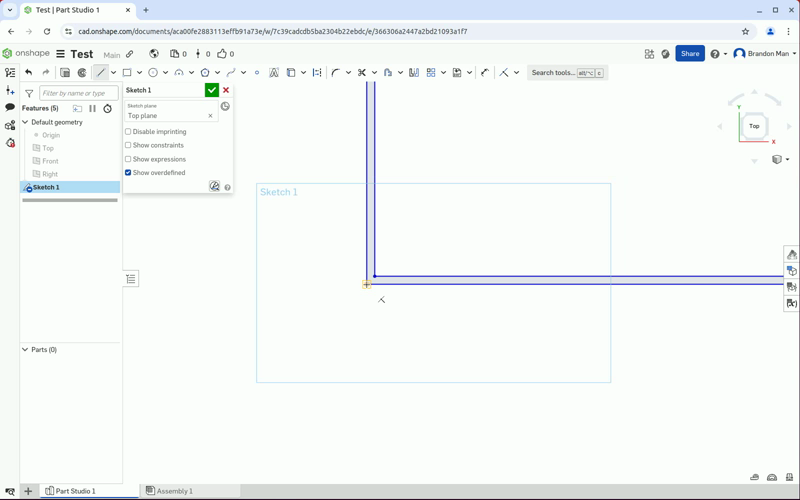
scroll(-6)
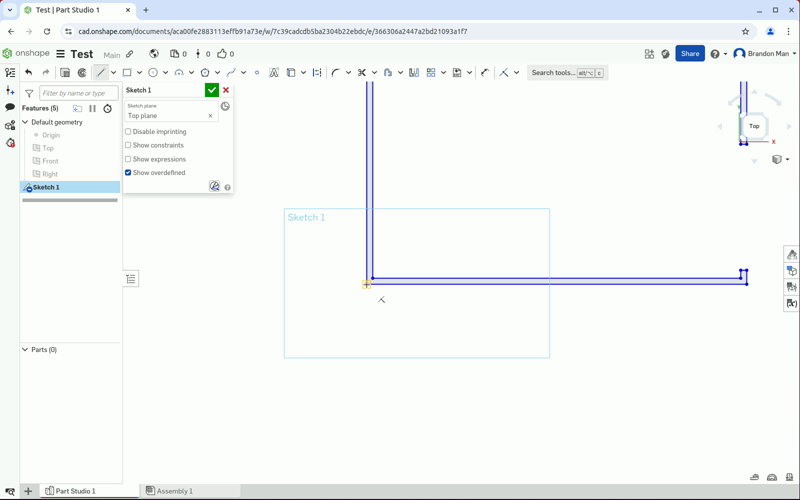
scroll(-6)
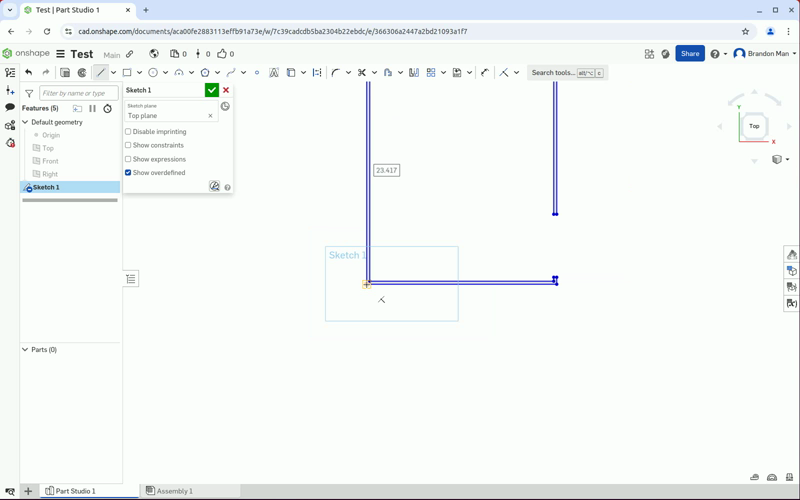
scroll(-6)
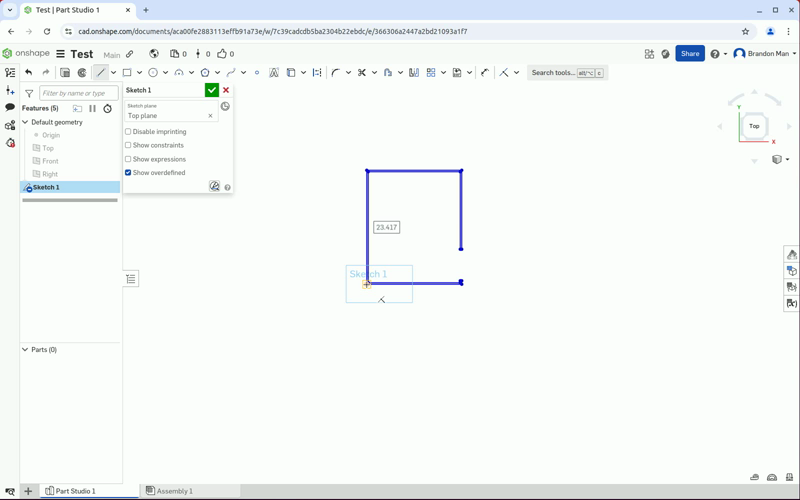
key(esc)
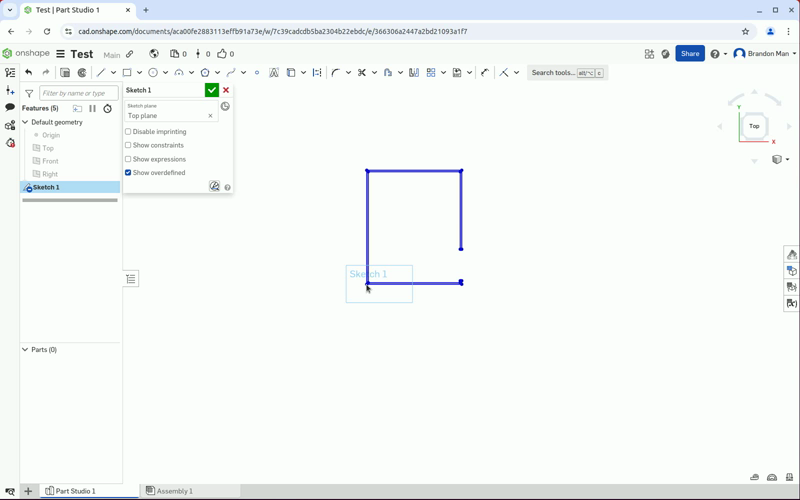
mouse_move(393, 283)
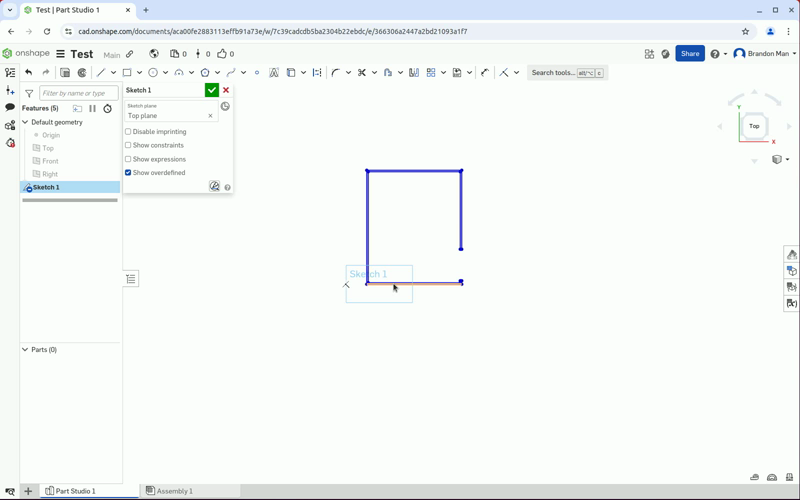
scroll(6)
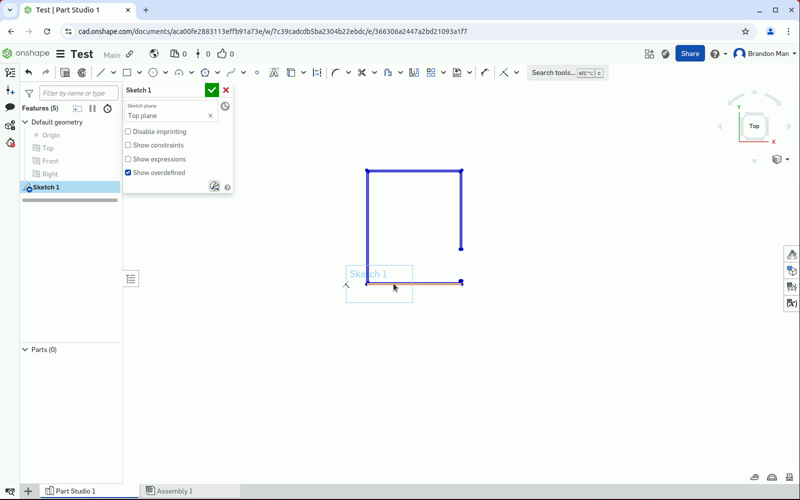
scroll(6)
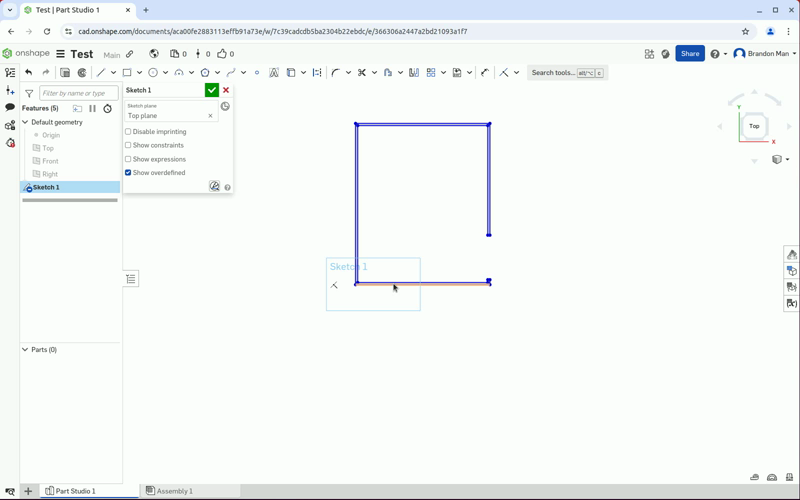
scroll(6)
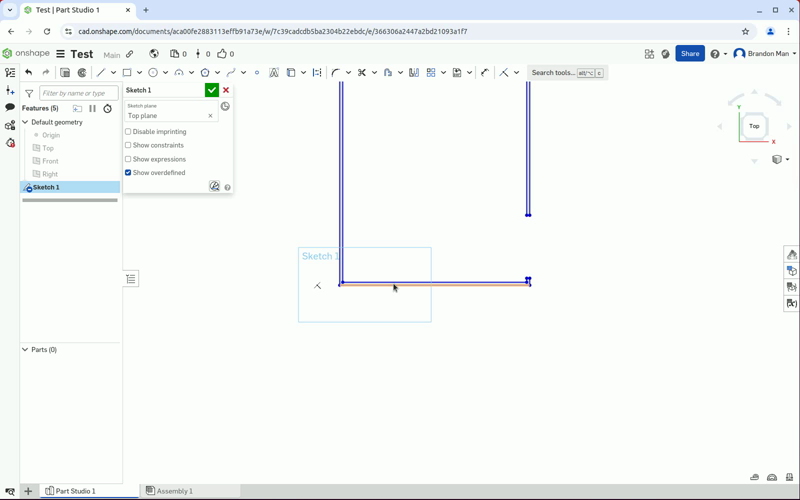
scroll(6)
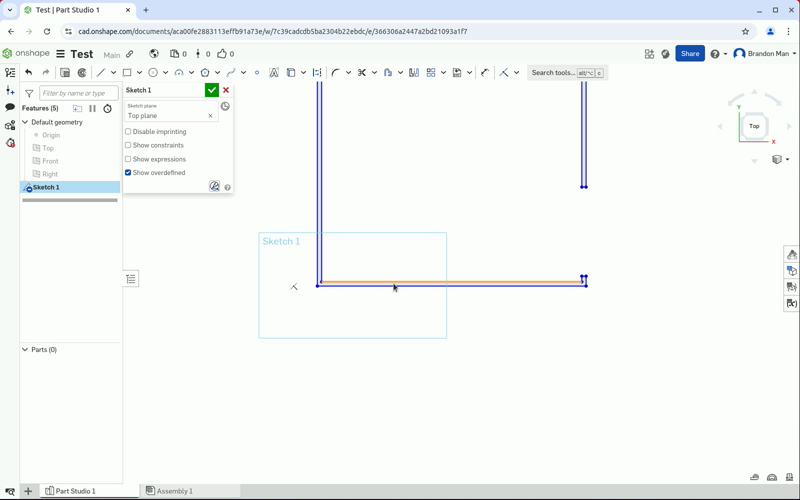
scroll(6)
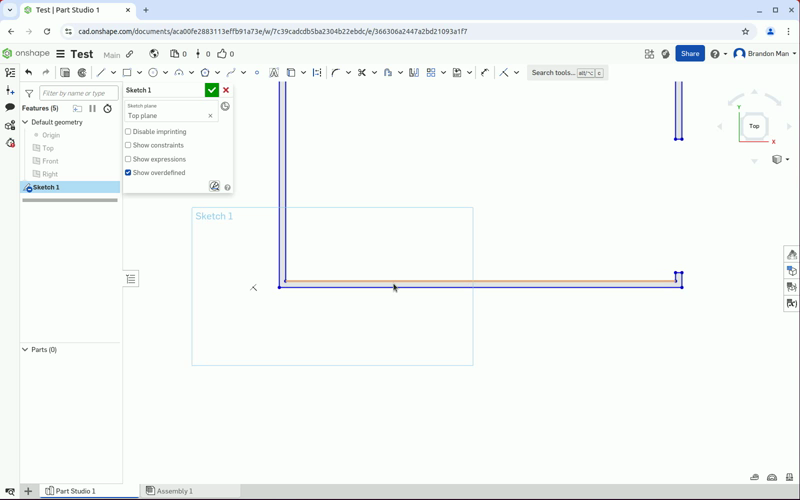
scroll(6)
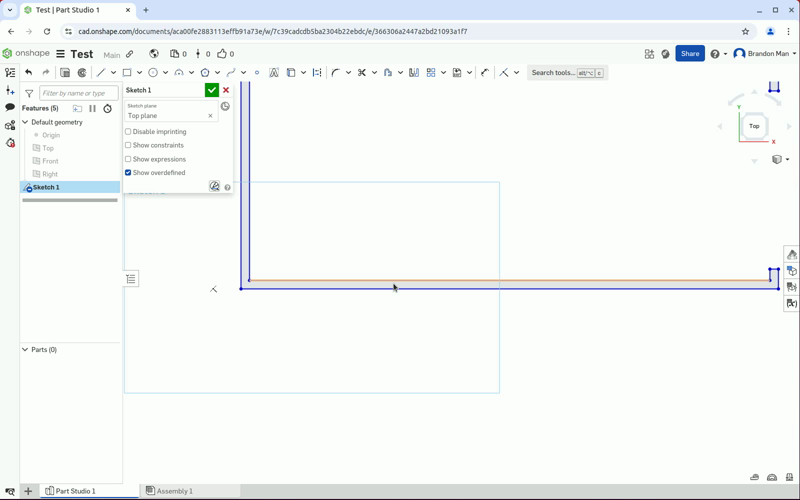
scroll(6)
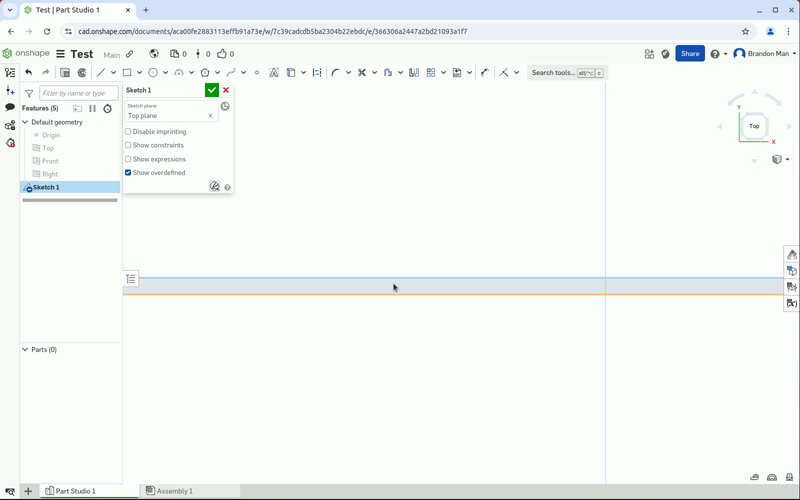
click(393, 283)
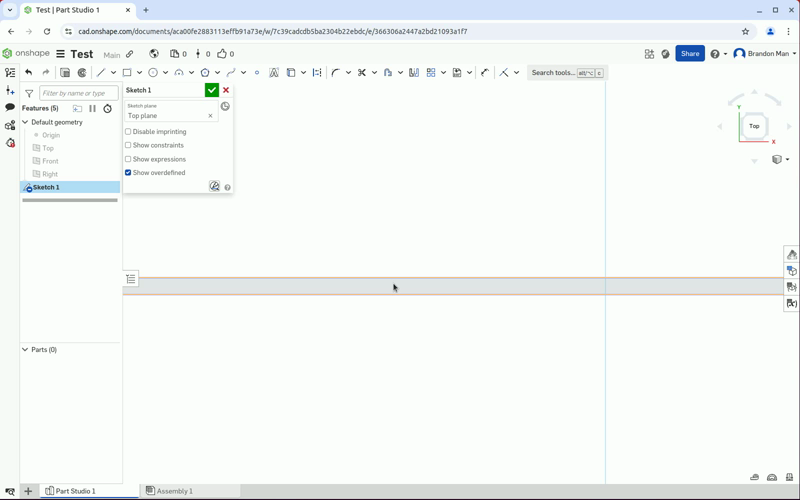
scroll(-6)
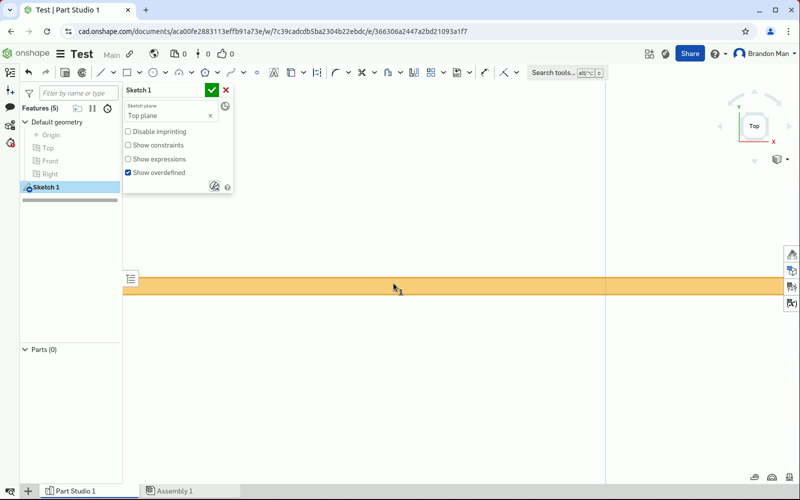
scroll(-6)
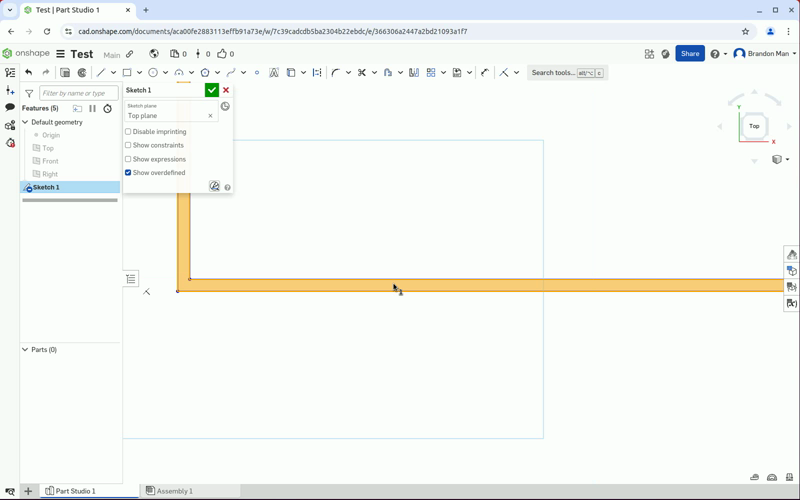
scroll(-6)
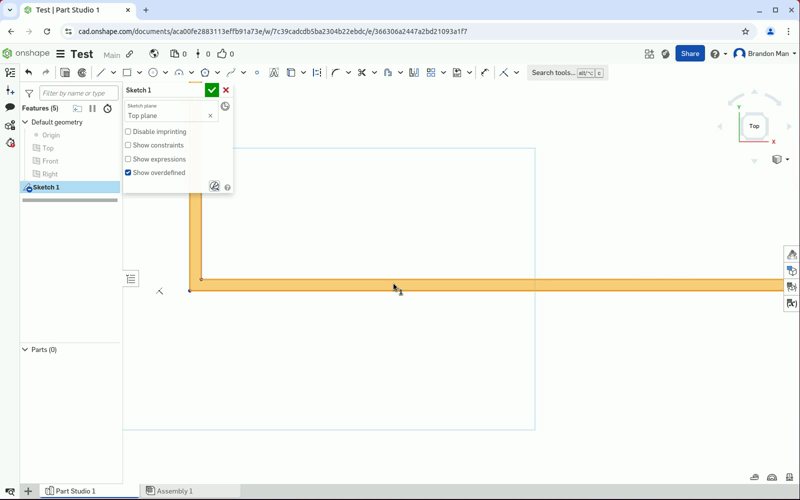
scroll(-6)
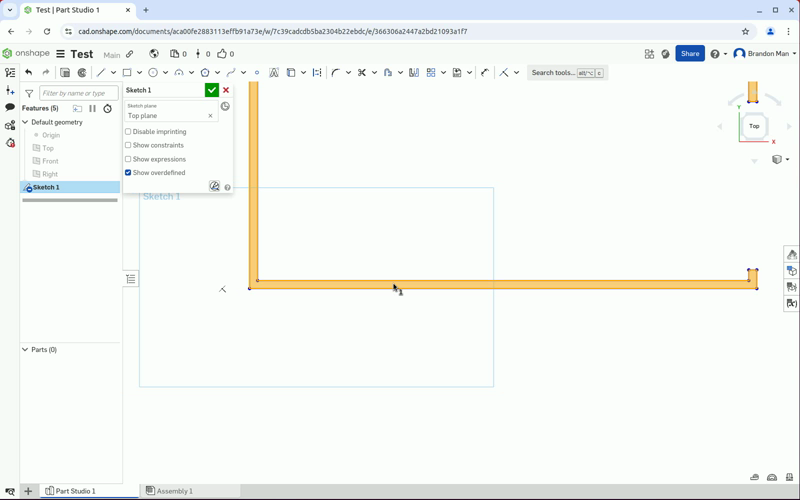
scroll(-6)
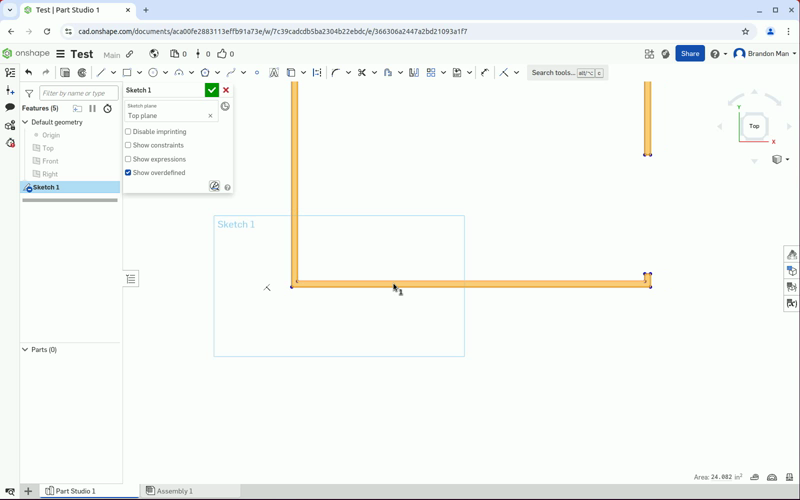
scroll(-6)
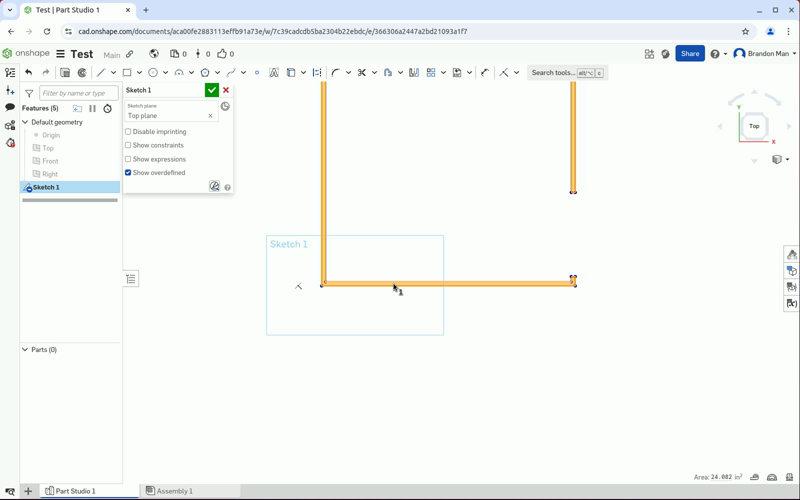
scroll(-6)
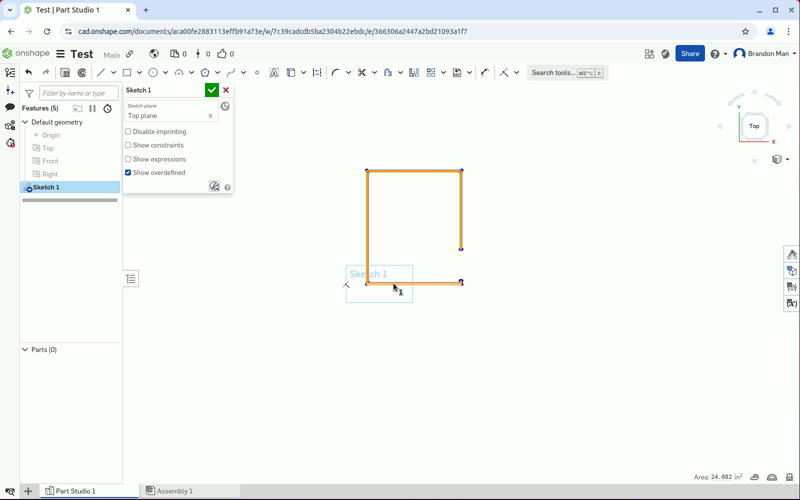
mouse_move(73, 352)
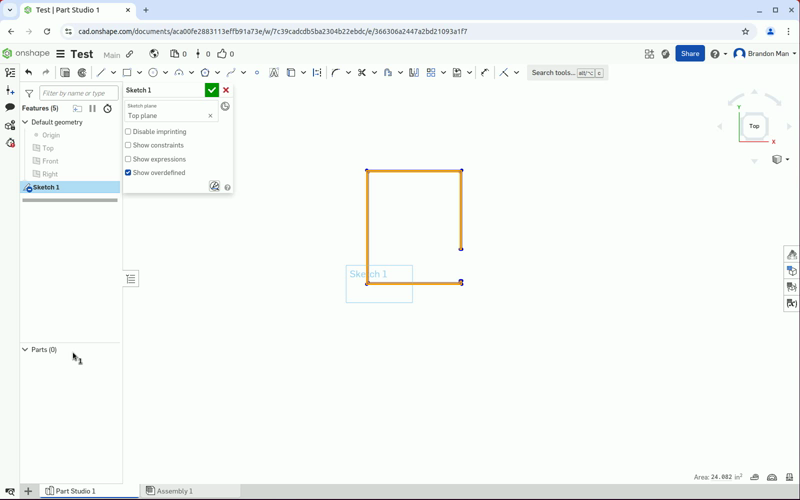
key(shift+y)
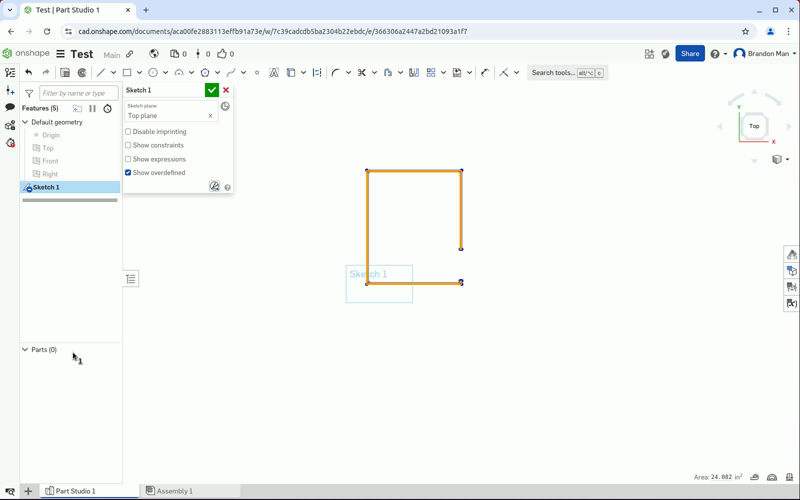
key(shift+e)
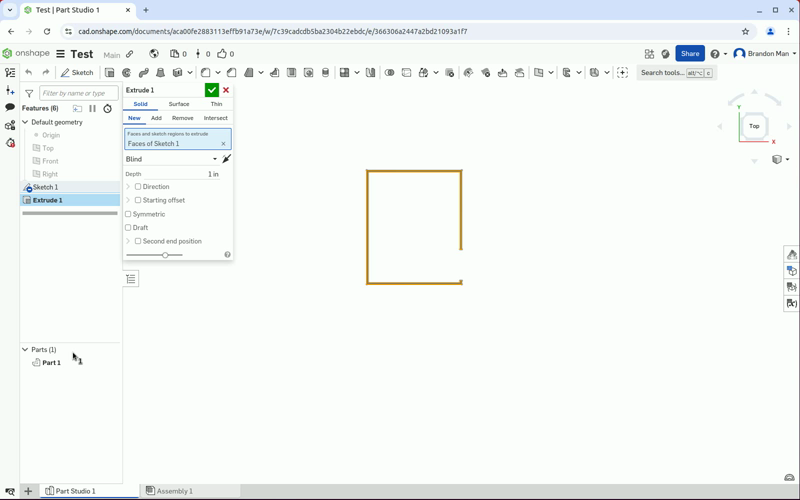
mouse_move(143, 106)
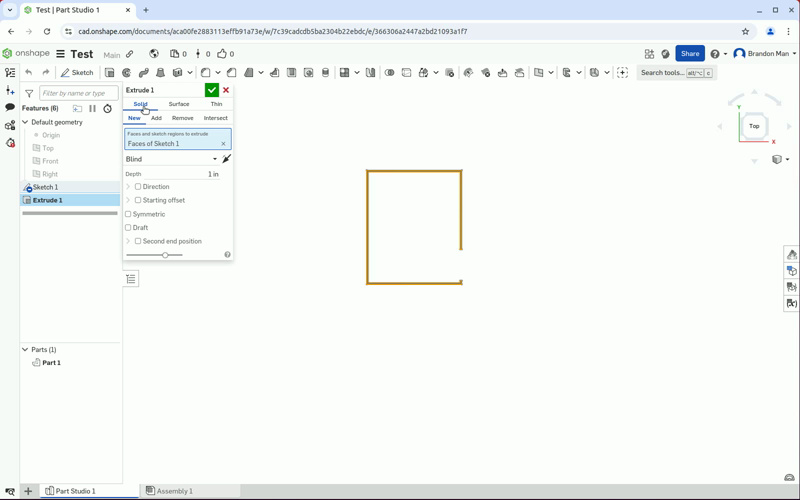
click(143, 106)
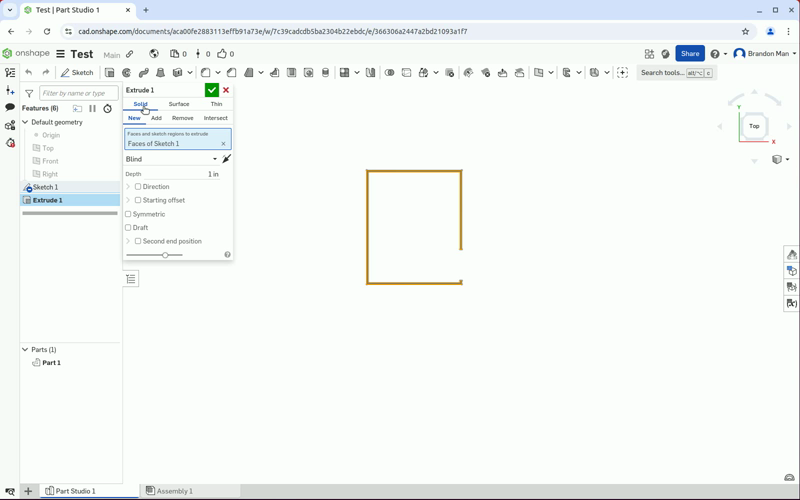
mouse_move(137, 120)
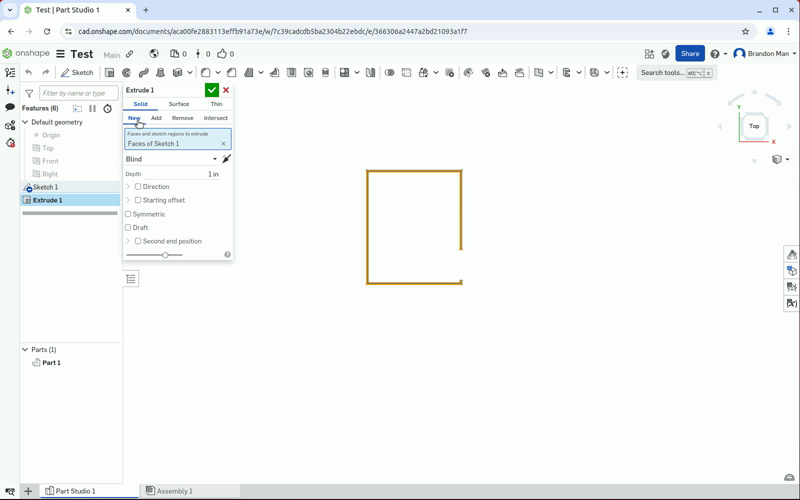
click(137, 120)
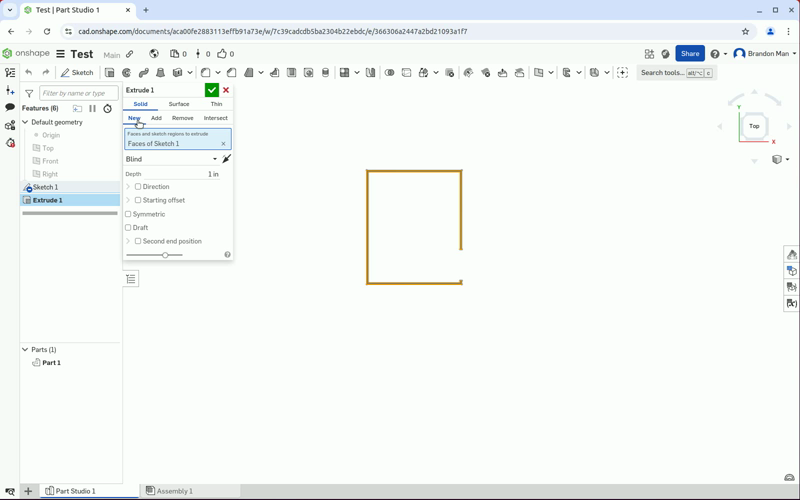
key(tab, 4)
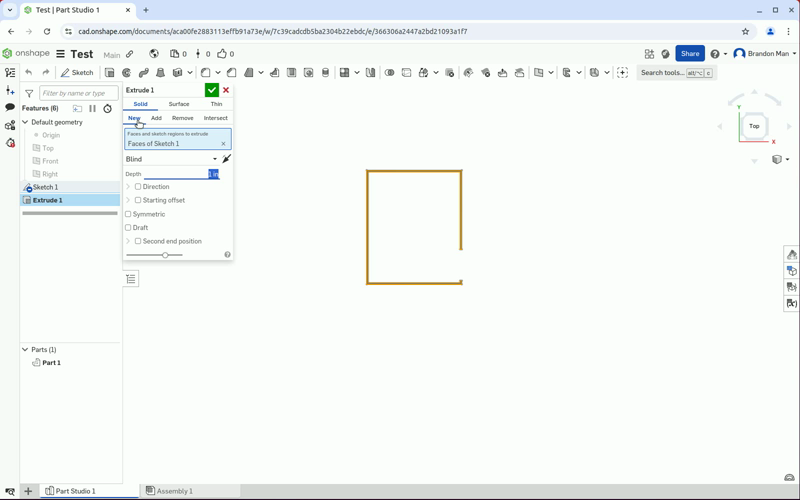
text(15.405)
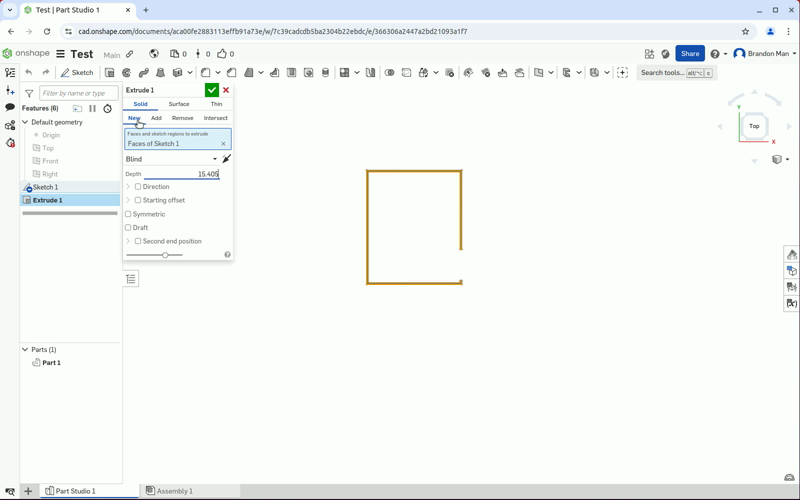
key(enter)
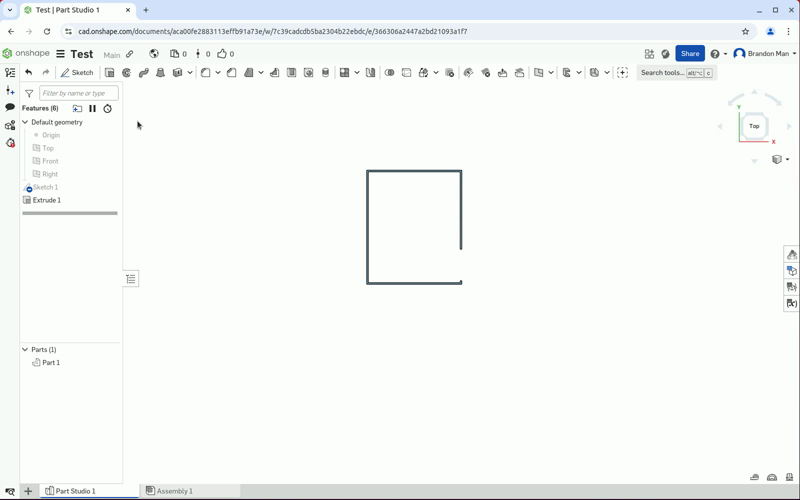
key(shift+h)
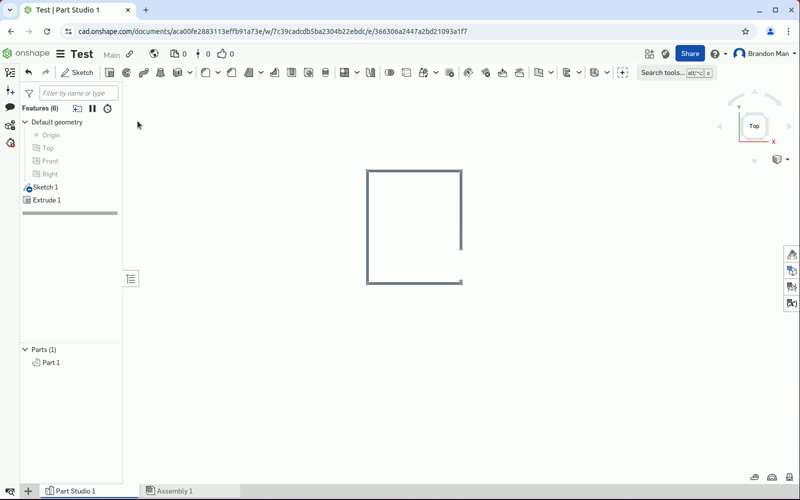
key(shift+h)
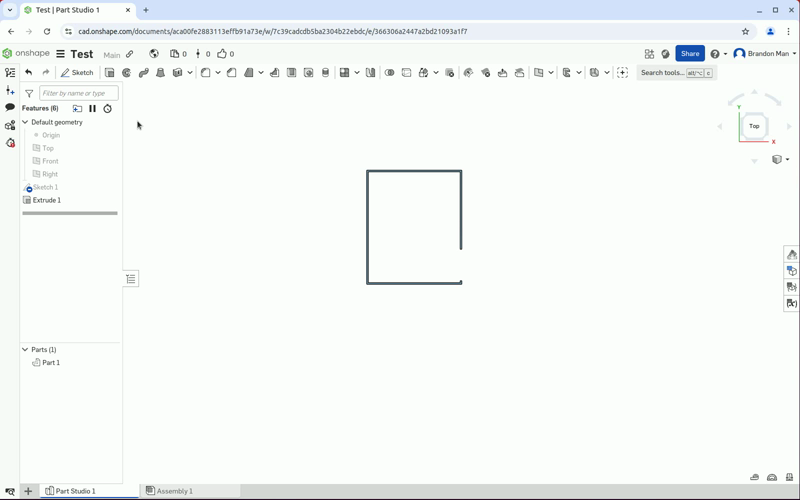
mouse_move(73, 189)
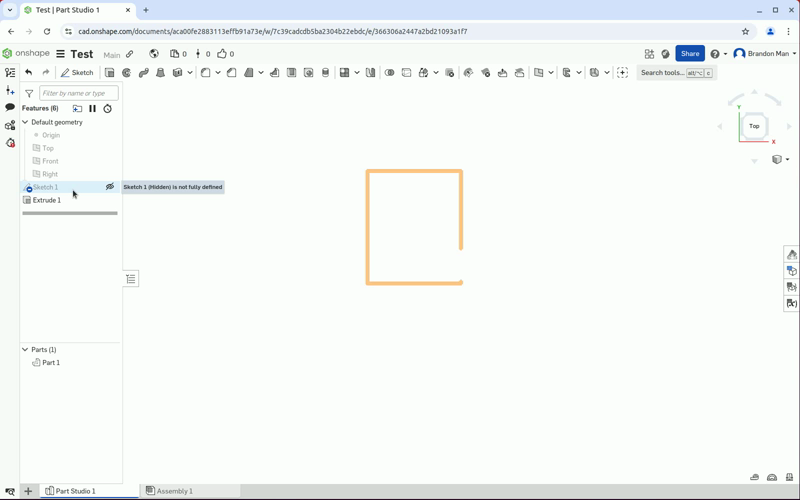
click(73, 189)
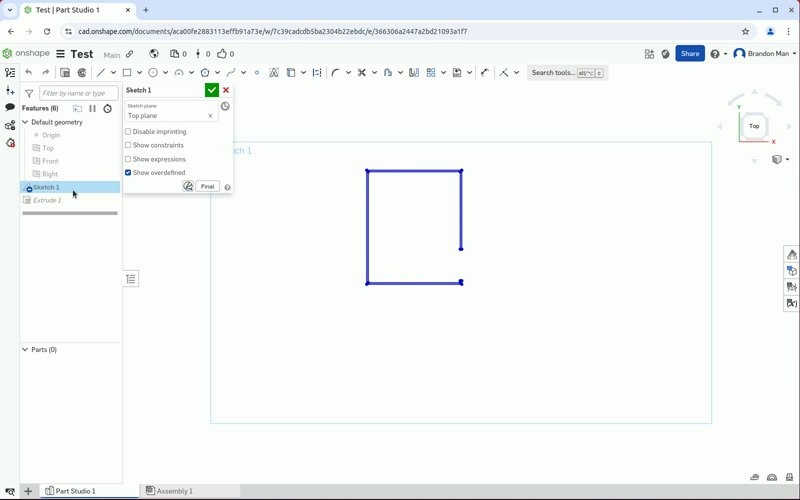
mouse_move(229, 92)
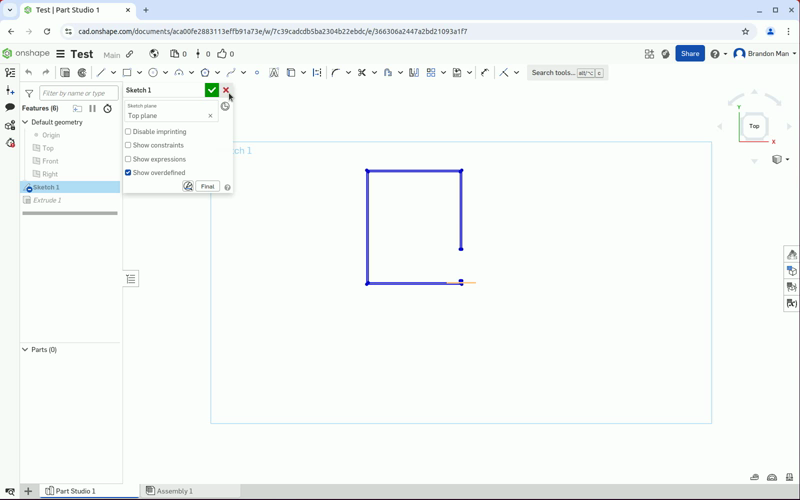
click(229, 92)
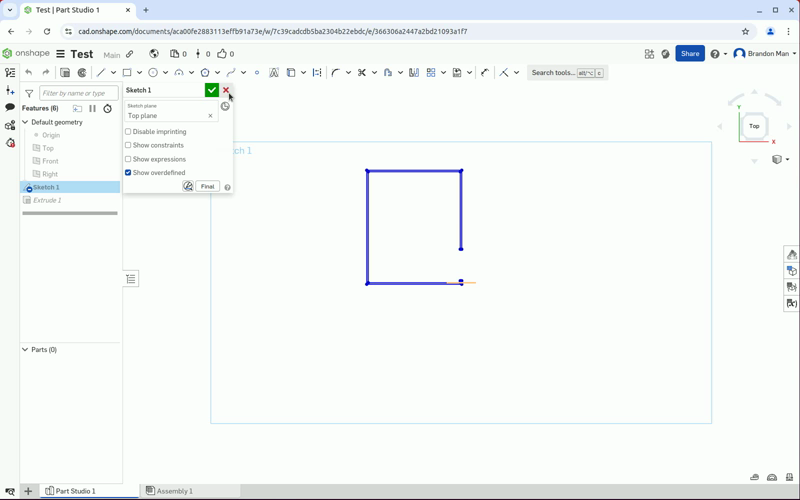
key(shift+s)
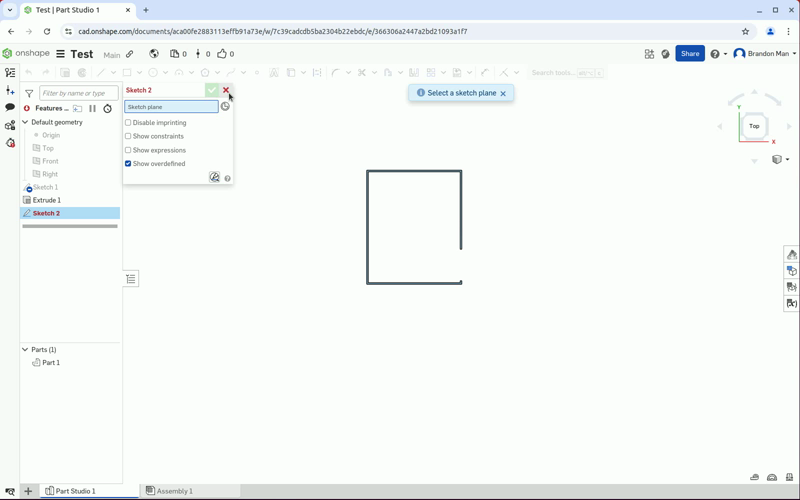
mouse_move(73, 150)
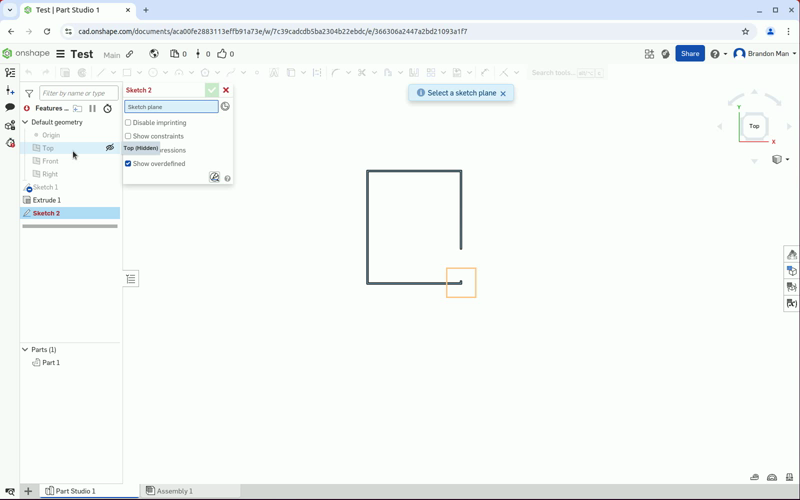
click(73, 150)
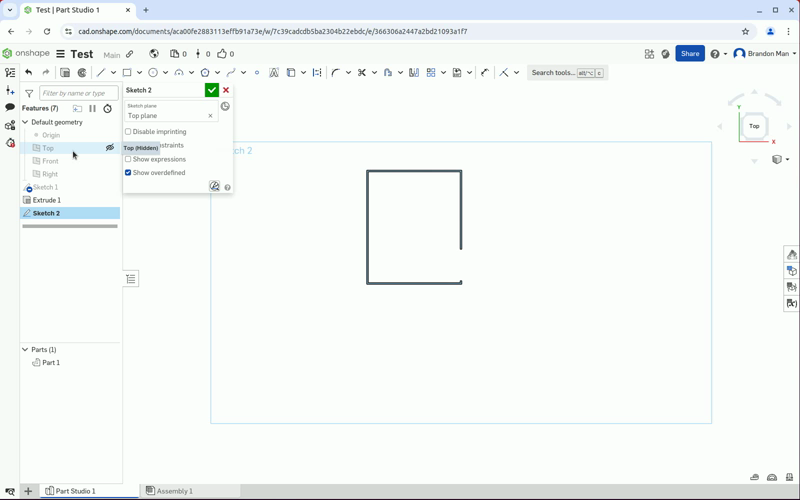
mouse_move(73, 352)
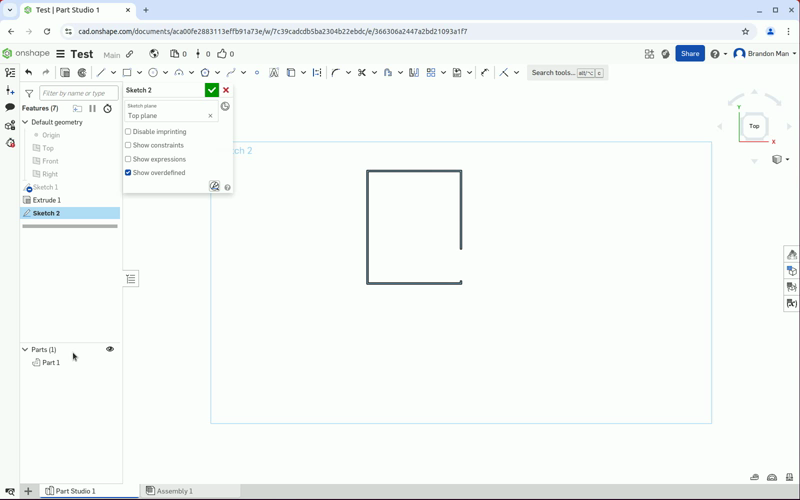
key(y)
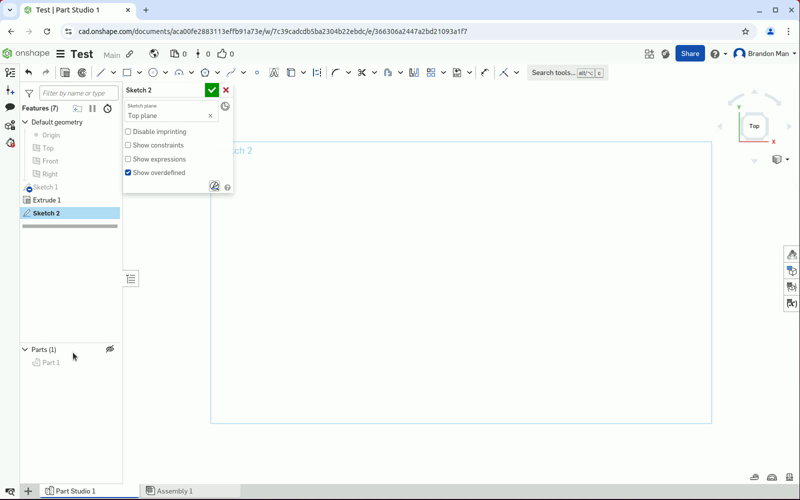
key(l)
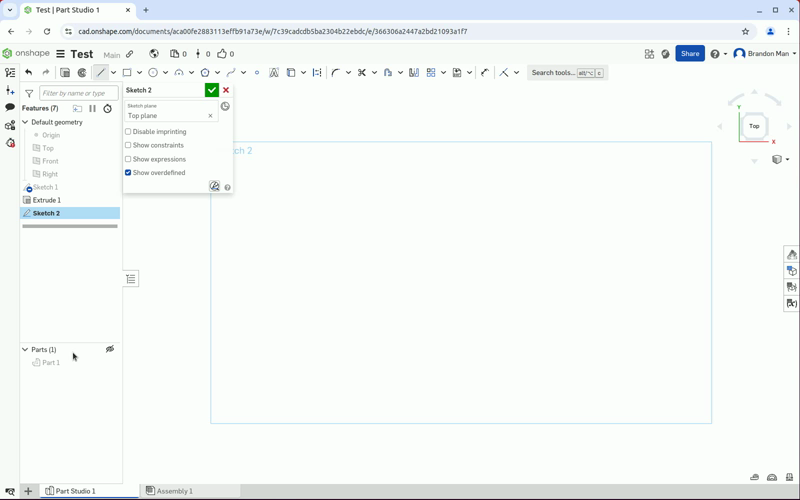
key_down(shift)
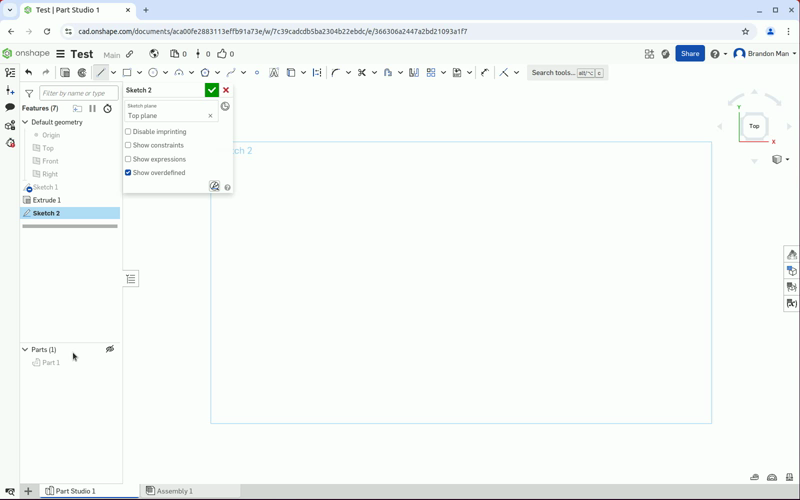
mouse_move(366, 284)
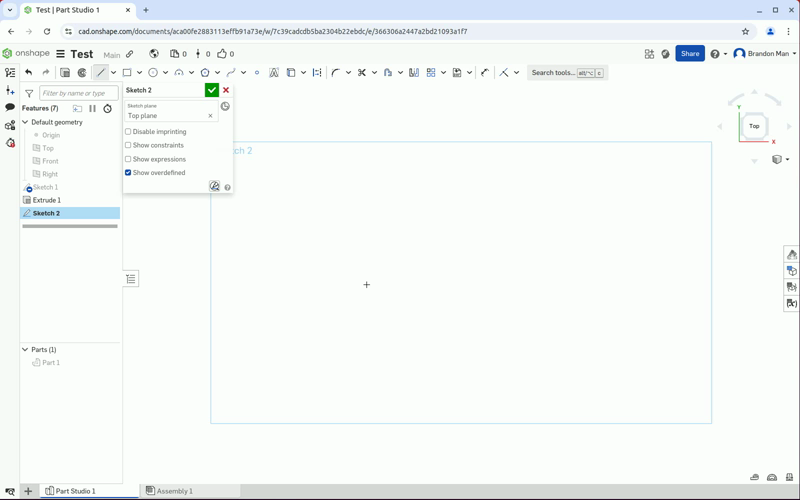
click(366, 284)
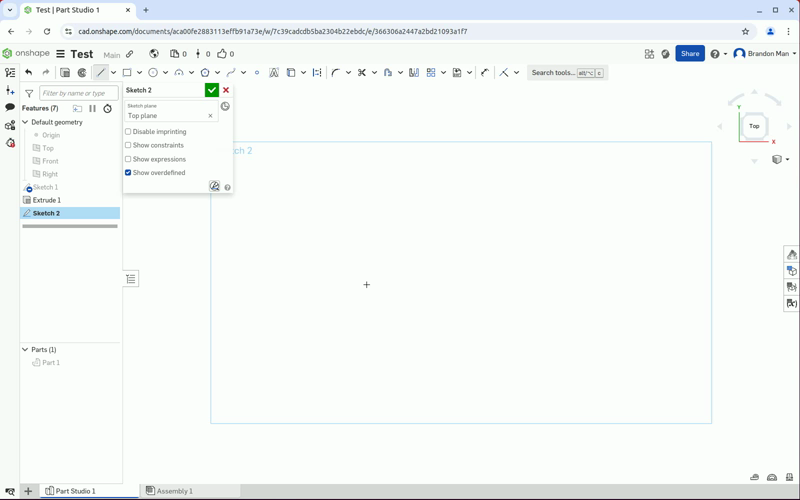
key_up(shift)
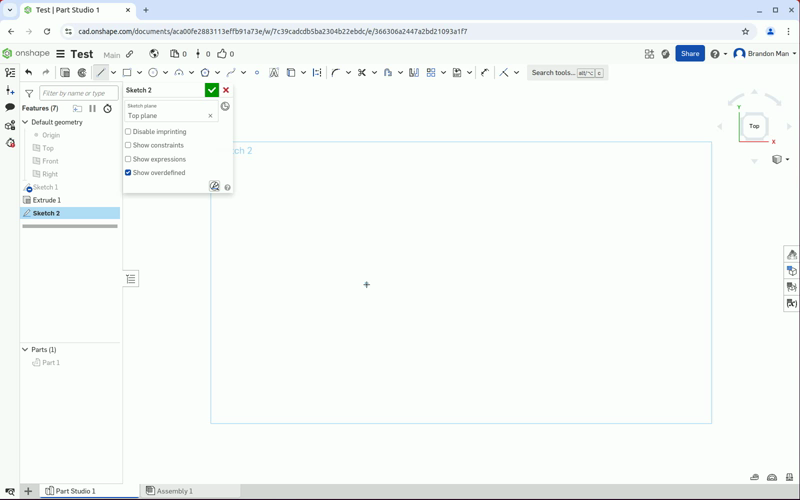
key_down(shift)
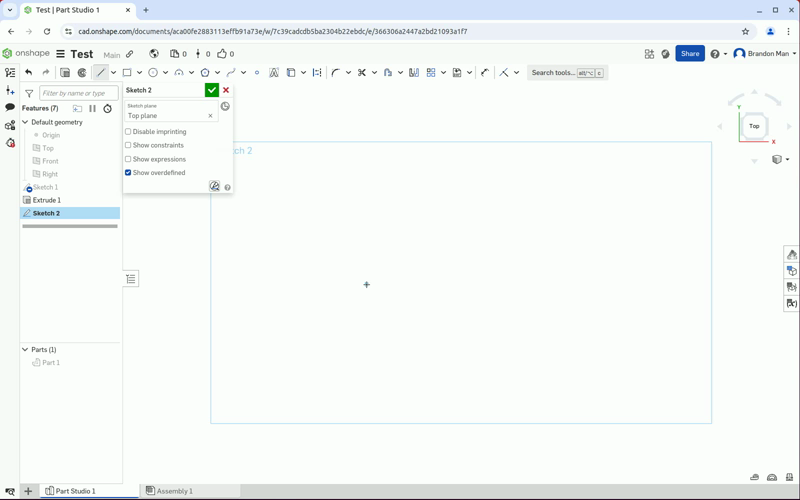
mouse_move(461, 284)
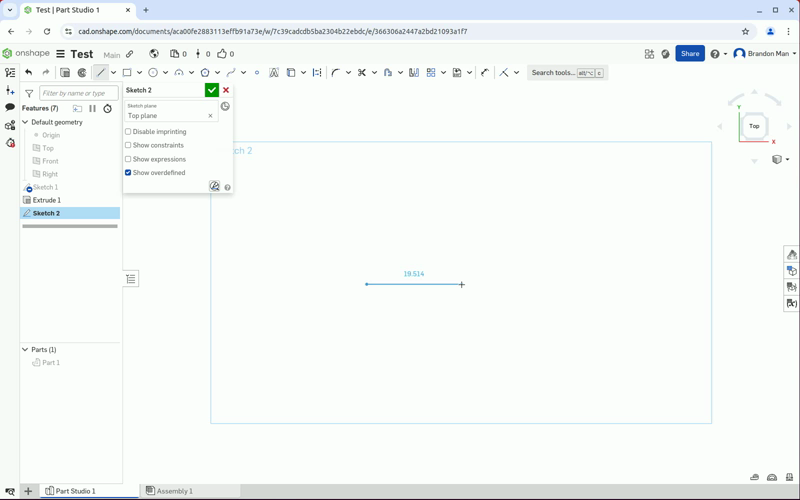
click(461, 284)
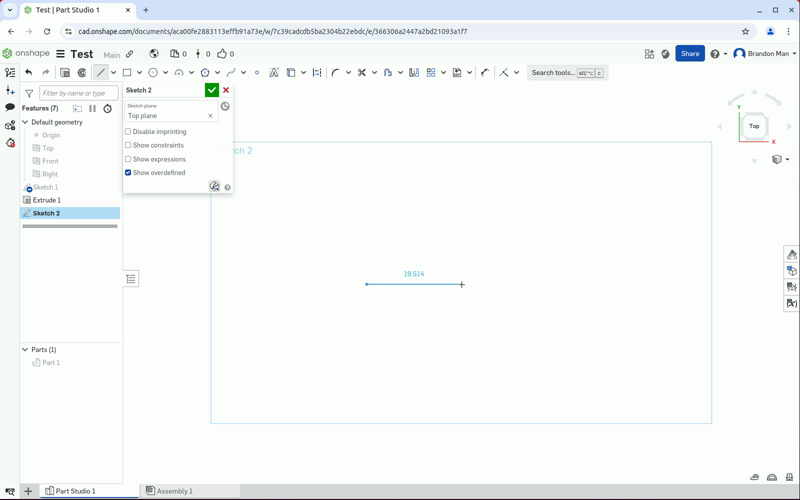
key_up(shift)
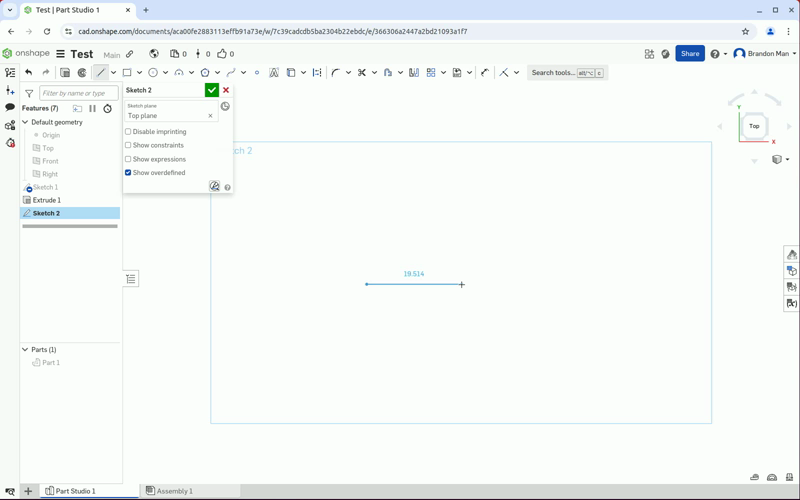
key_down(shift)
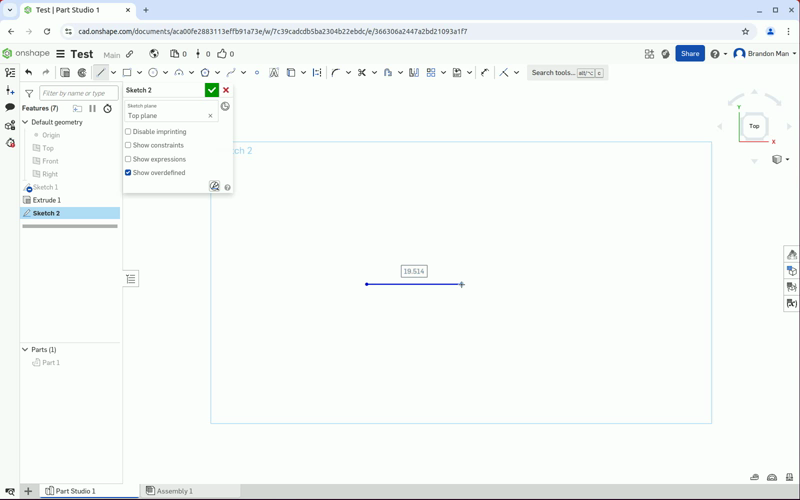
mouse_move(461, 170)
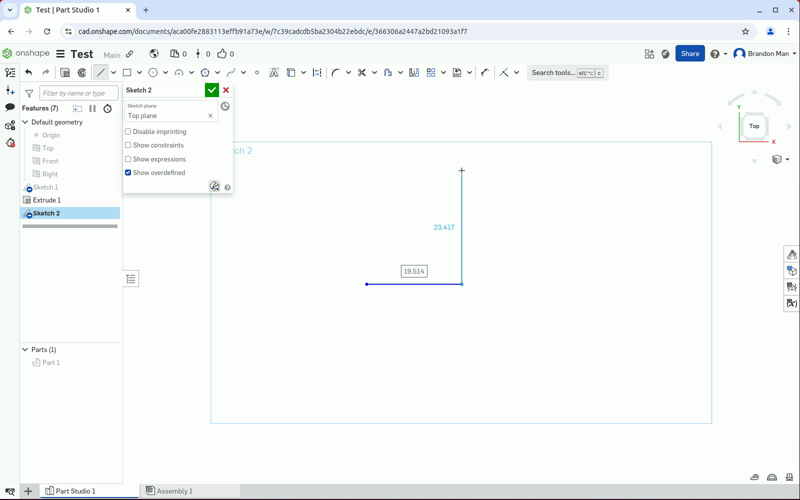
click(461, 170)
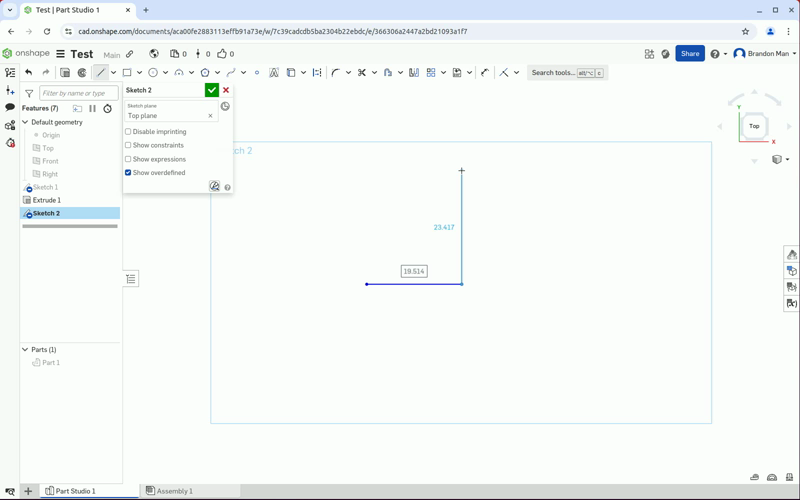
key_up(shift)
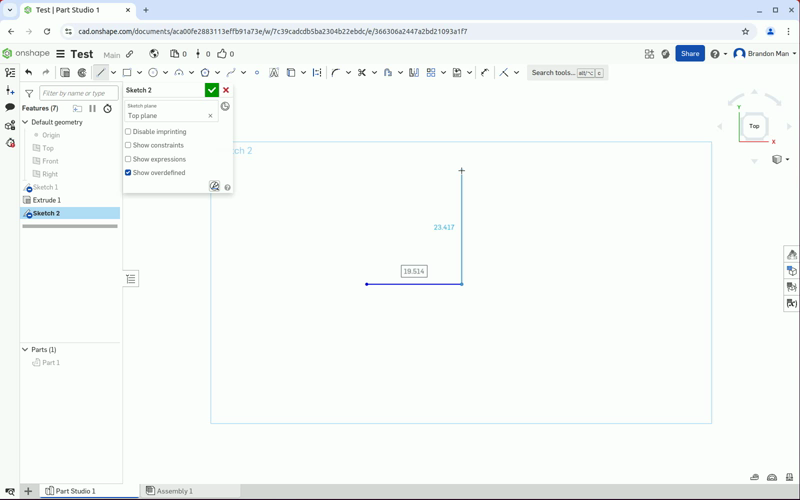
key_down(shift)
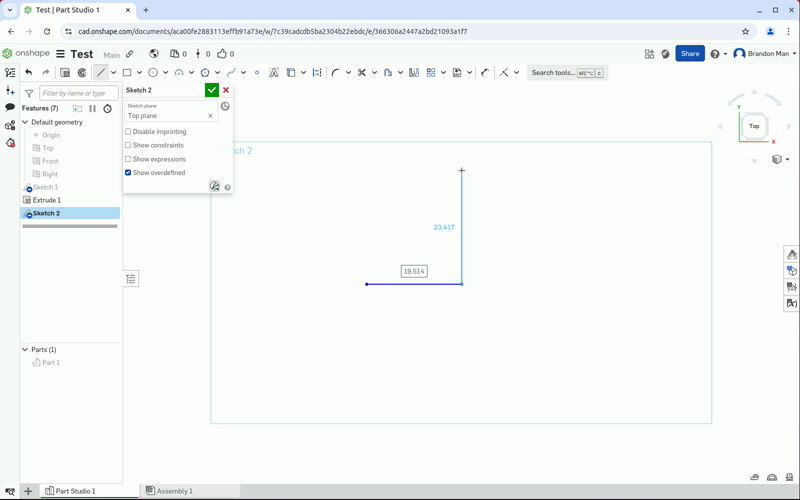
mouse_move(366, 170)
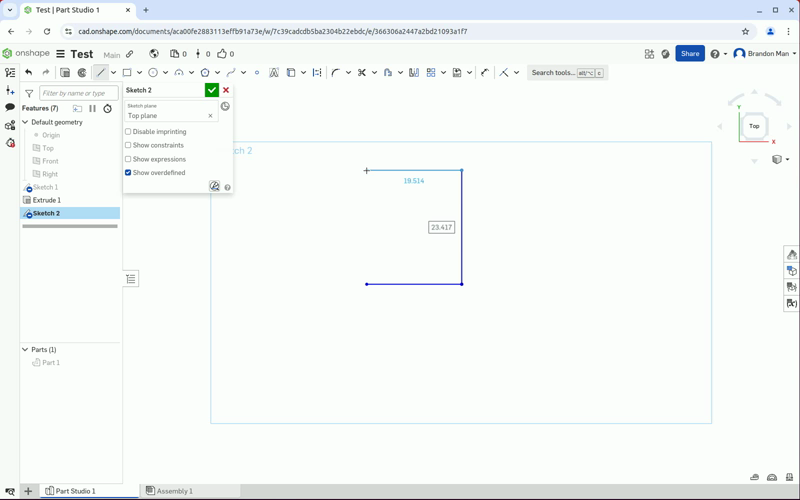
click(366, 170)
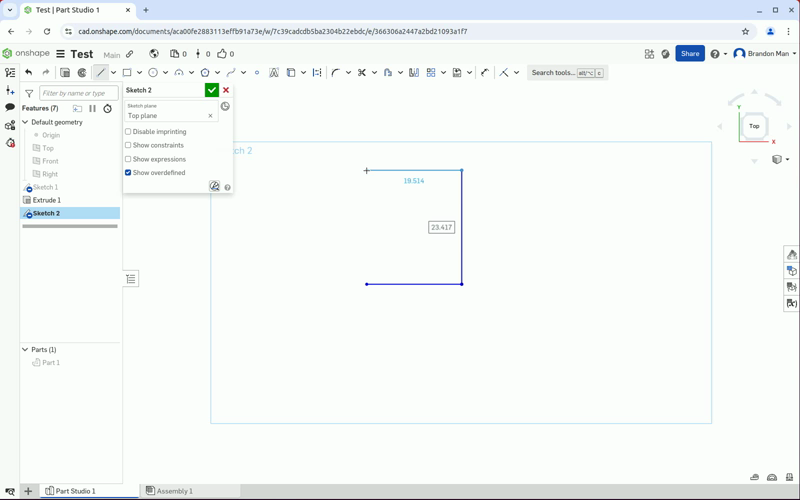
key_up(shift)
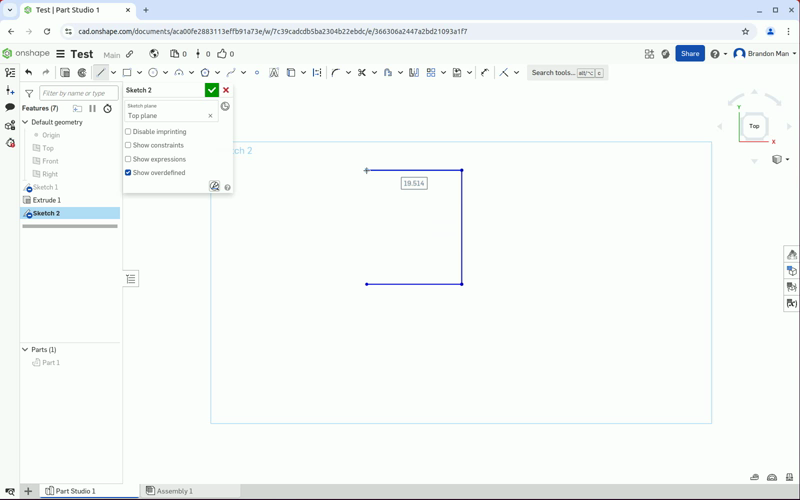
key_down(shift)
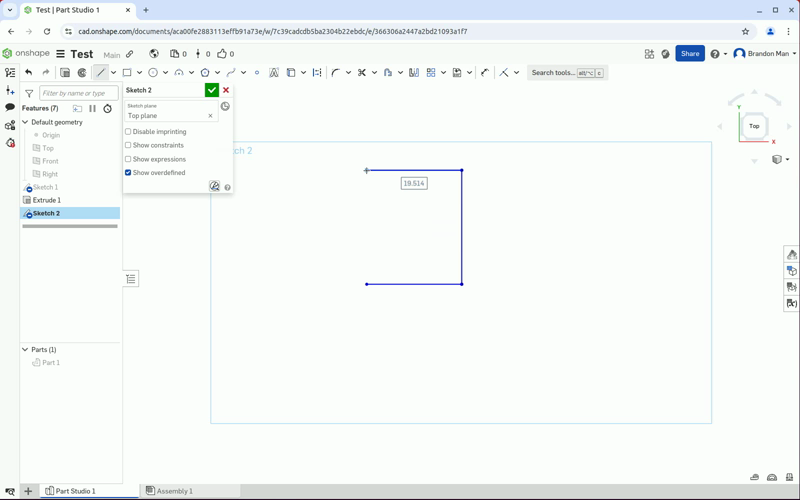
mouse_move(366, 284)
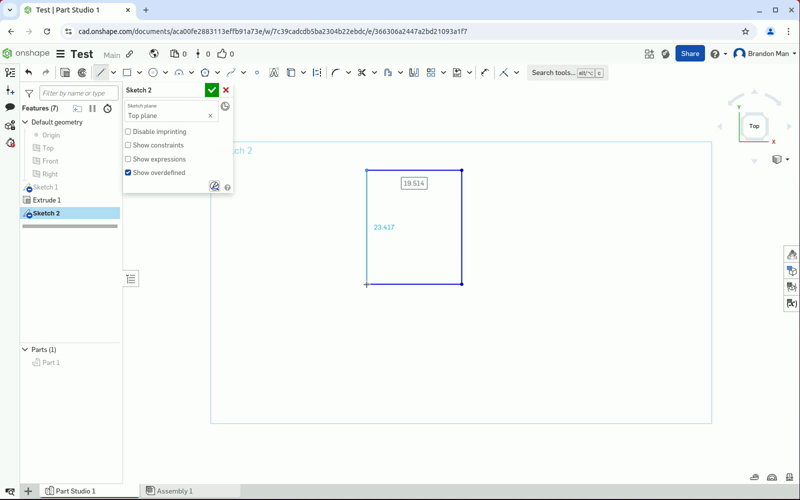
key_up(shift)
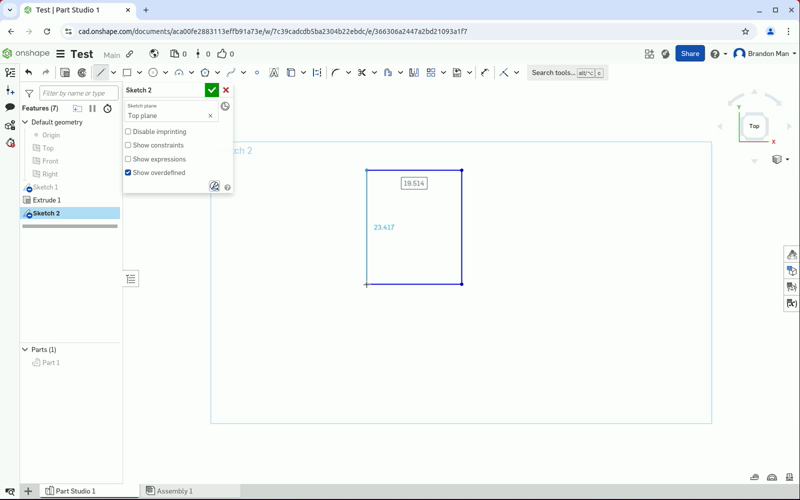
click(366, 284)
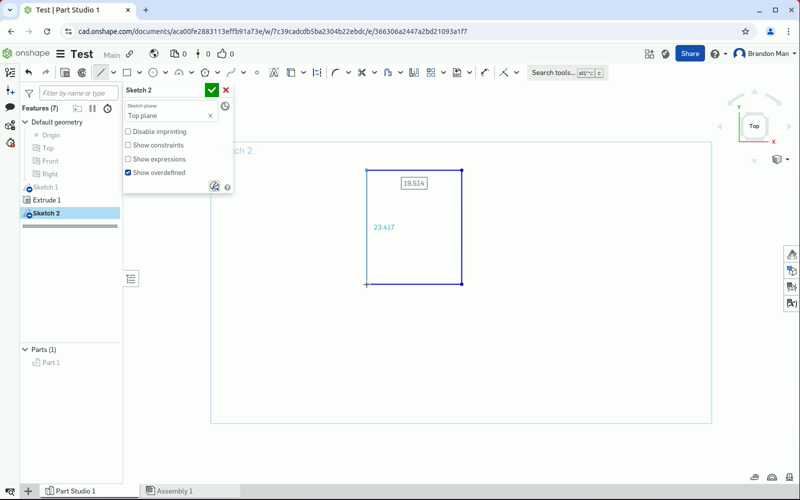
key(esc)
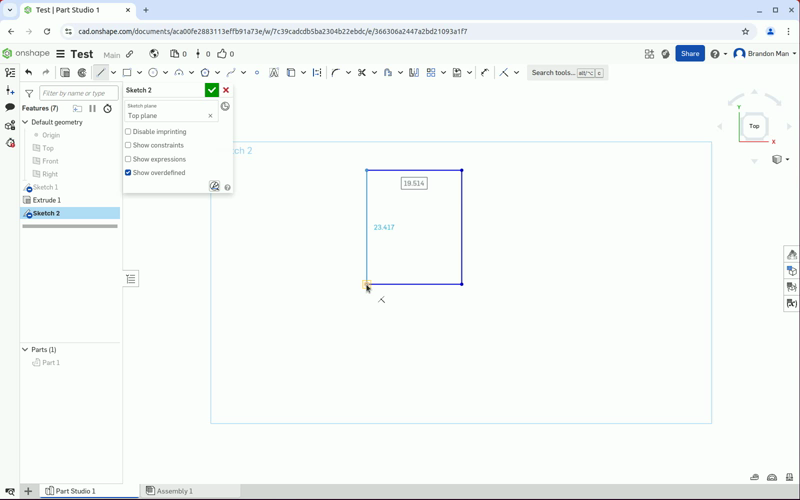
mouse_move(398, 186)
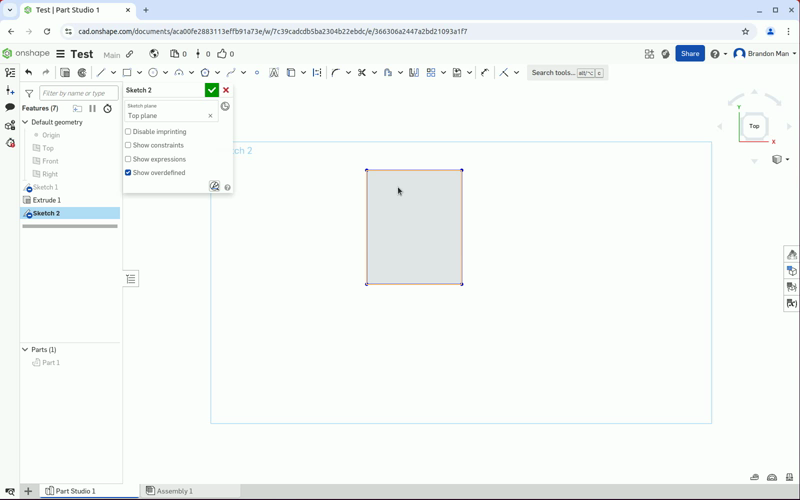
click(398, 186)
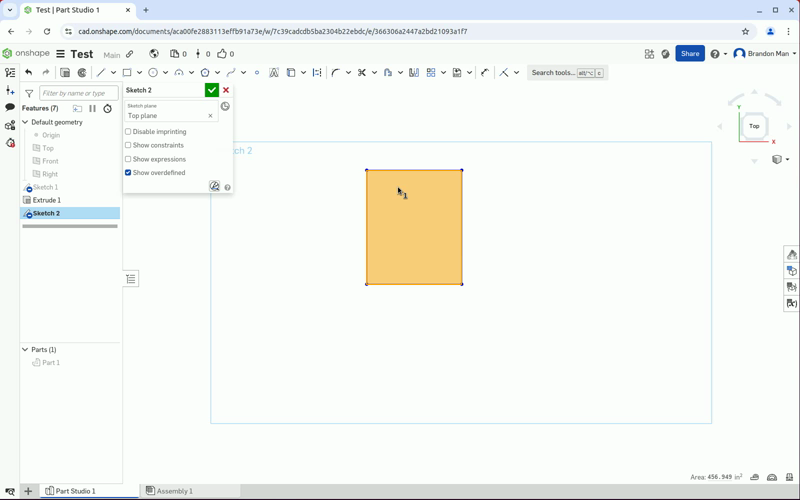
mouse_move(73, 352)
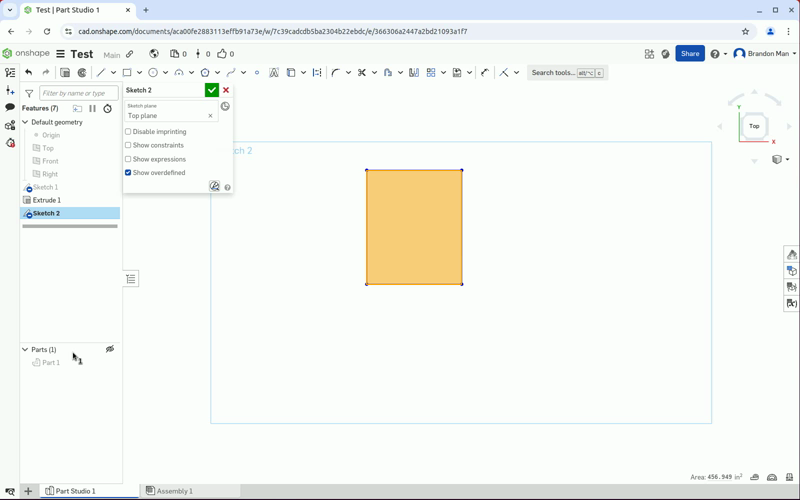
key(shift+y)
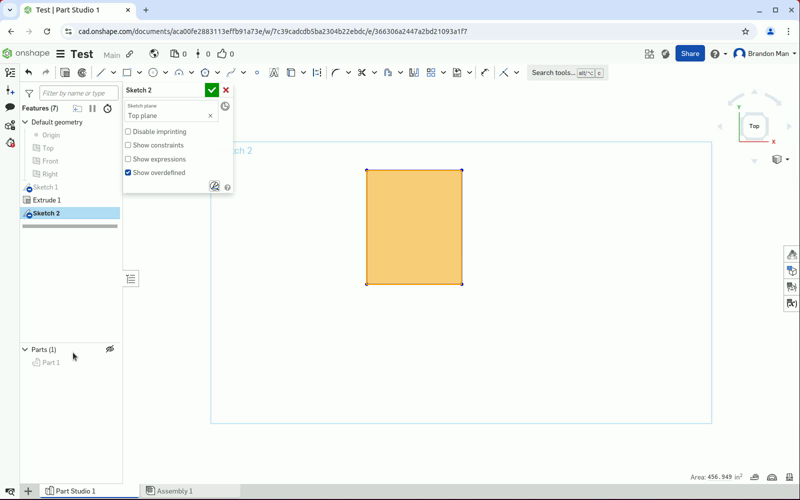
key(shift+e)
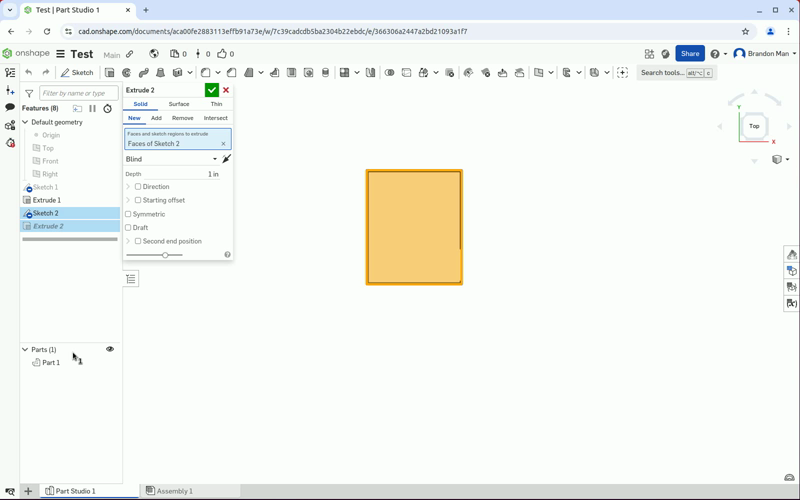
mouse_move(143, 106)
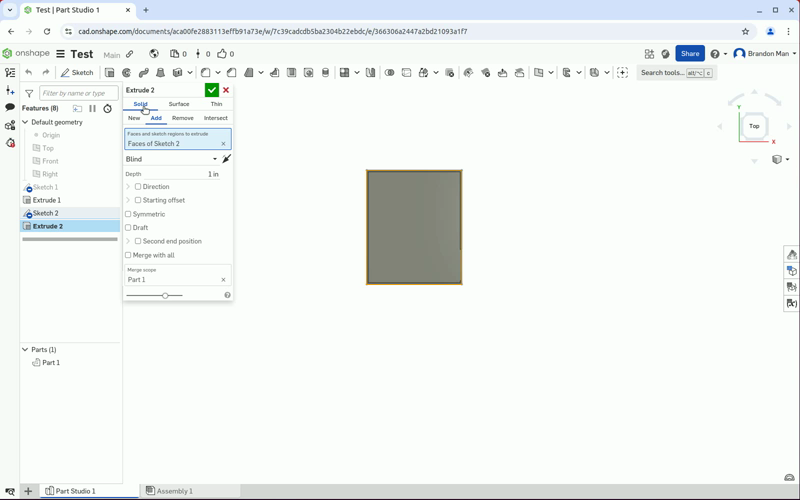
click(143, 106)
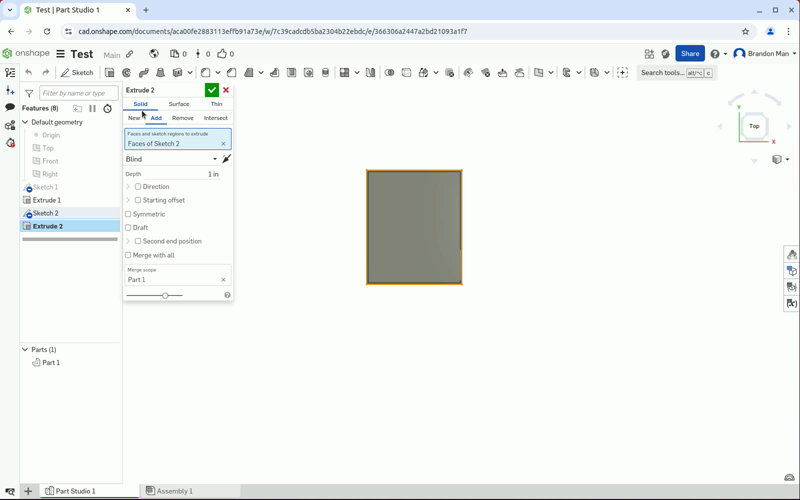
mouse_move(137, 120)
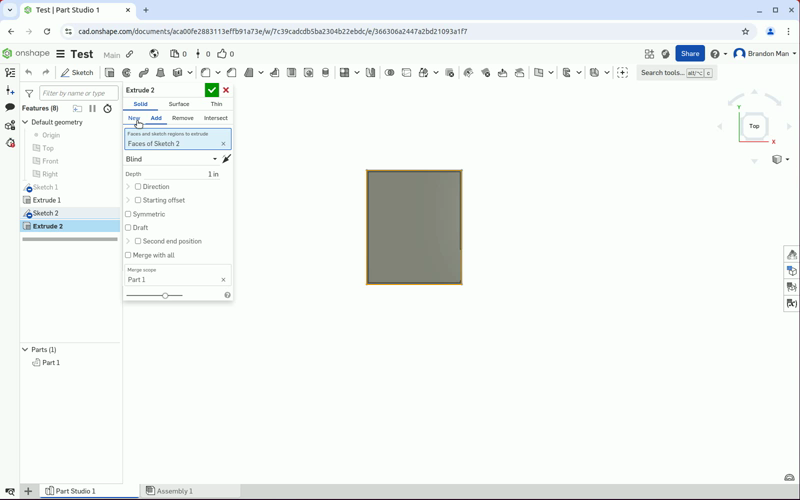
click(137, 120)
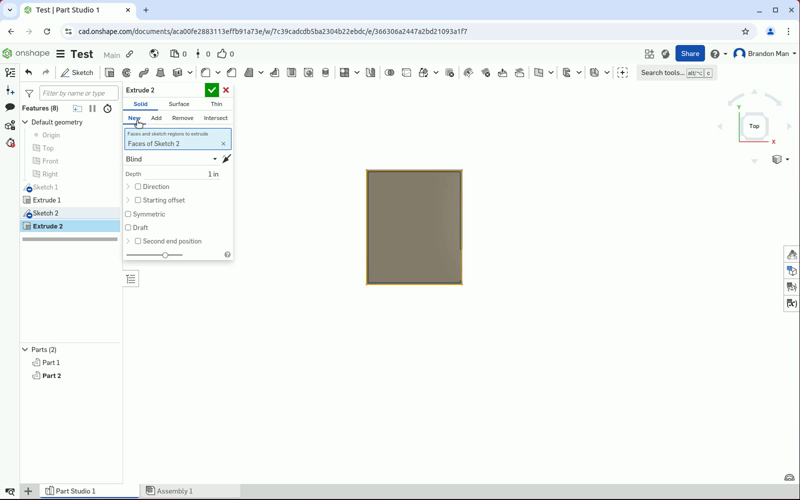
key(tab, 4)
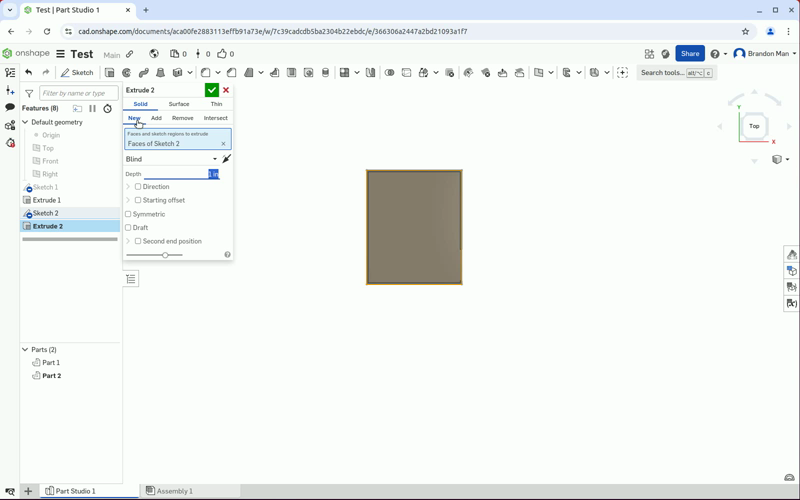
text(-0.241)
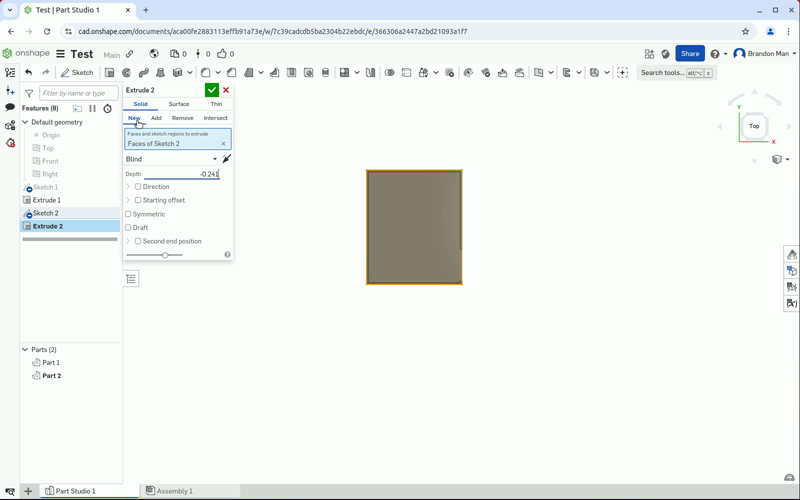
key(enter)
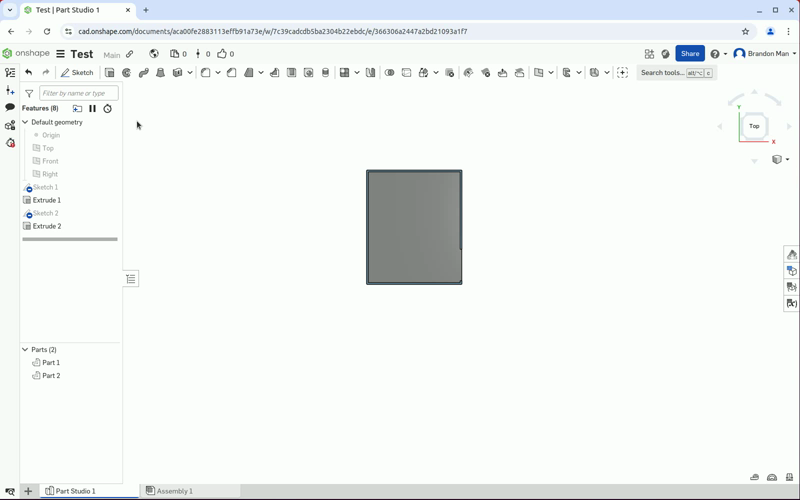
key(shift+h)
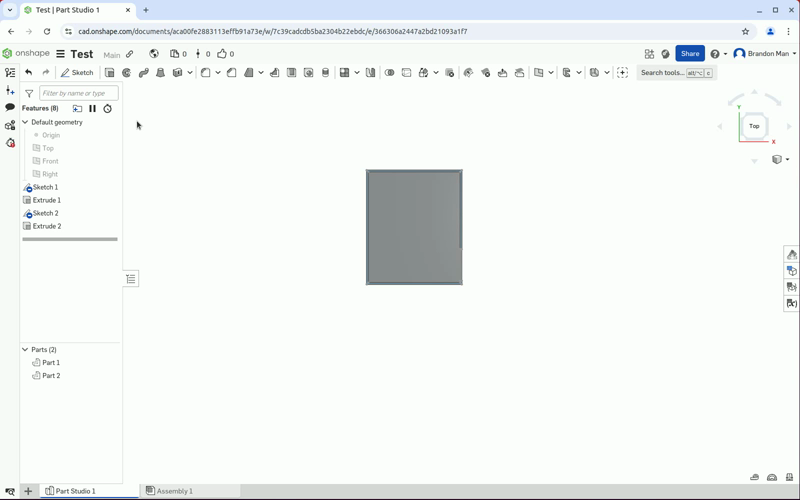
key(shift+h)
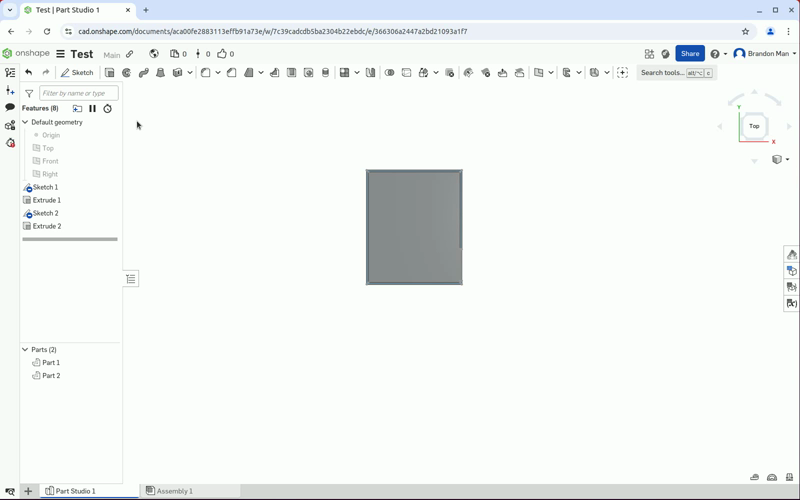
key(shift+7)
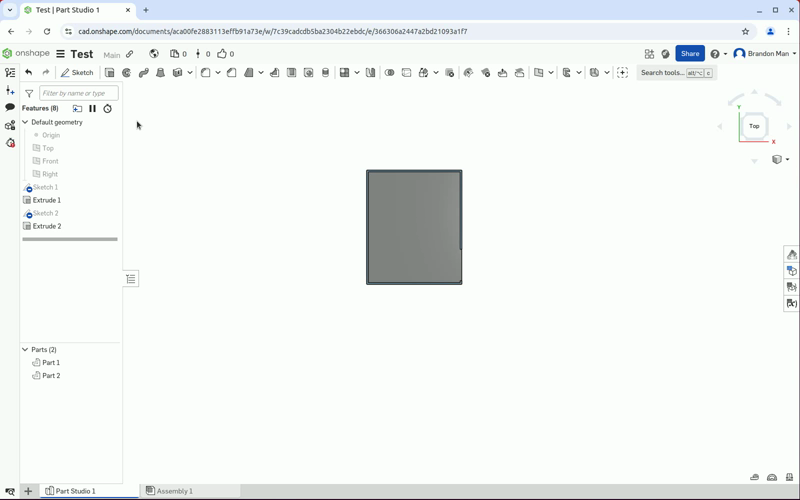
key(up, 3)
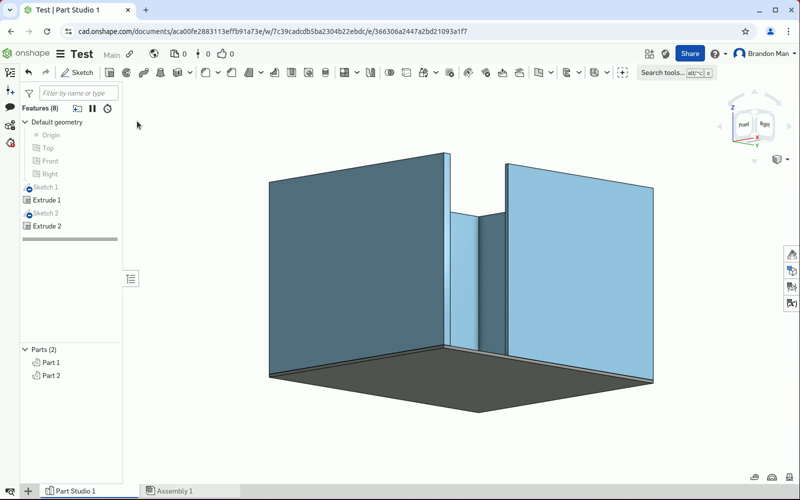
key(left, 3)
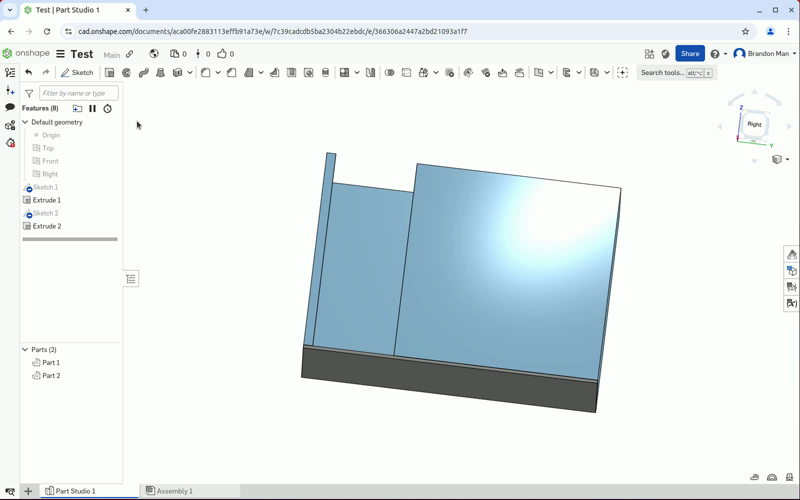
key(right, 3)
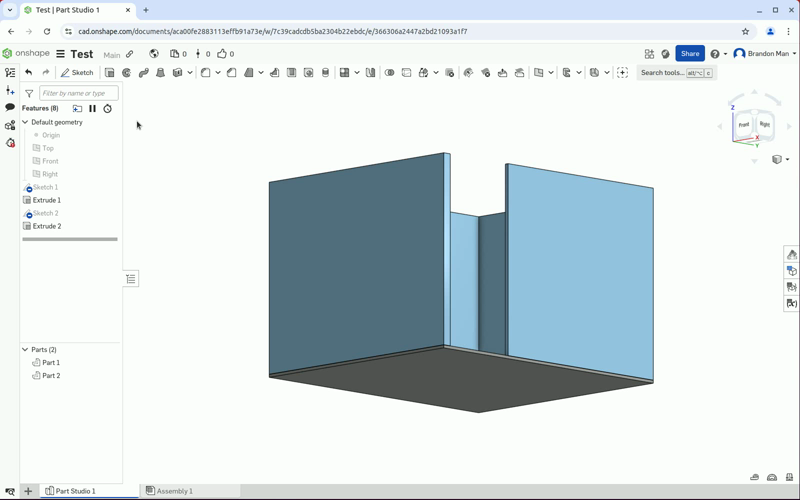
key(down, 3)
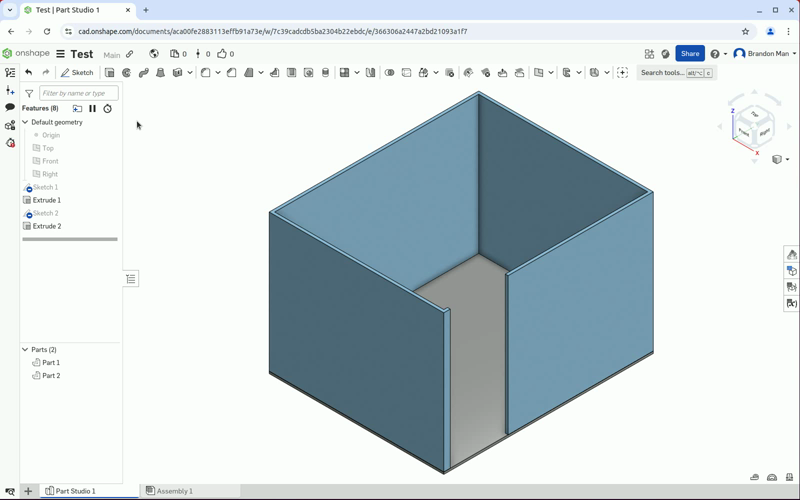
mouse_move(73, 189)
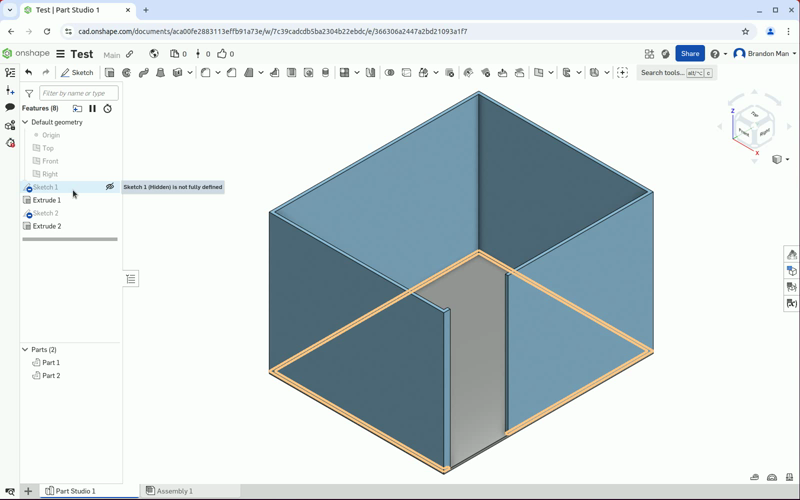
click(73, 189)